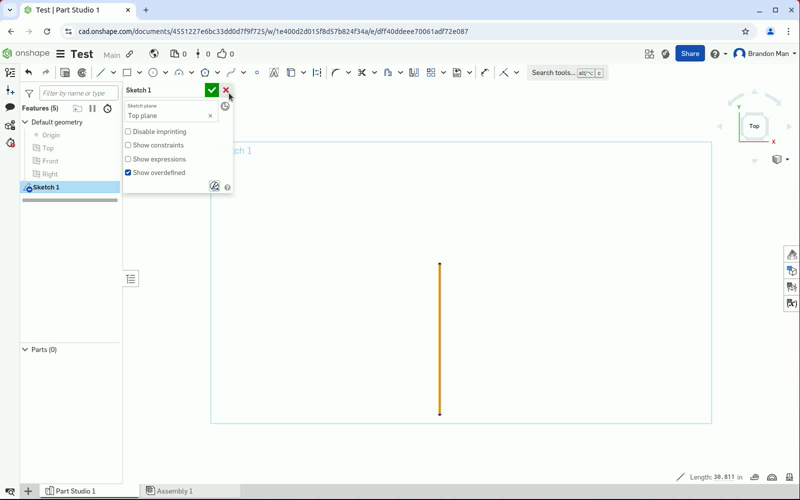
key(shift+h)
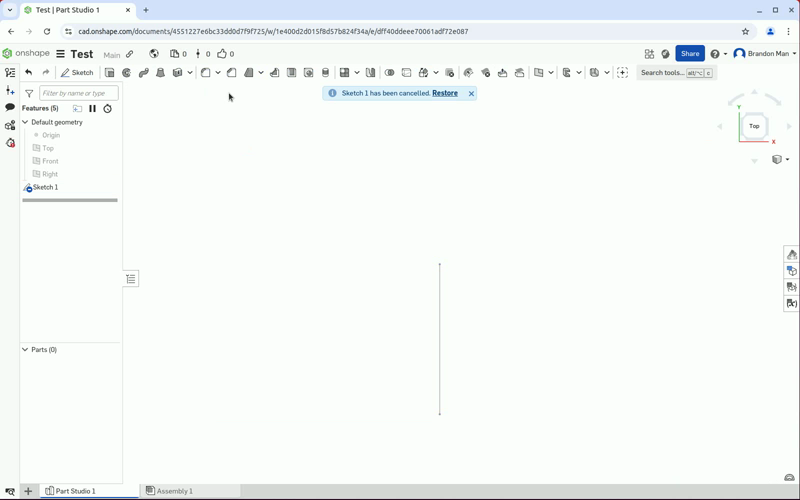
key(shift+s)
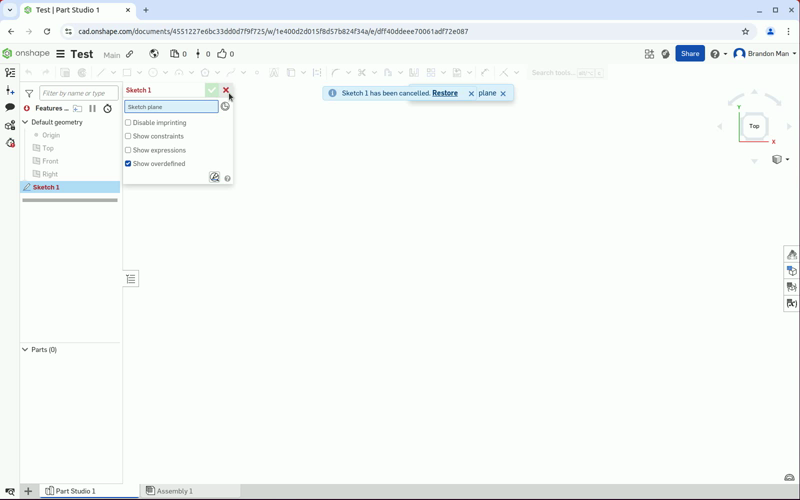
mouse_move(73, 150)
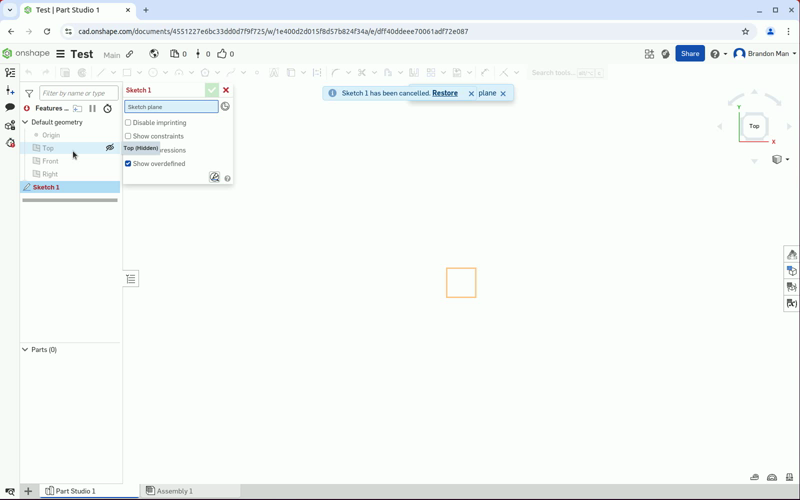
click(73, 150)
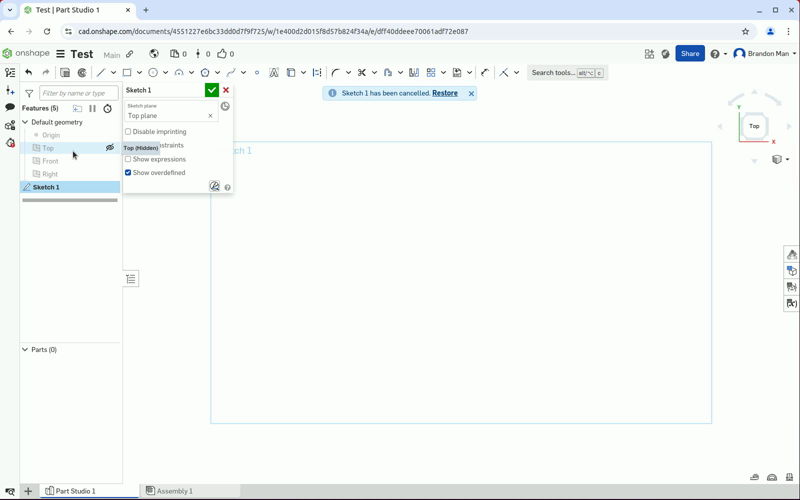
mouse_move(73, 352)
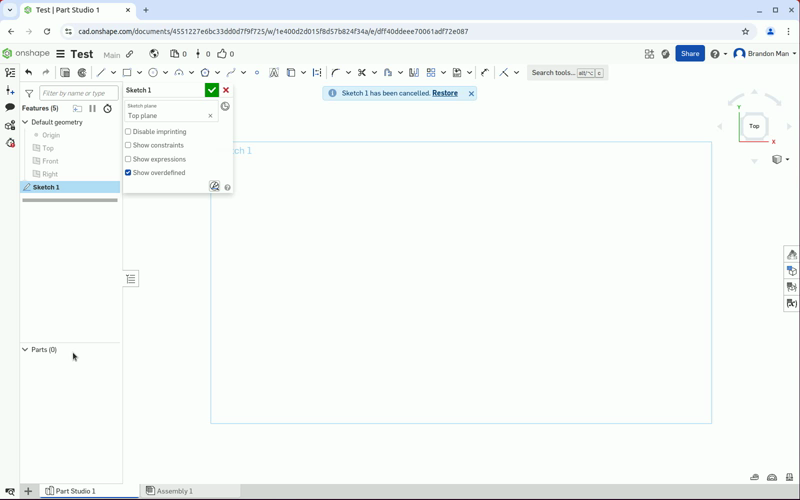
key(y)
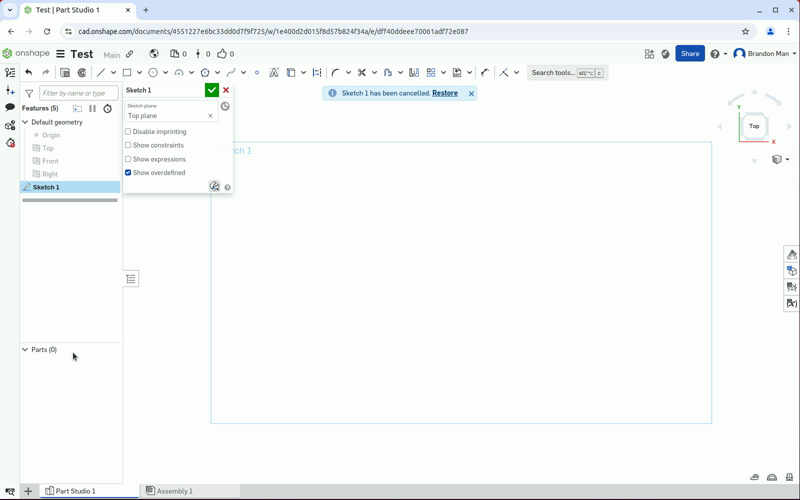
key(l)
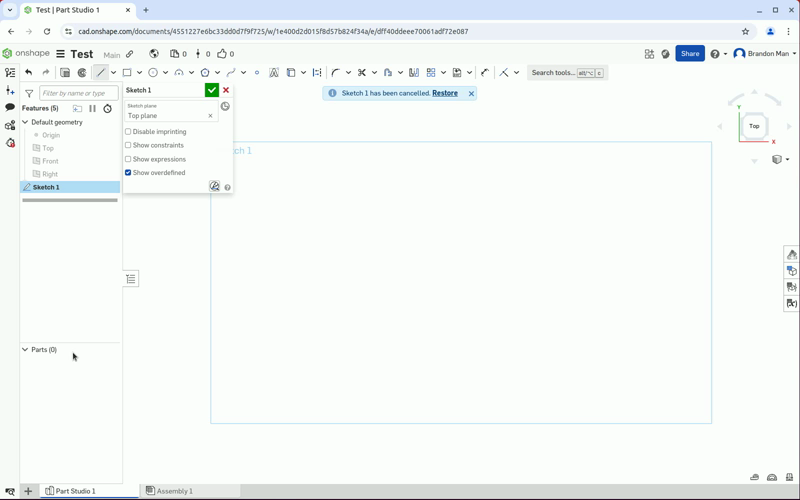
key_down(shift)
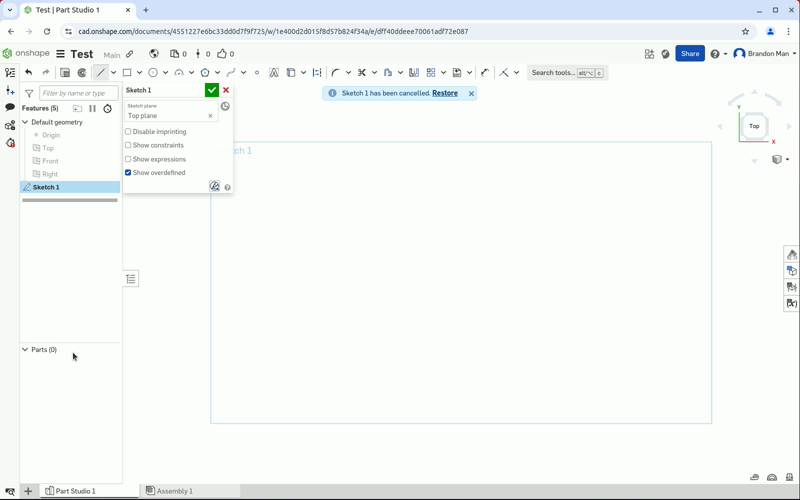
mouse_move(348, 313)
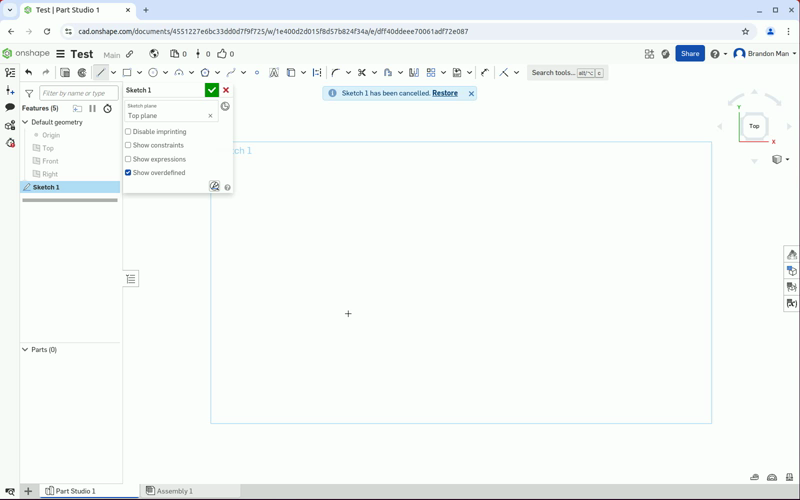
click(348, 313)
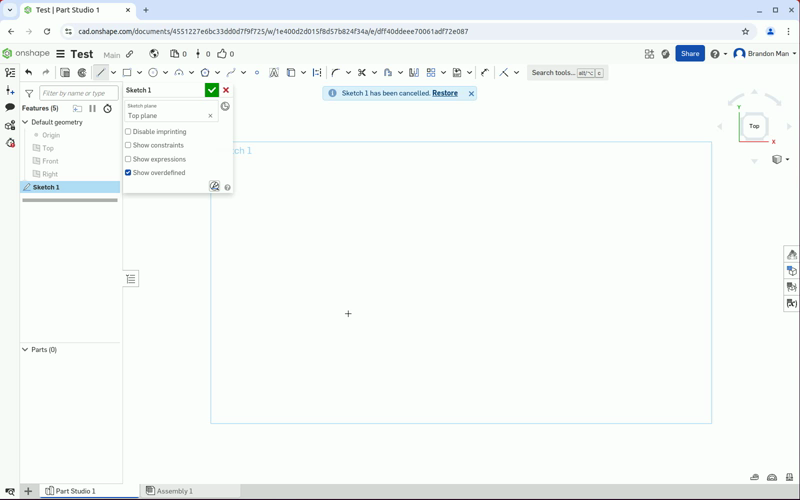
key_up(shift)
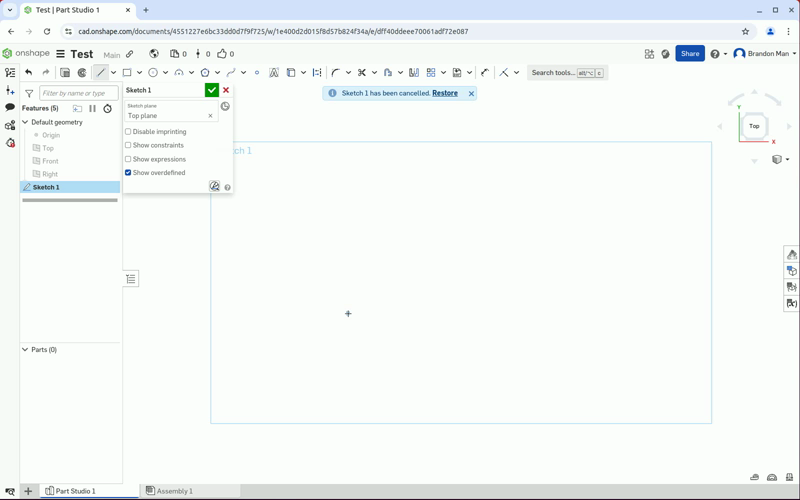
key_down(shift)
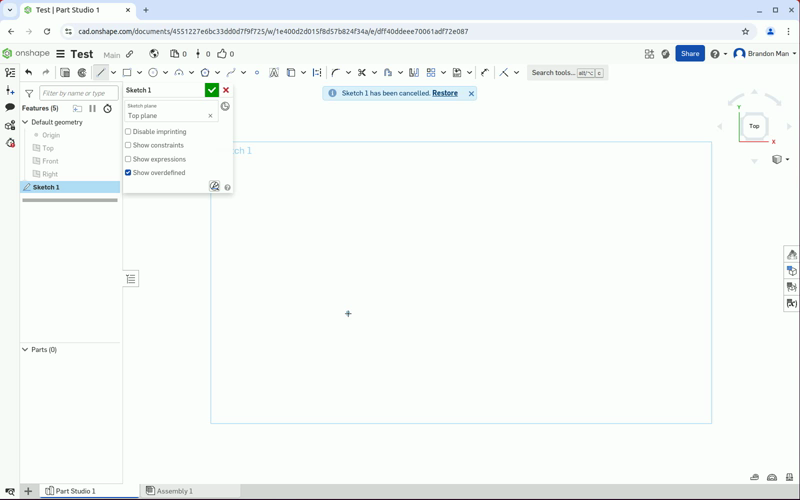
mouse_move(430, 351)
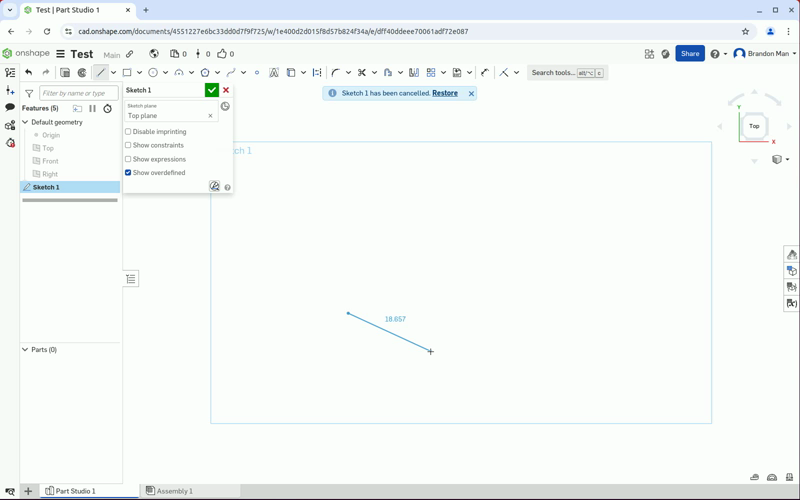
click(430, 351)
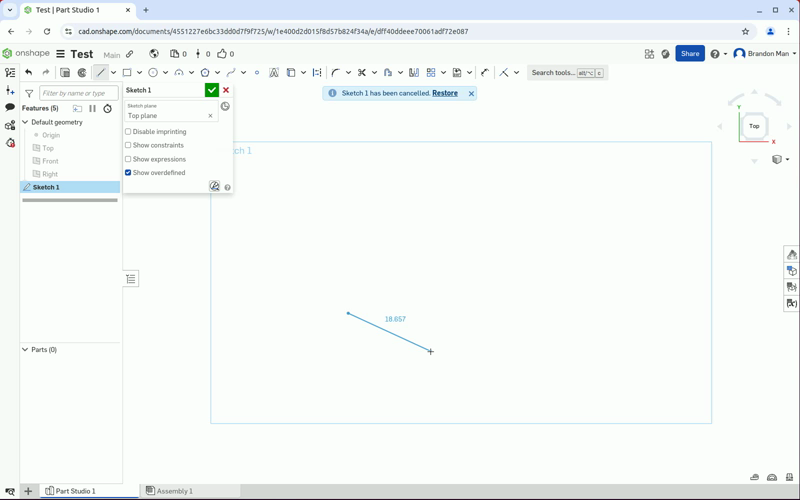
key_up(shift)
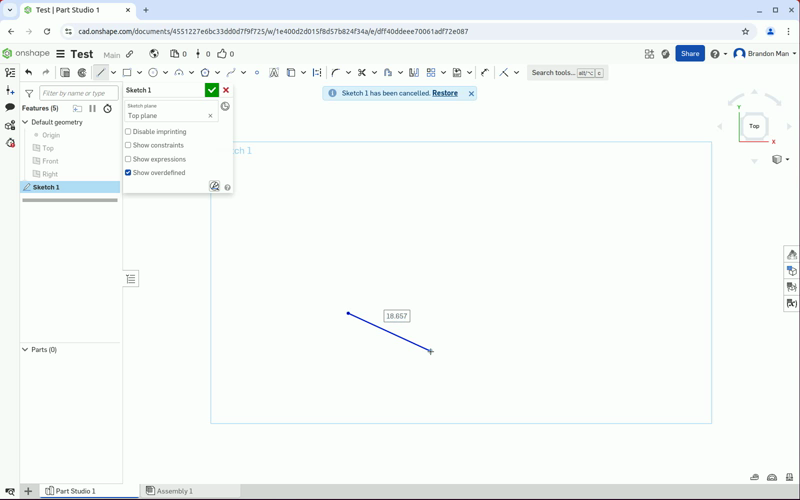
key_down(shift)
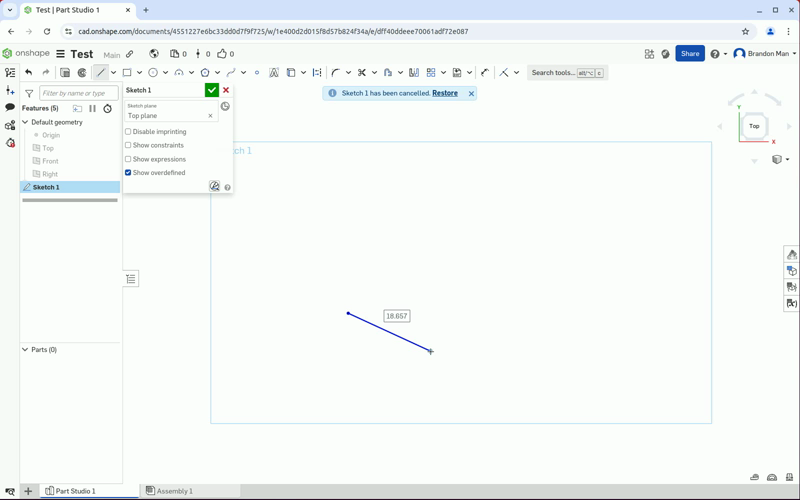
mouse_move(492, 351)
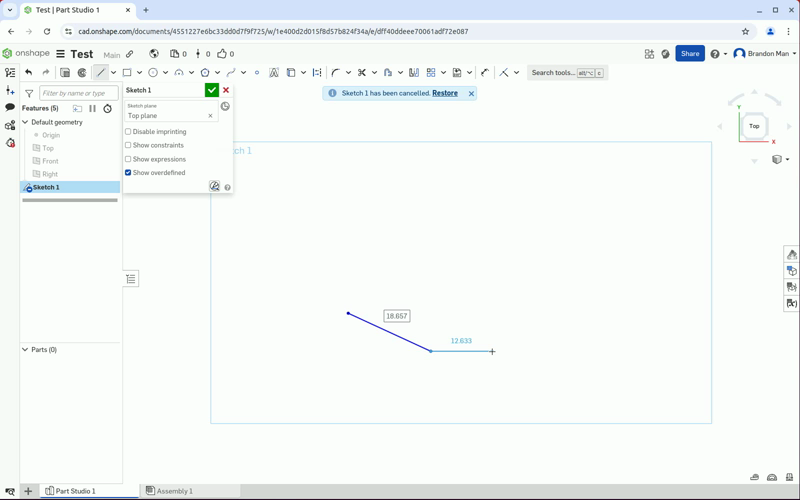
click(492, 351)
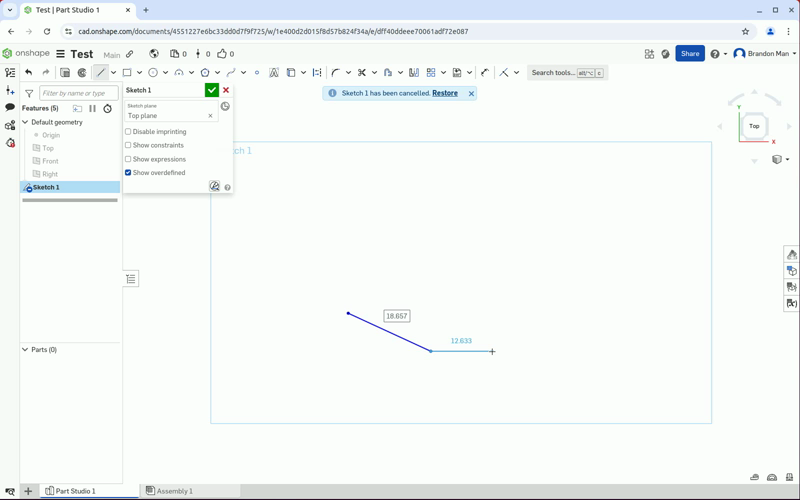
key_up(shift)
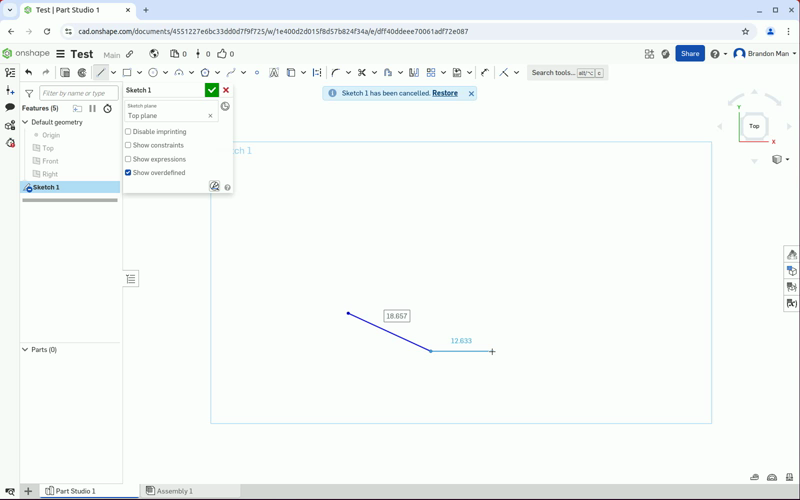
key_down(shift)
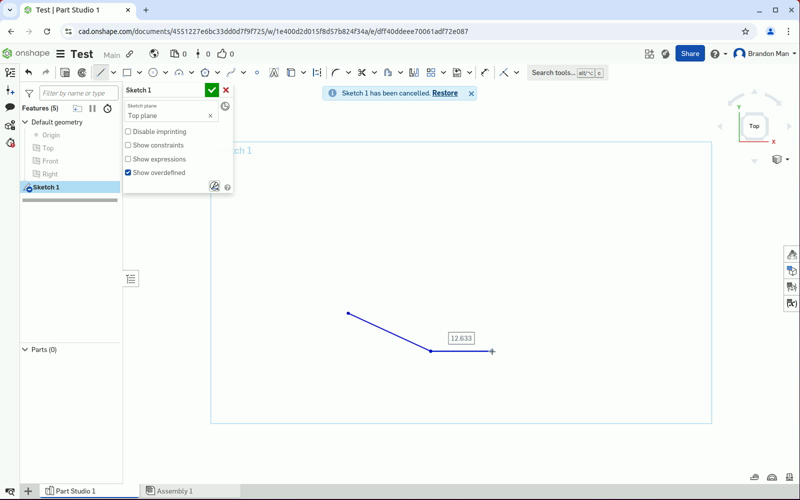
mouse_move(572, 313)
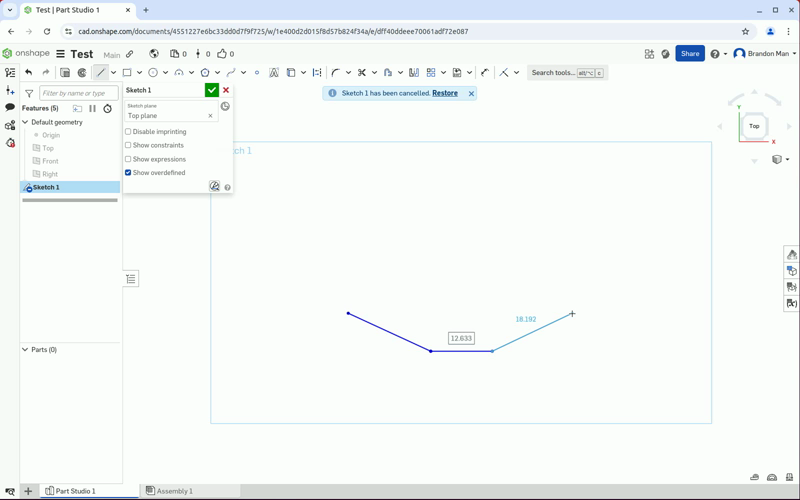
click(572, 313)
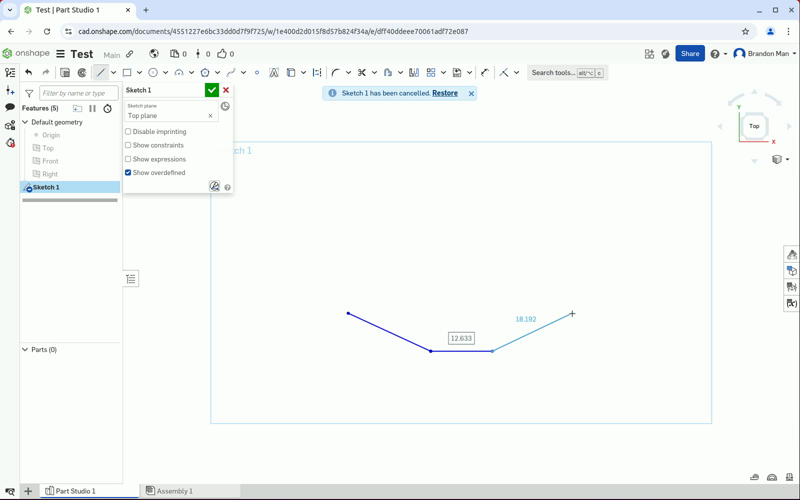
key_up(shift)
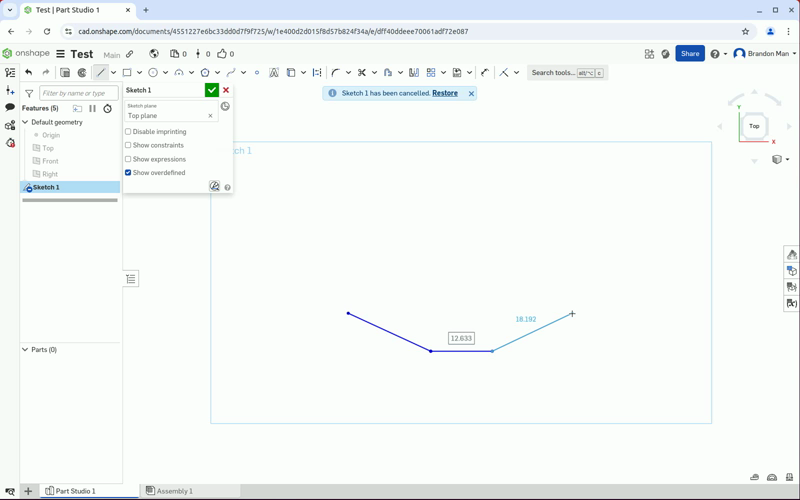
key_down(shift)
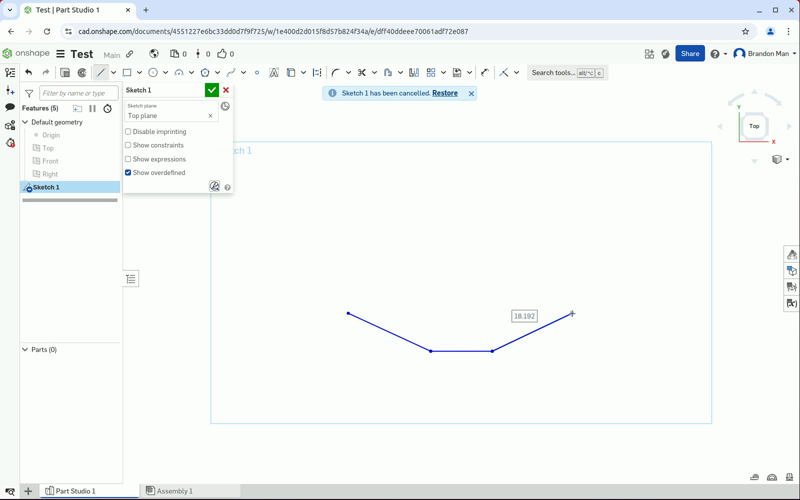
mouse_move(572, 252)
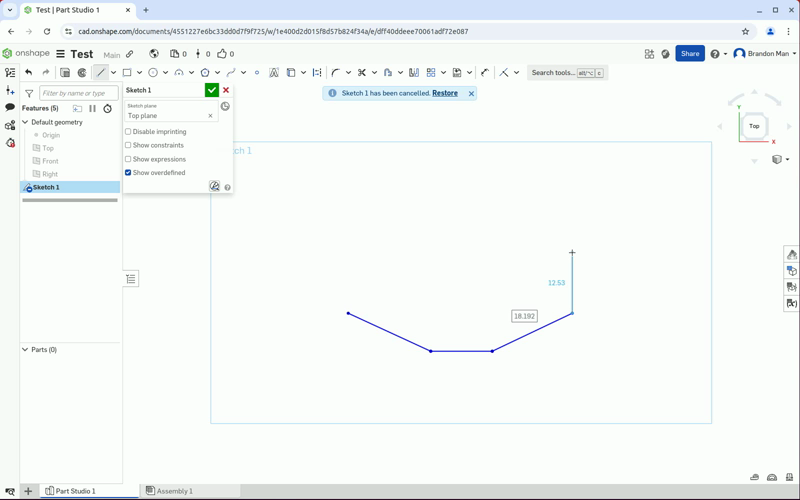
click(572, 252)
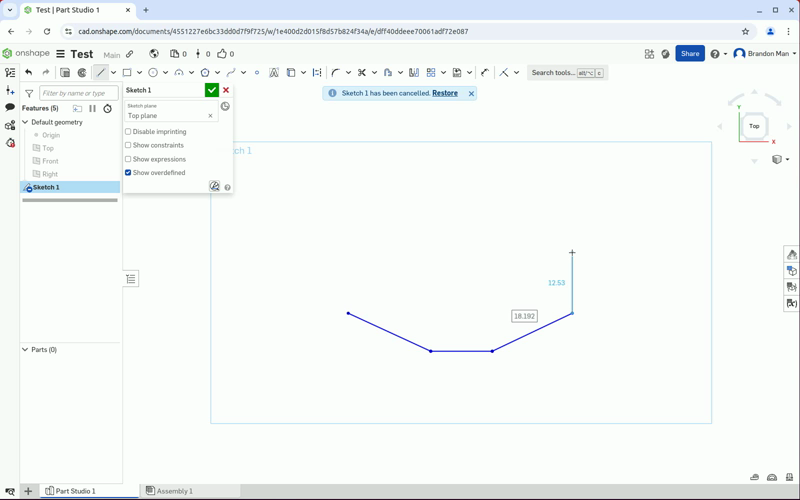
key_up(shift)
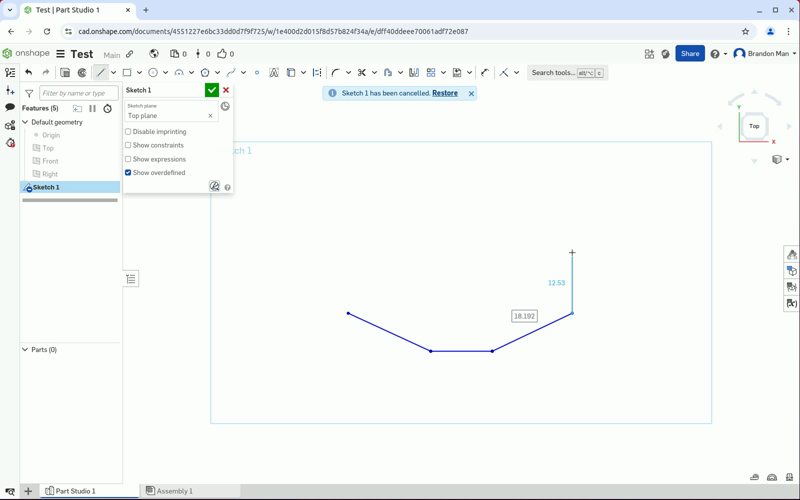
key_down(shift)
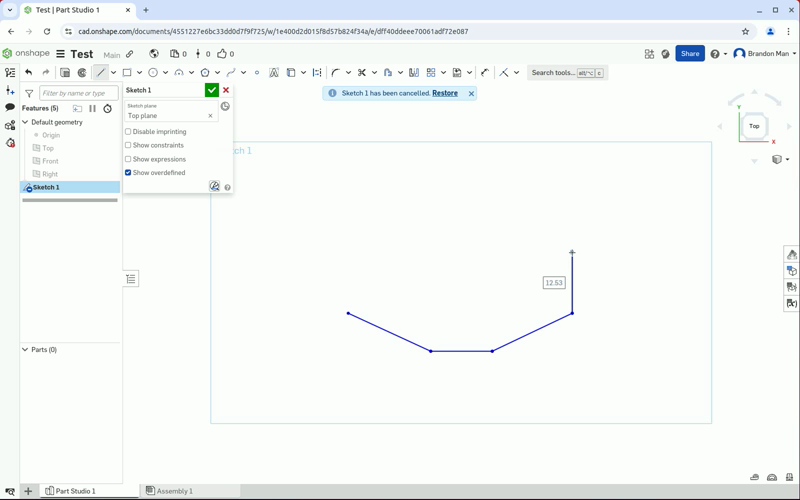
mouse_move(348, 252)
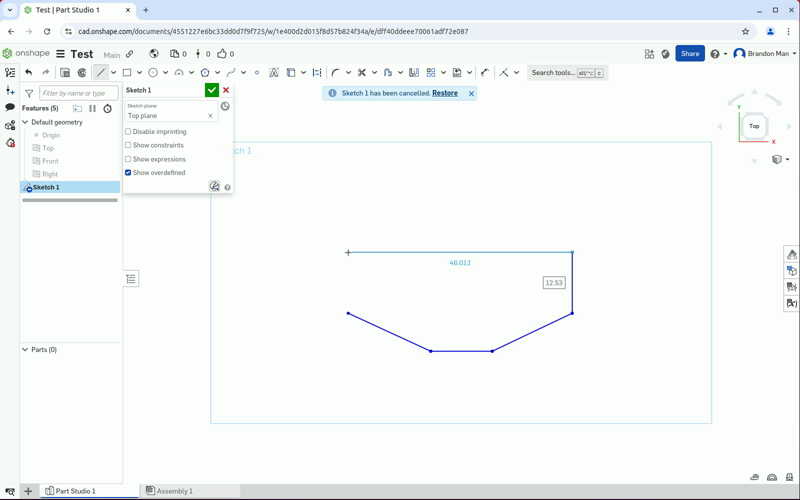
click(348, 252)
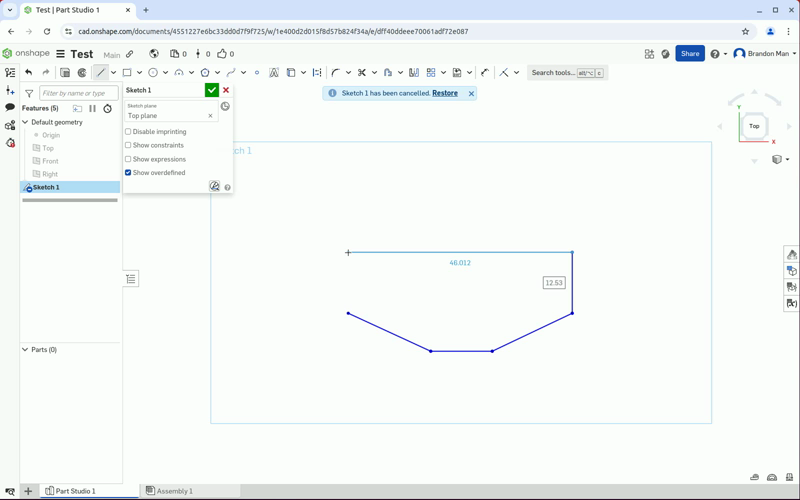
key_up(shift)
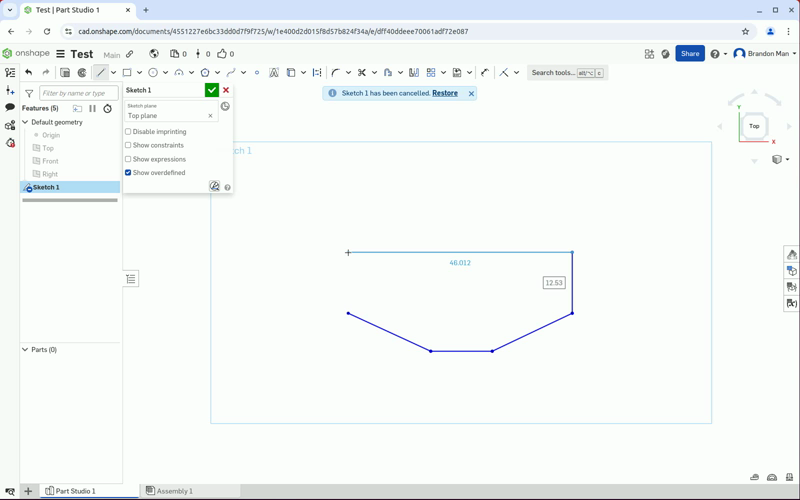
key_down(shift)
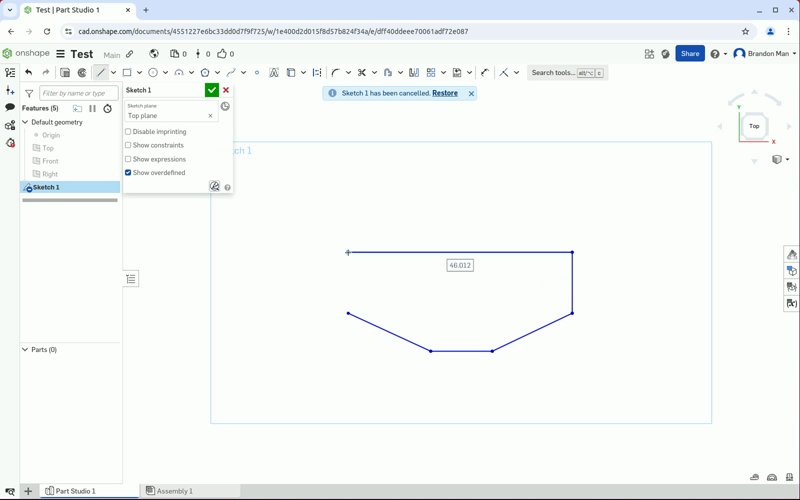
mouse_move(348, 313)
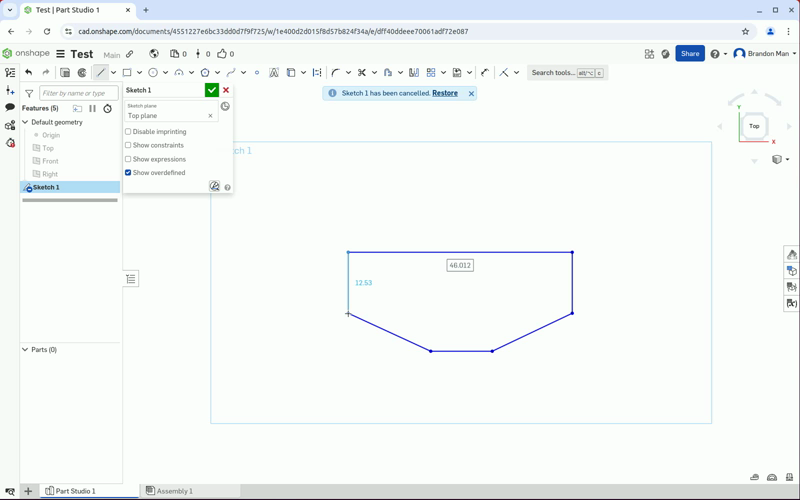
key_up(shift)
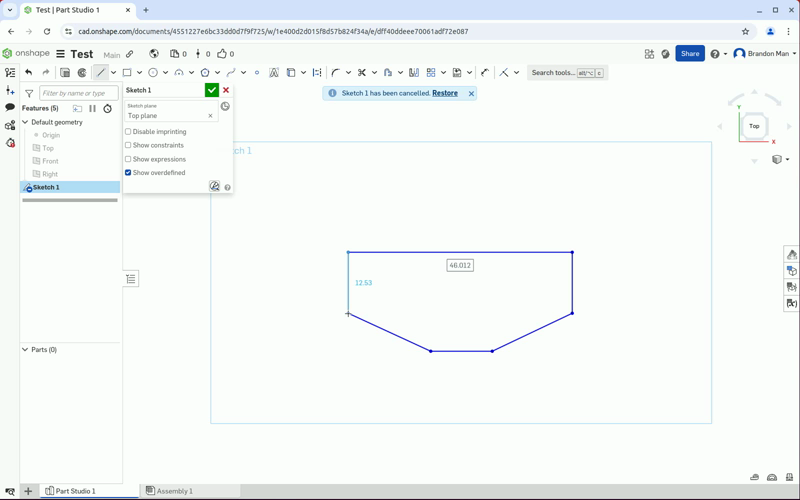
click(348, 313)
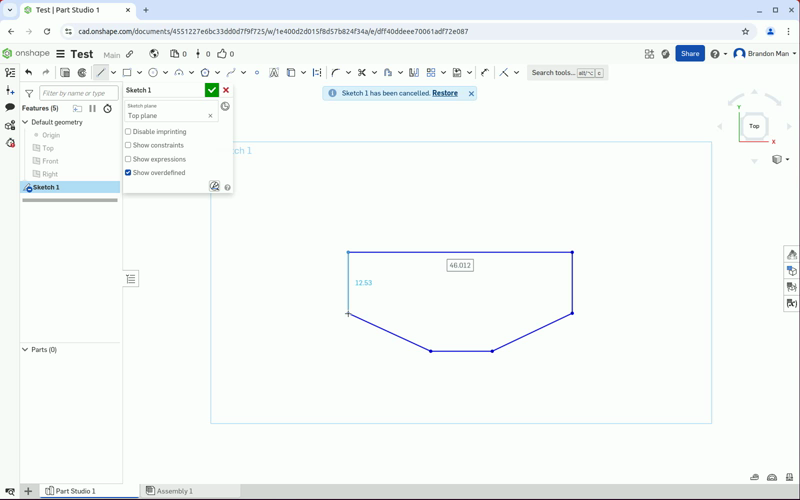
key(esc)
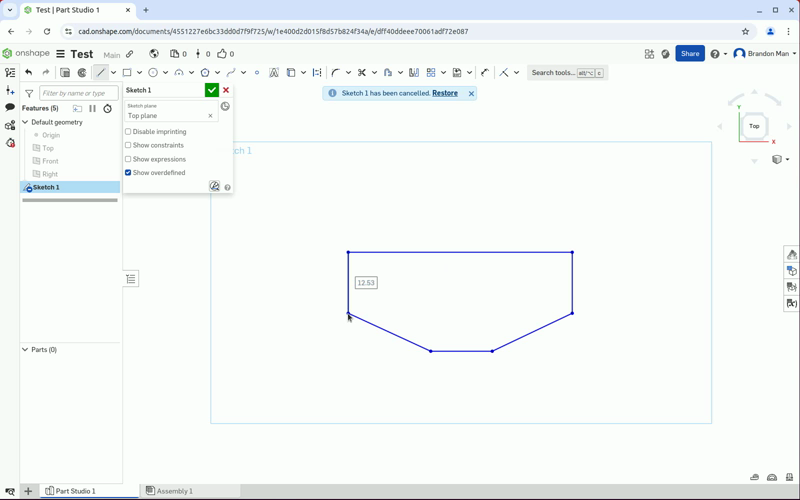
mouse_move(468, 316)
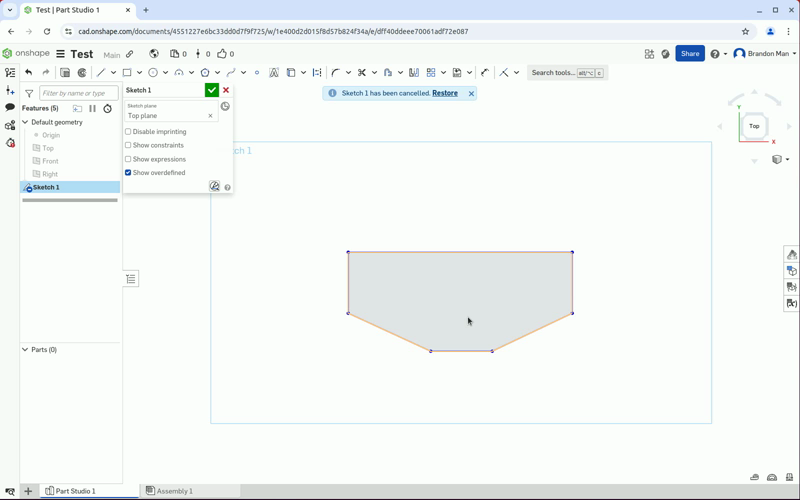
click(468, 316)
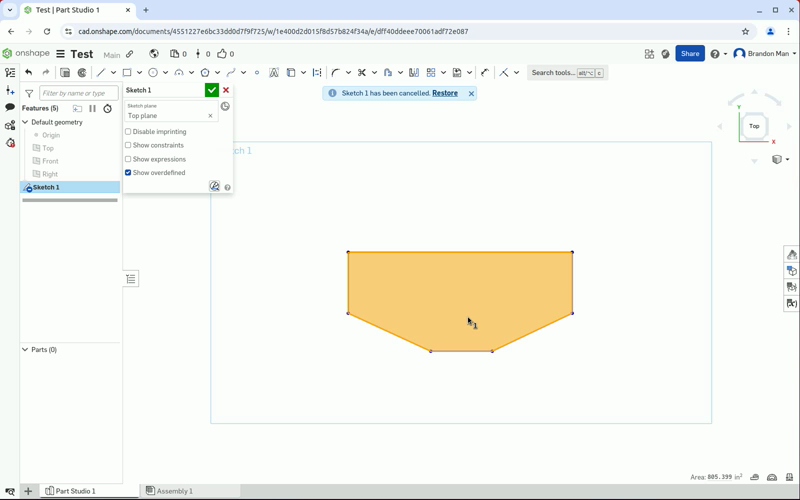
mouse_move(73, 352)
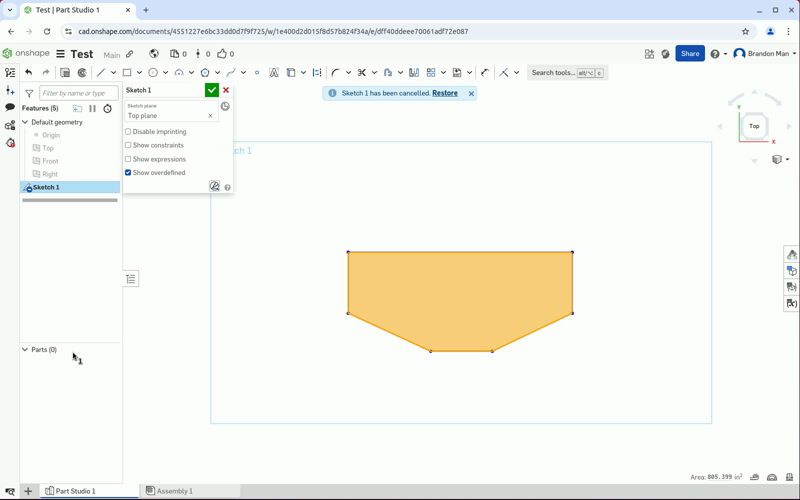
key(shift+y)
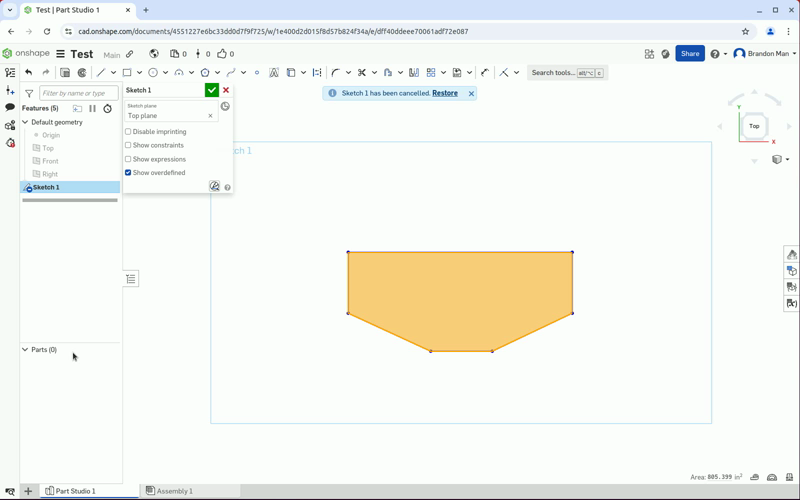
key(shift+e)
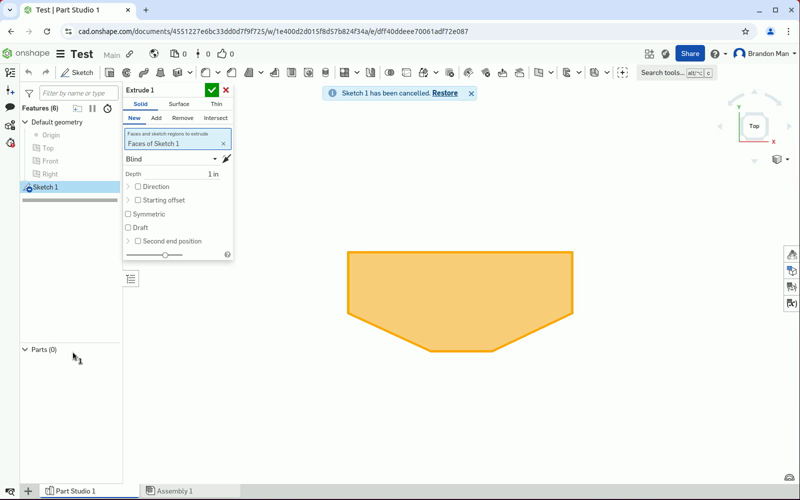
mouse_move(143, 106)
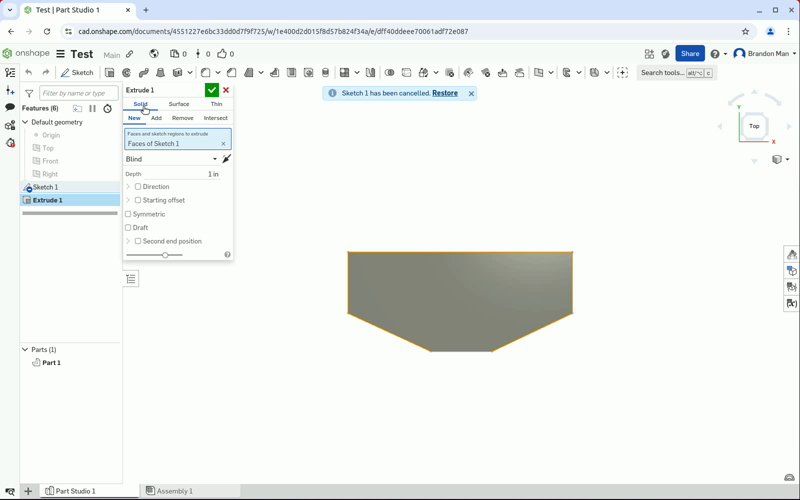
click(143, 106)
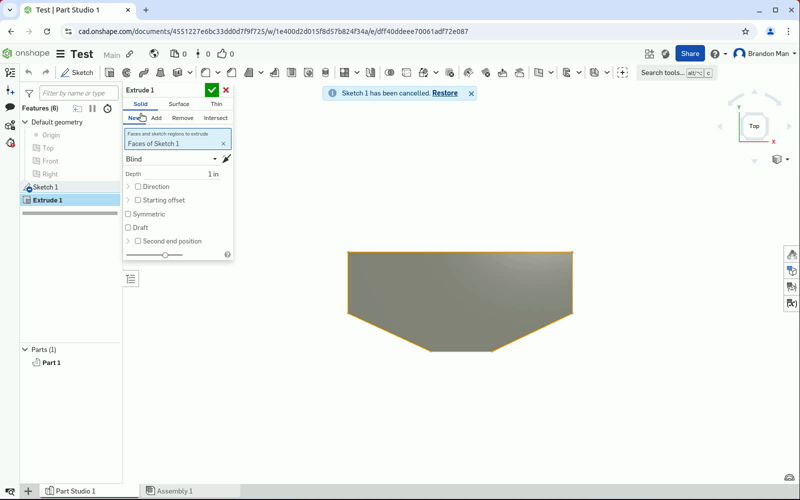
mouse_move(137, 120)
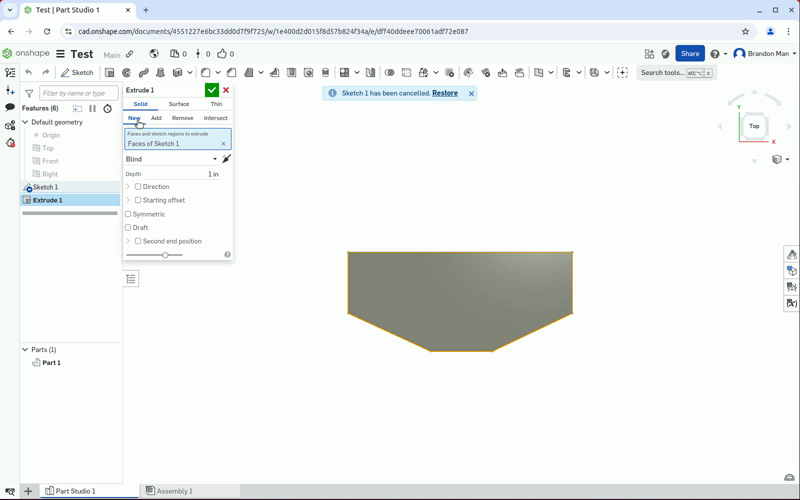
click(137, 120)
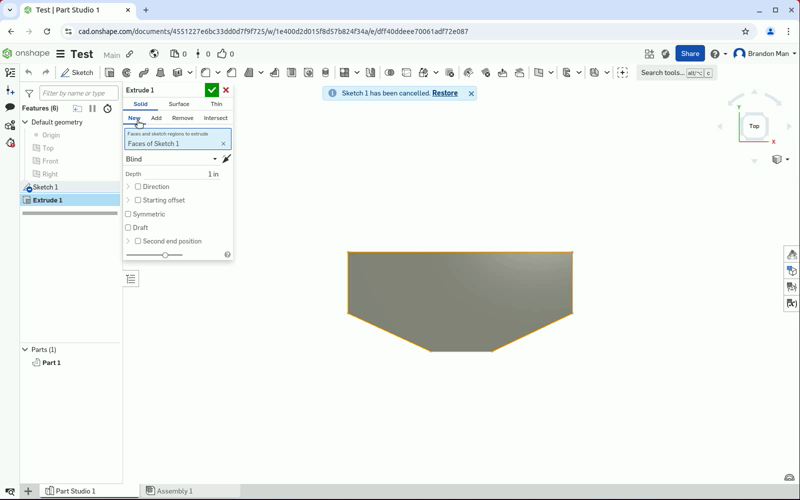
key(tab, 4)
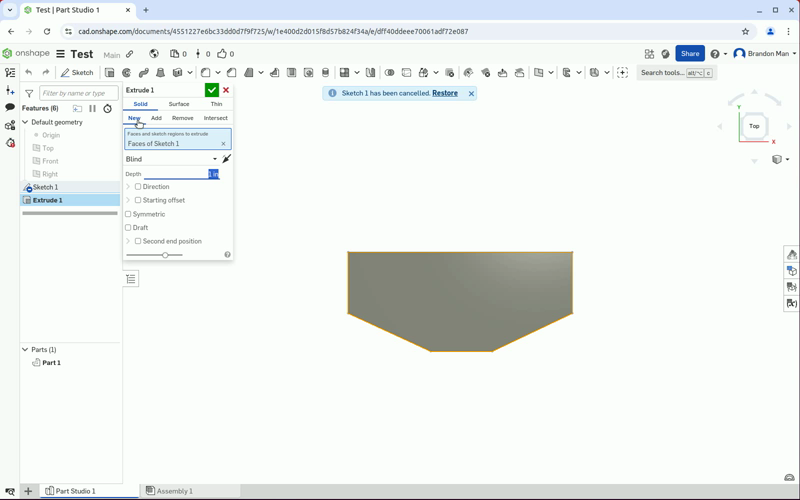
text(4.333)
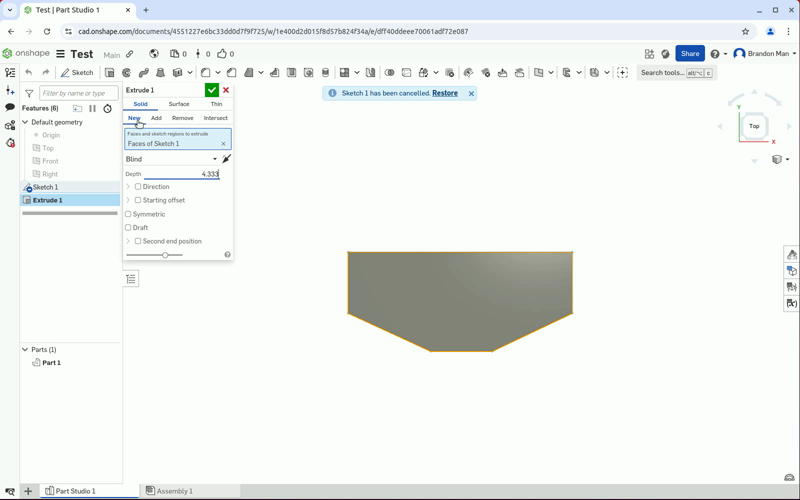
key(enter)
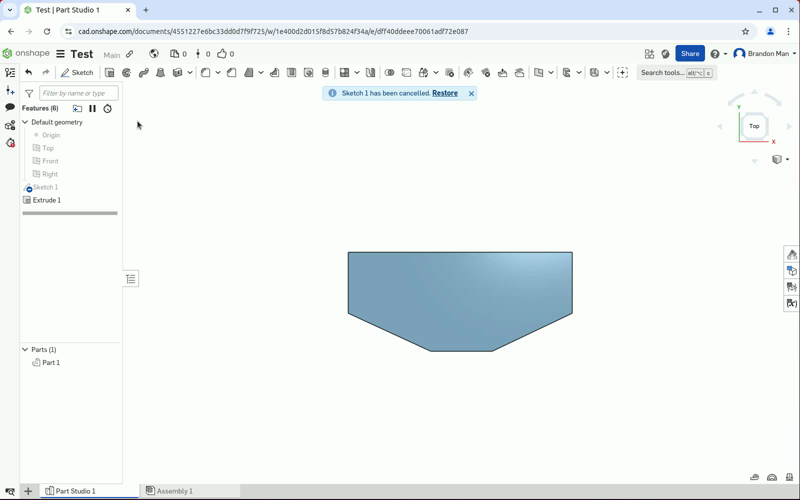
key(shift+h)
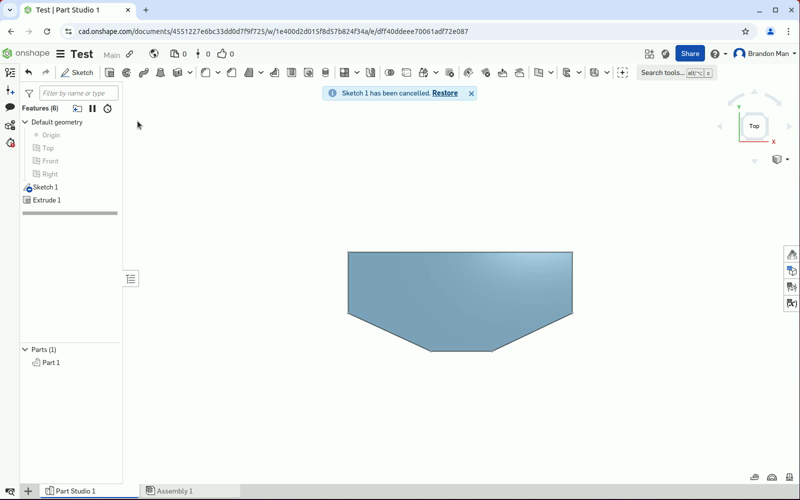
key(shift+h)
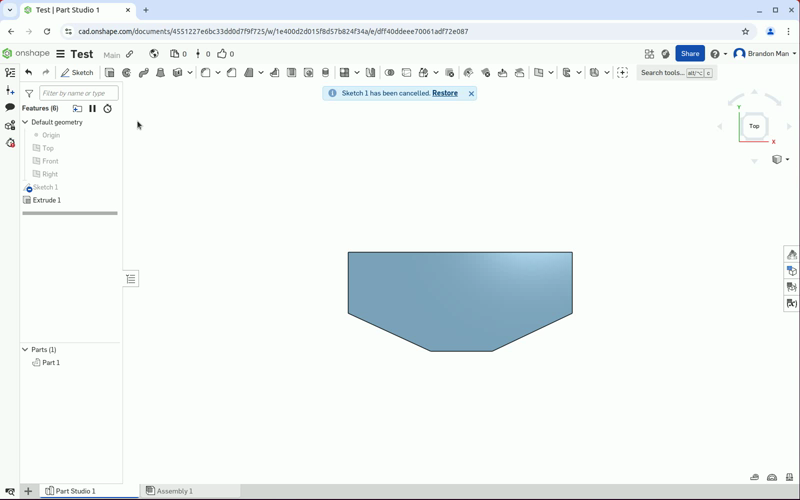
mouse_move(73, 189)
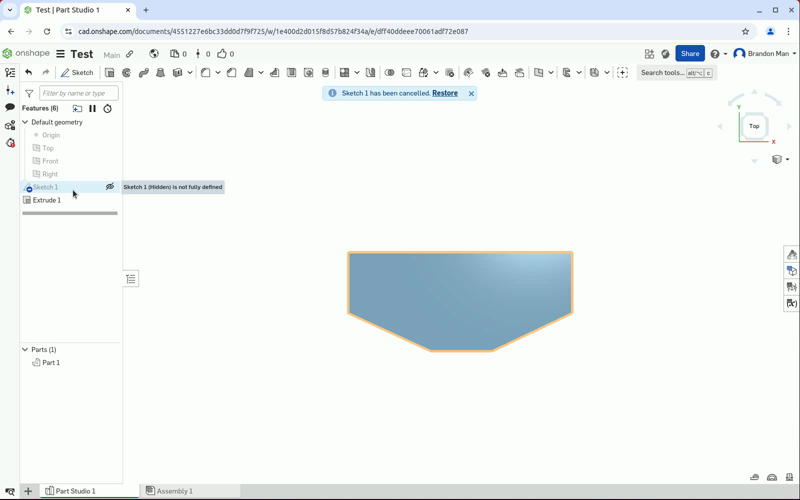
click(73, 189)
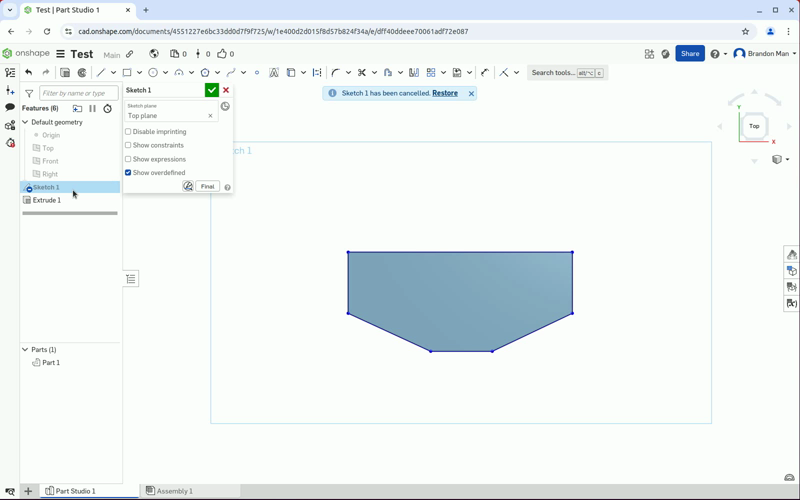
mouse_move(229, 92)
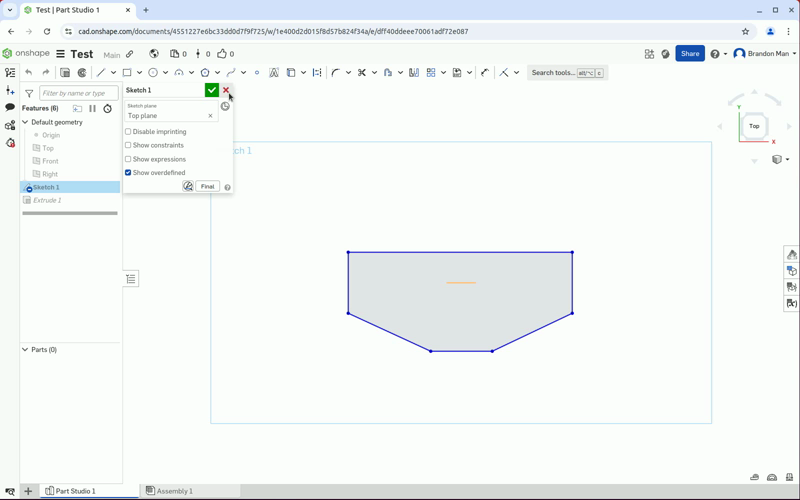
click(229, 92)
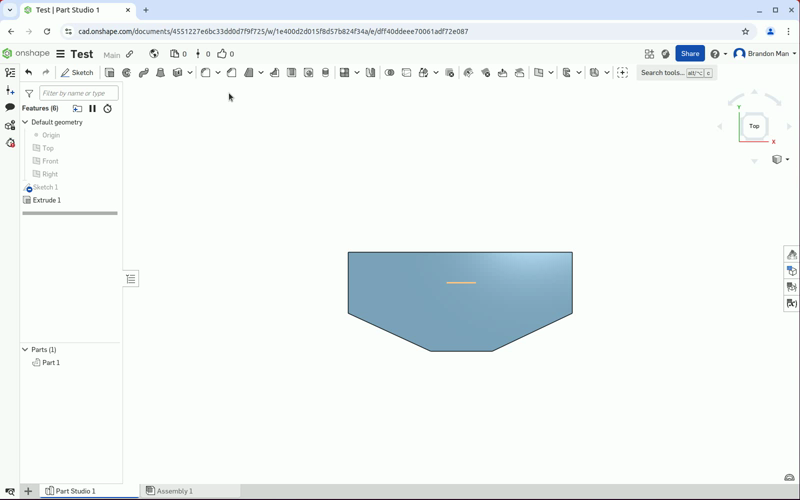
mouse_move(541, 75)
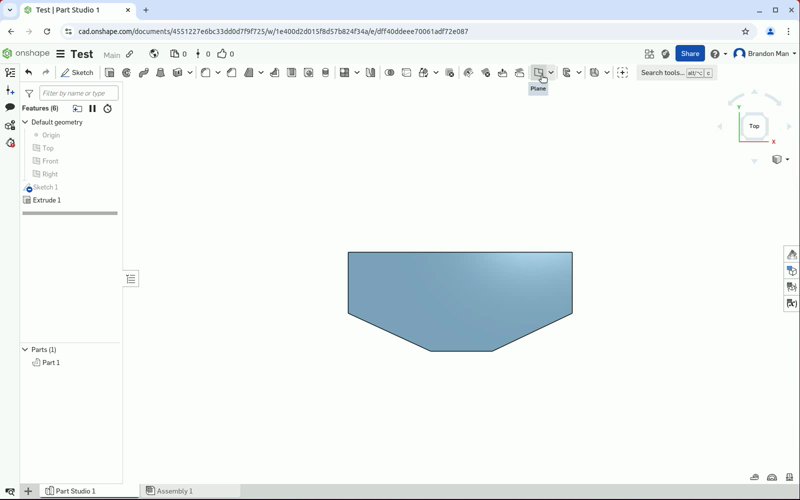
click(541, 75)
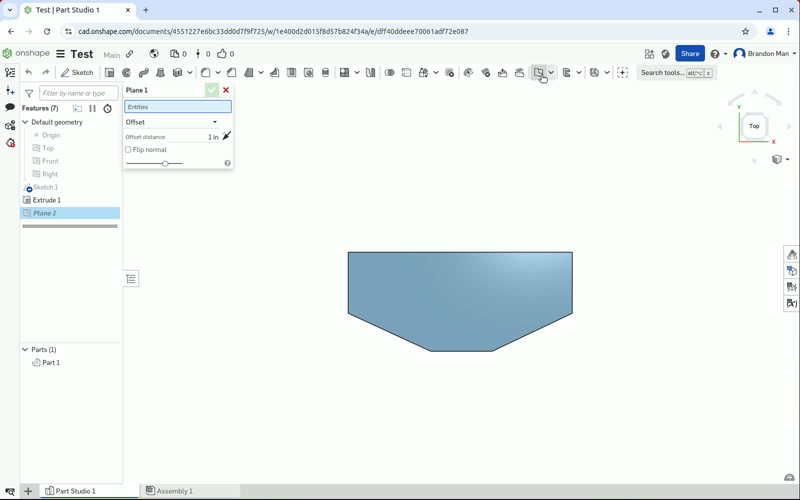
mouse_move(73, 150)
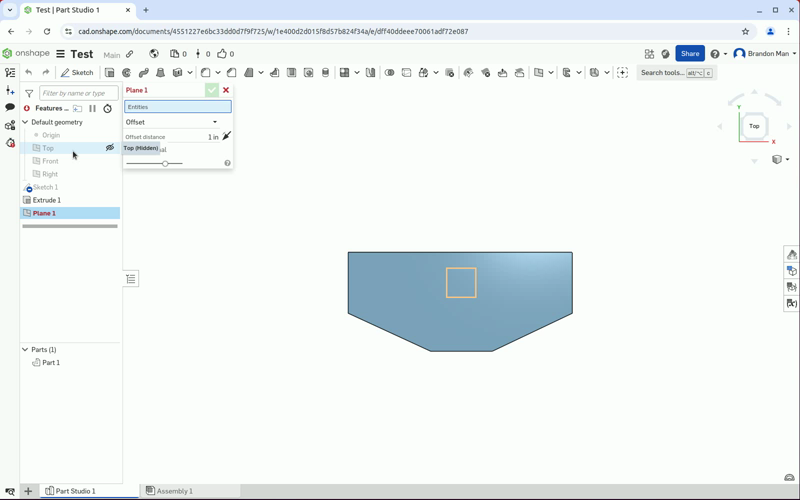
click(73, 150)
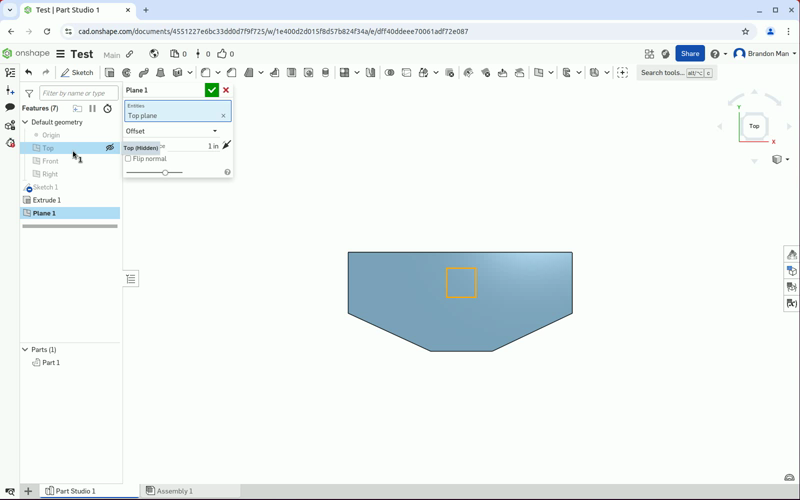
key(tab, 2)
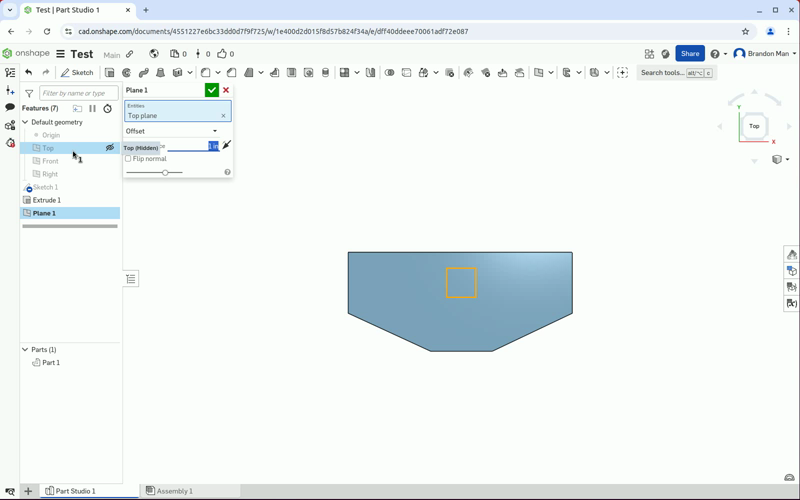
text(4.344)
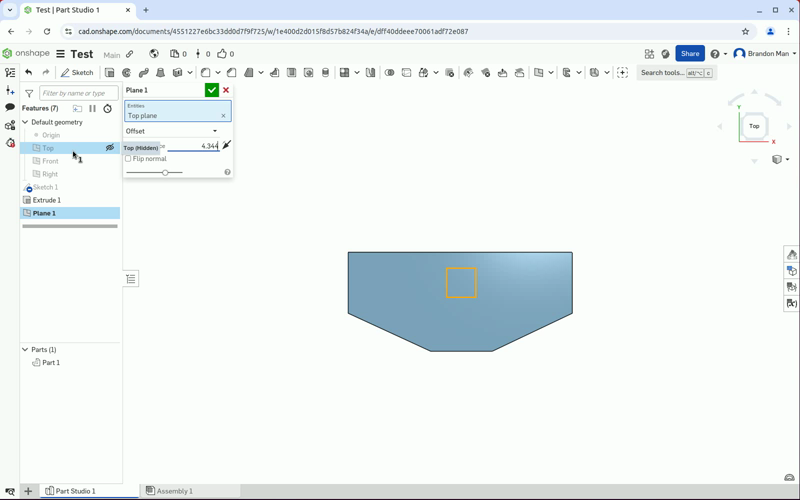
key(enter, 2)
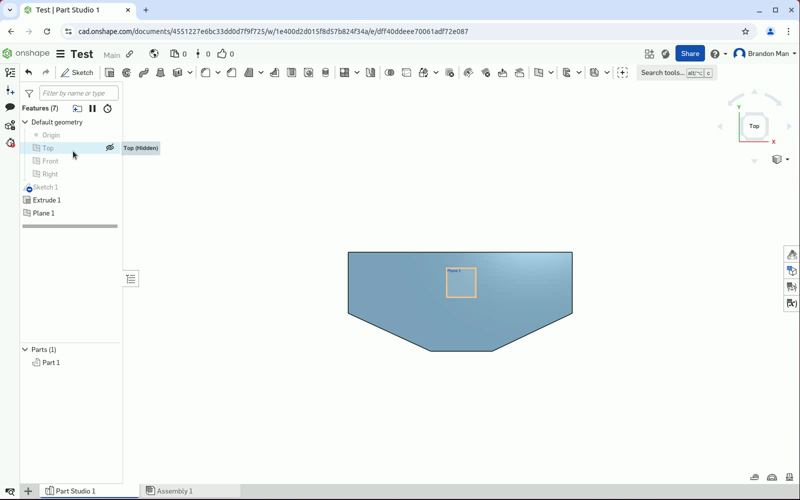
key(shift+s)
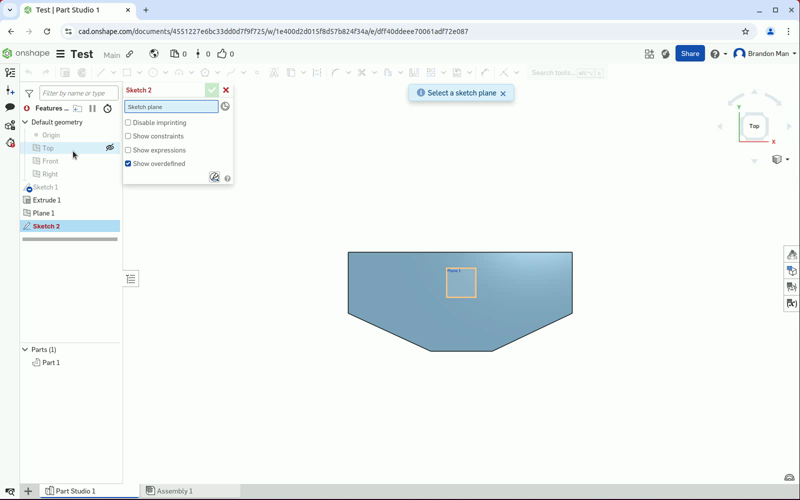
mouse_move(73, 215)
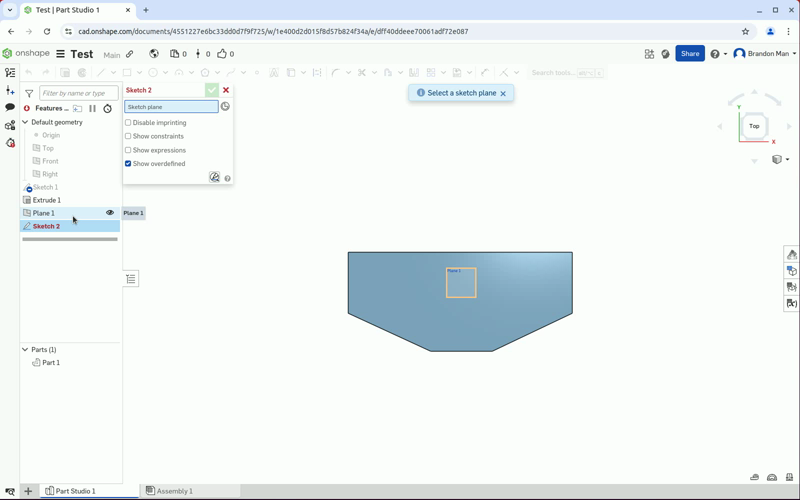
click(73, 215)
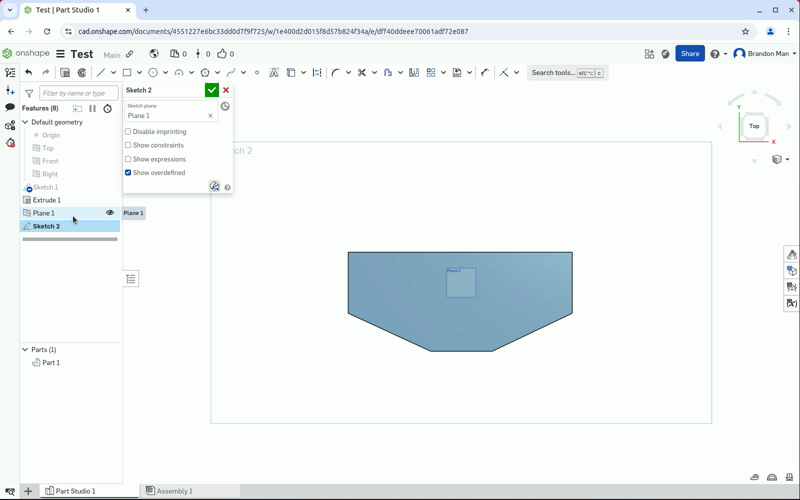
mouse_move(73, 352)
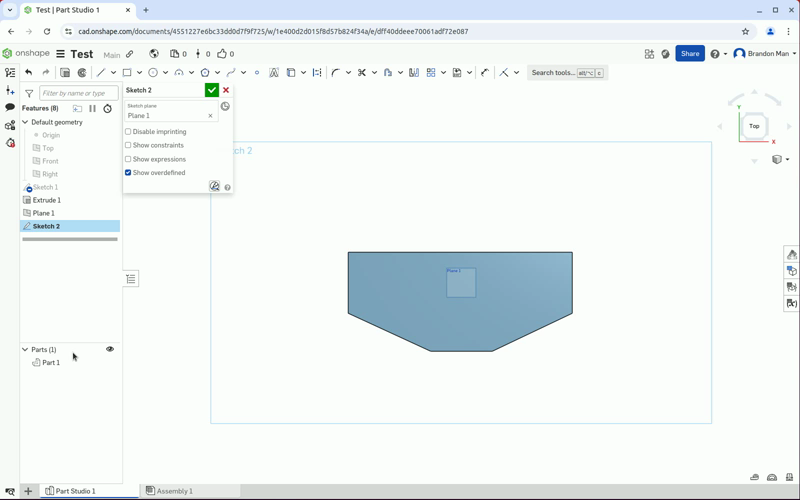
key(y)
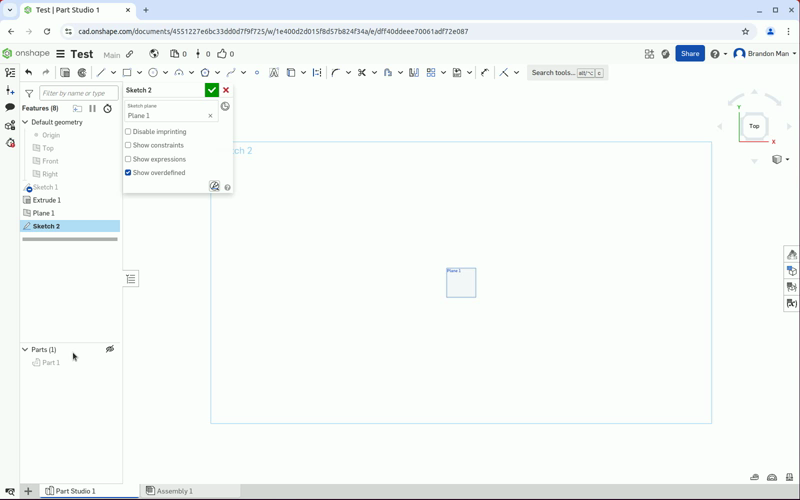
key(c)
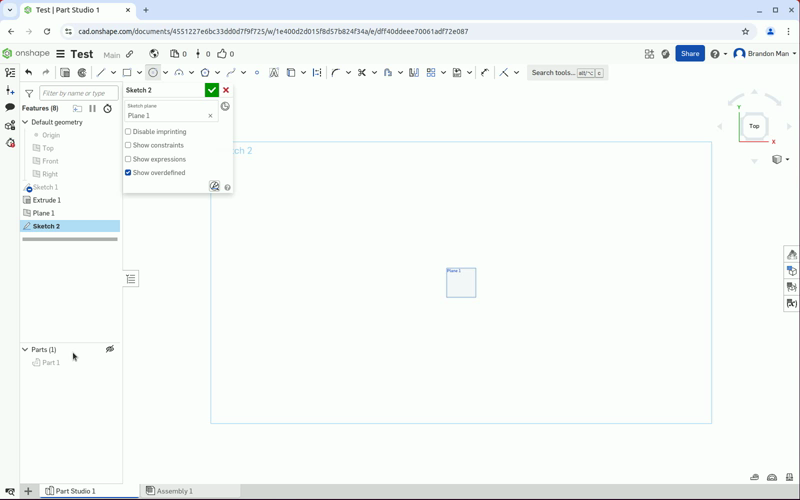
key_down(shift)
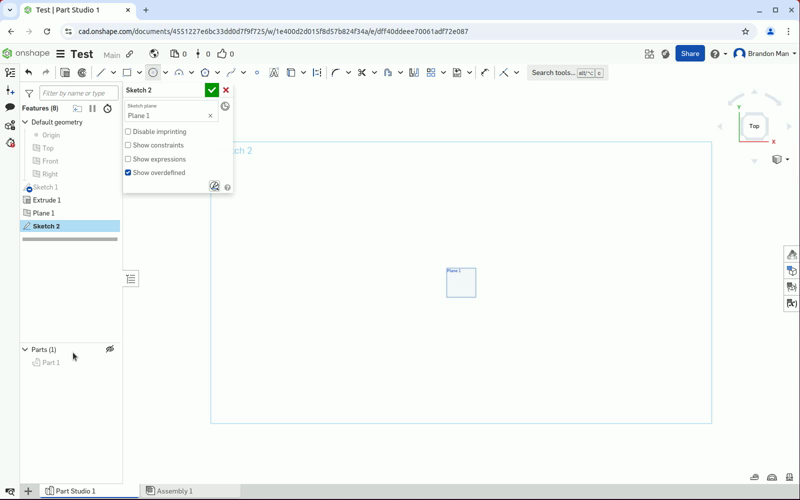
mouse_move(546, 282)
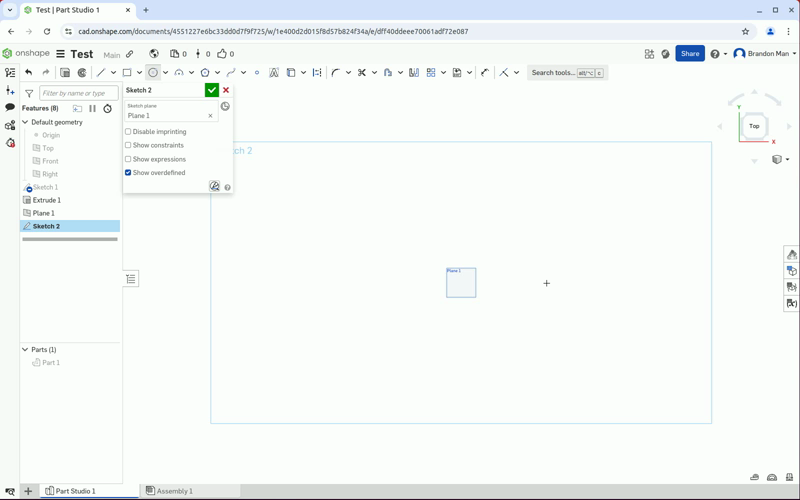
click(546, 282)
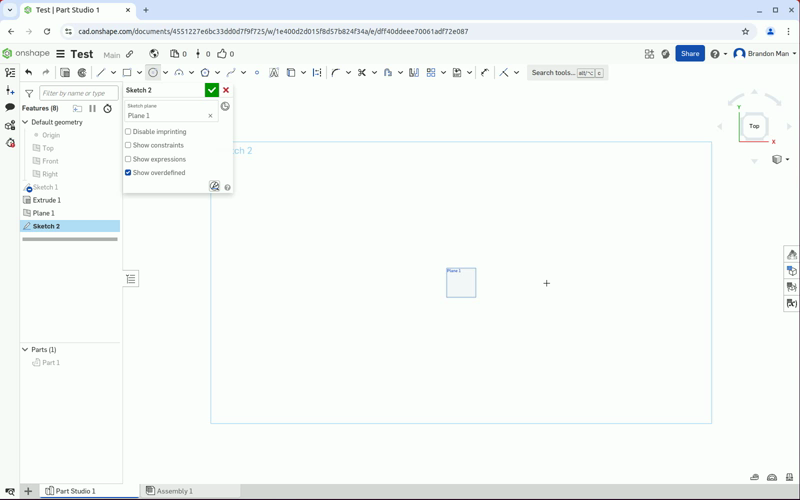
key_up(shift)
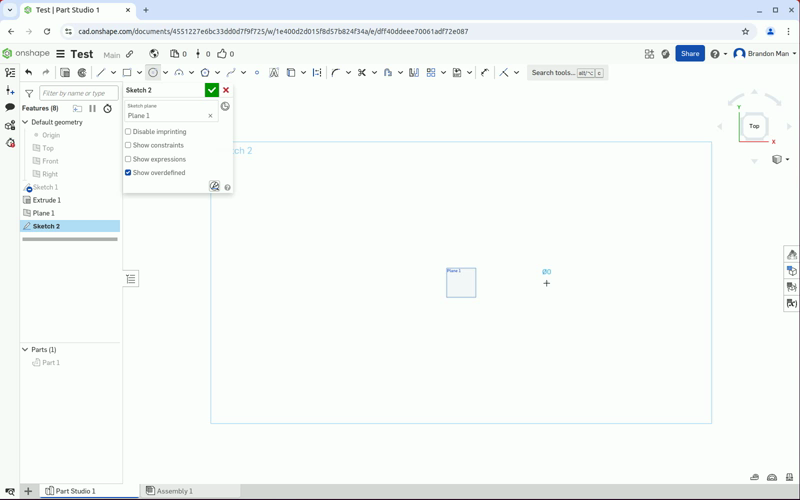
mouse_move(568, 282)
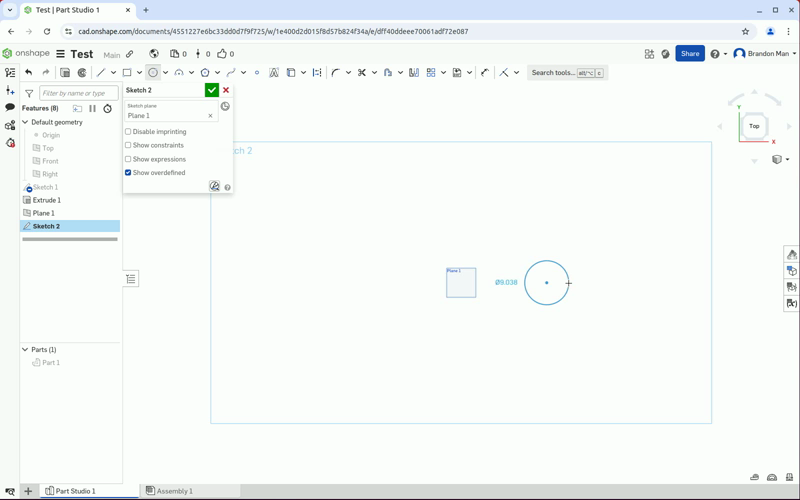
click(568, 282)
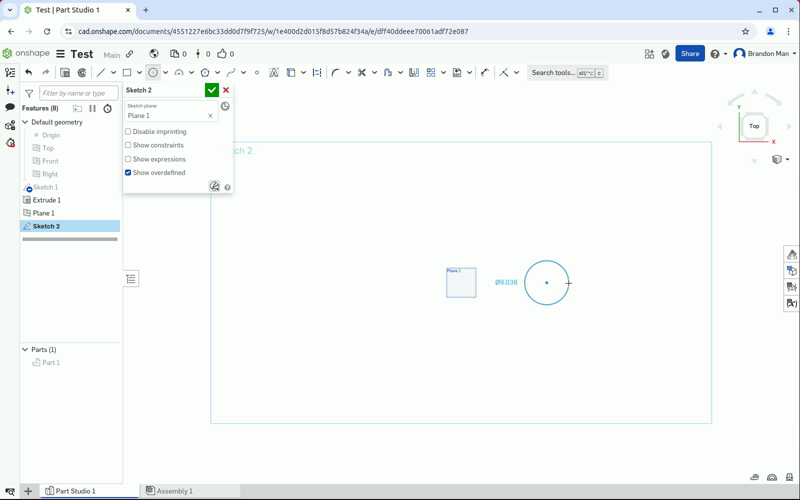
key(esc)
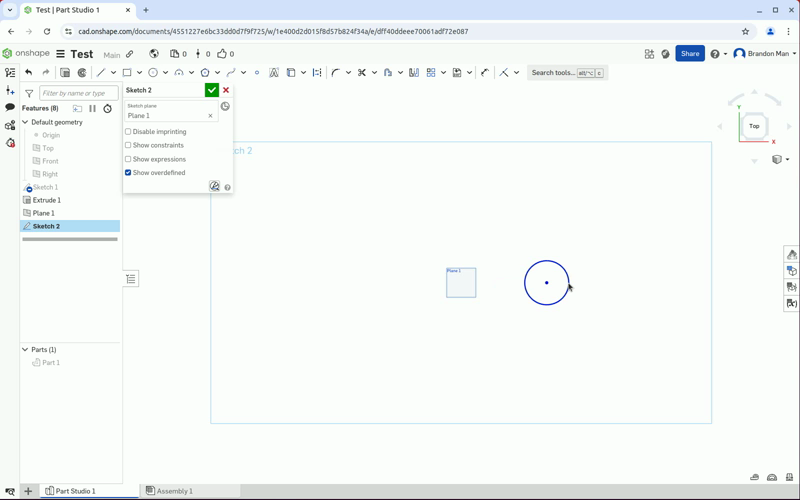
mouse_move(555, 286)
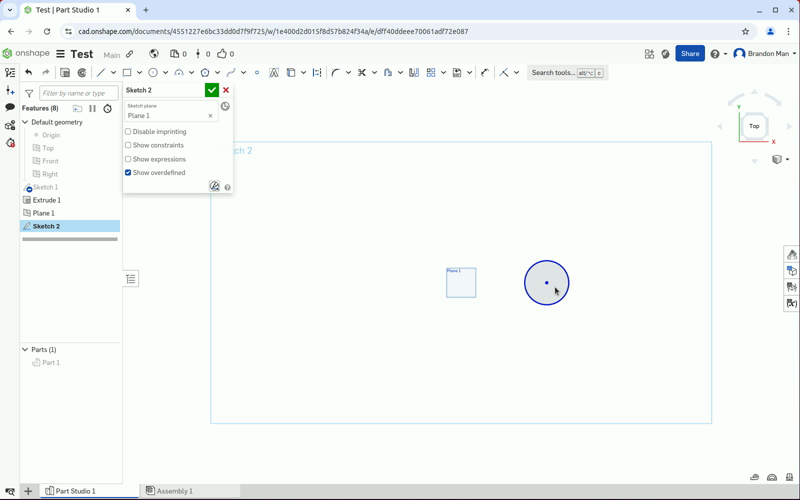
scroll(6)
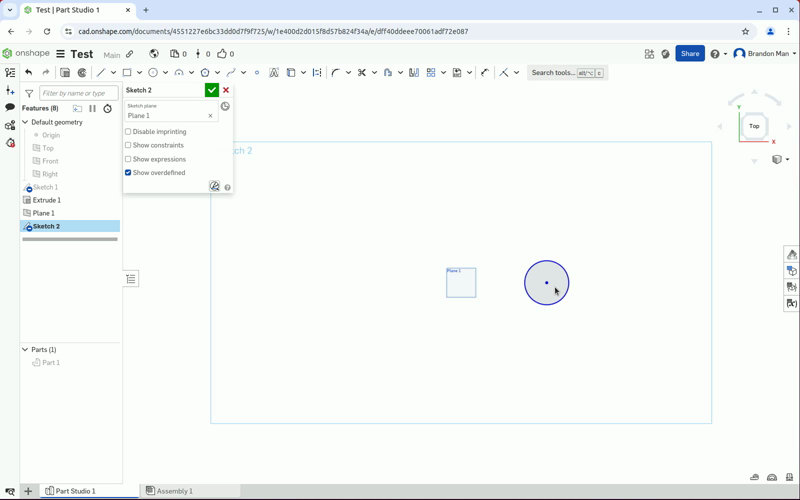
scroll(6)
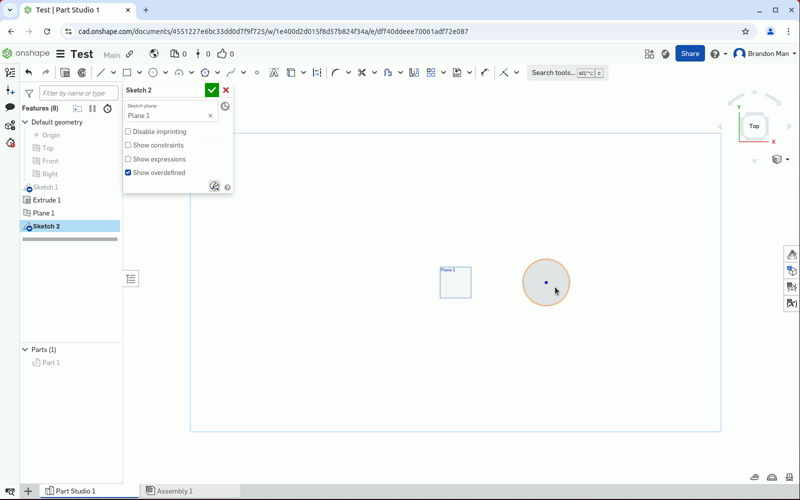
scroll(6)
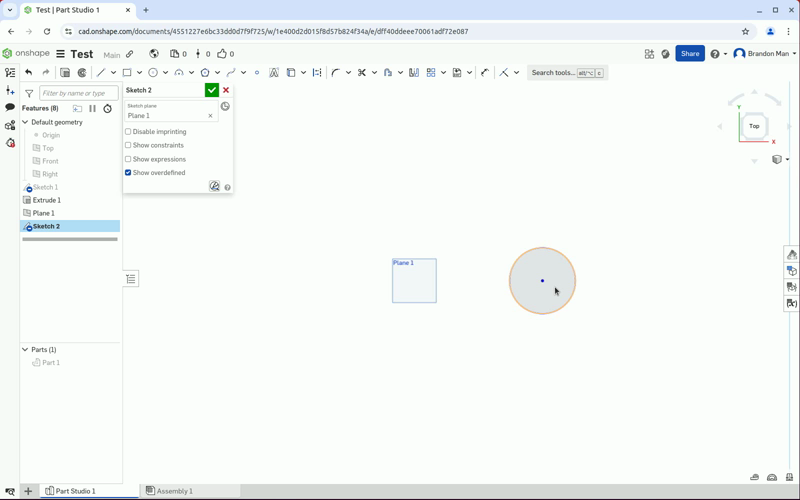
scroll(6)
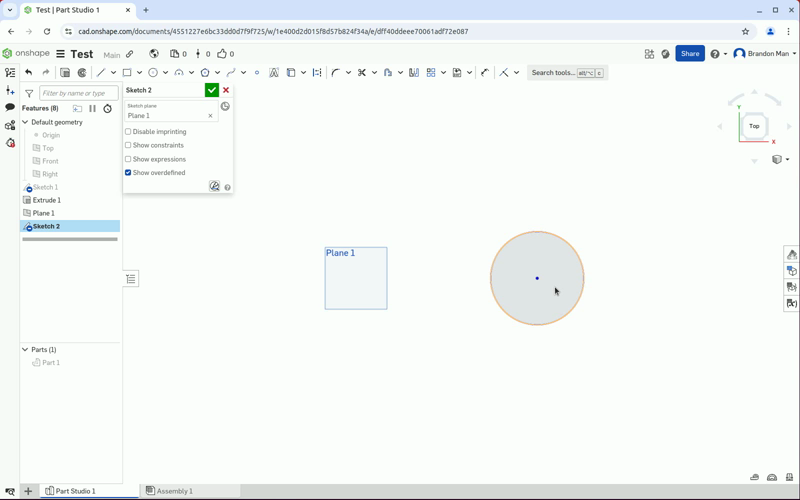
scroll(6)
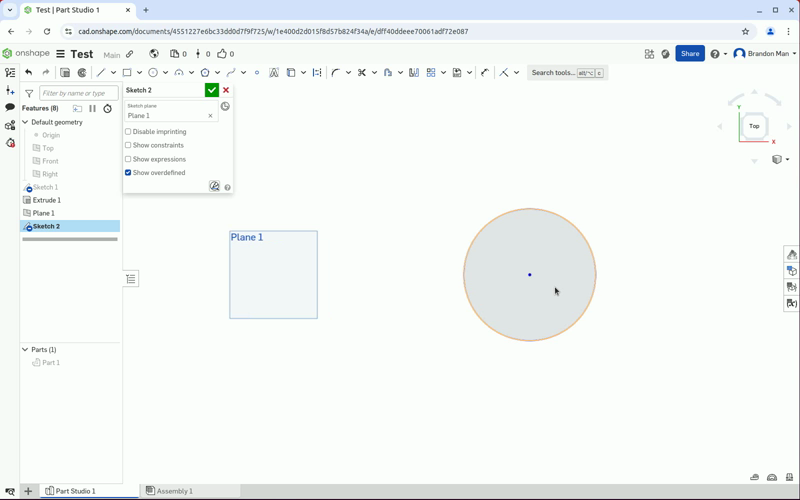
scroll(6)
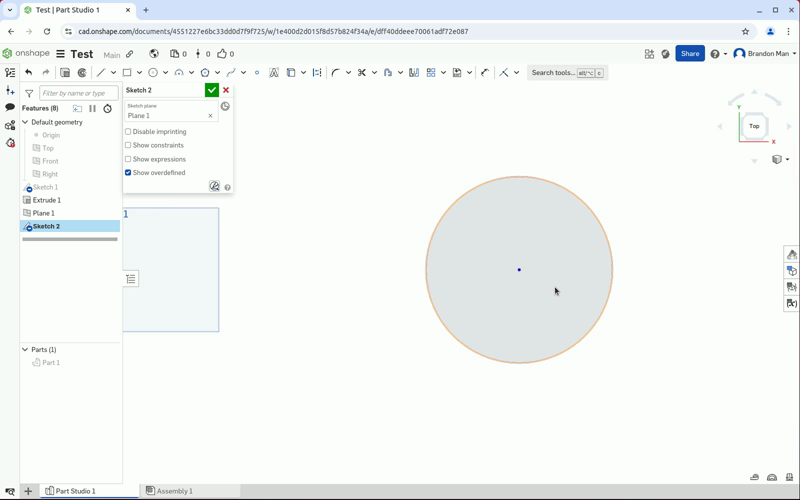
scroll(6)
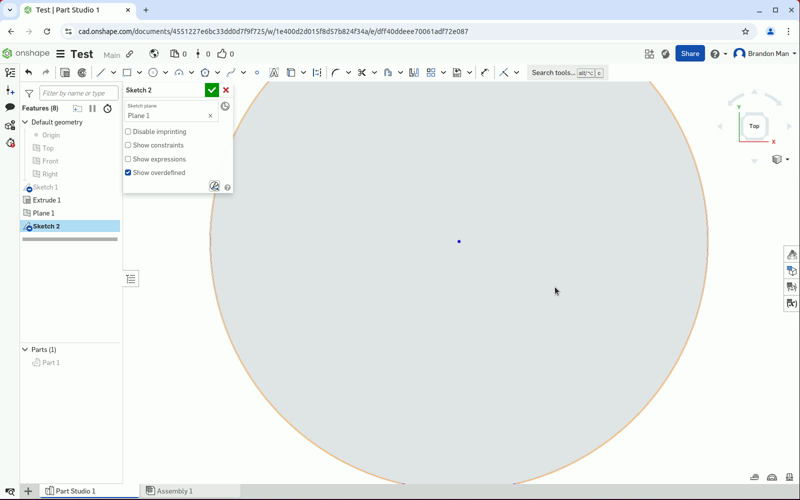
click(555, 286)
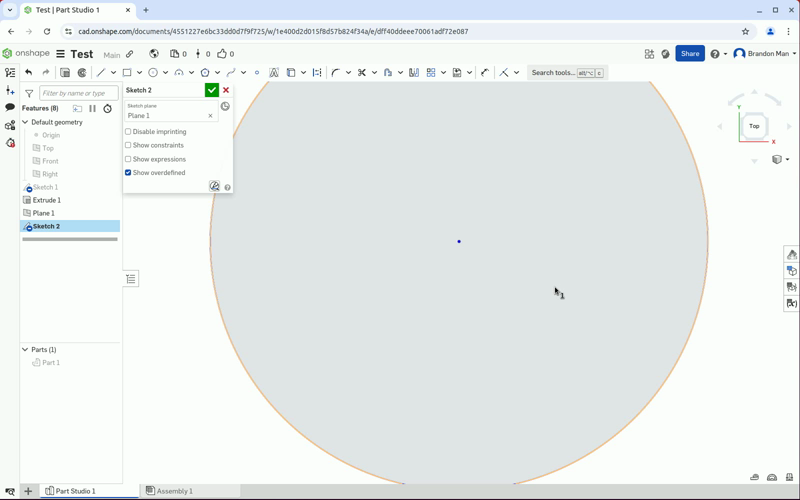
scroll(-6)
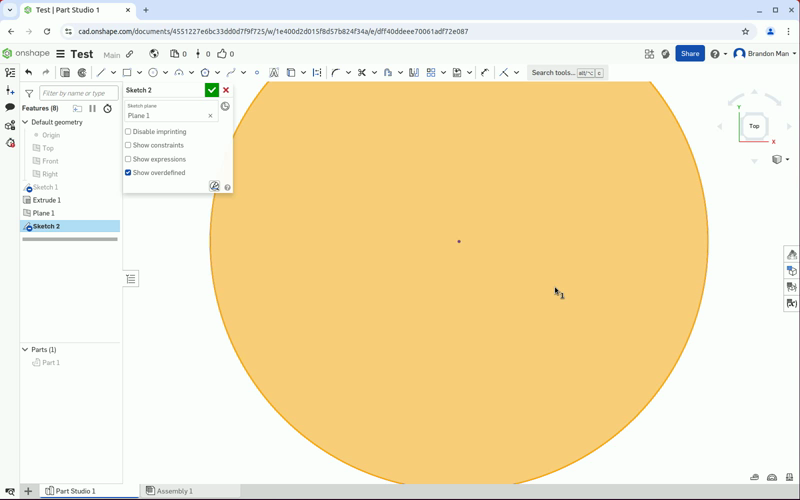
scroll(-6)
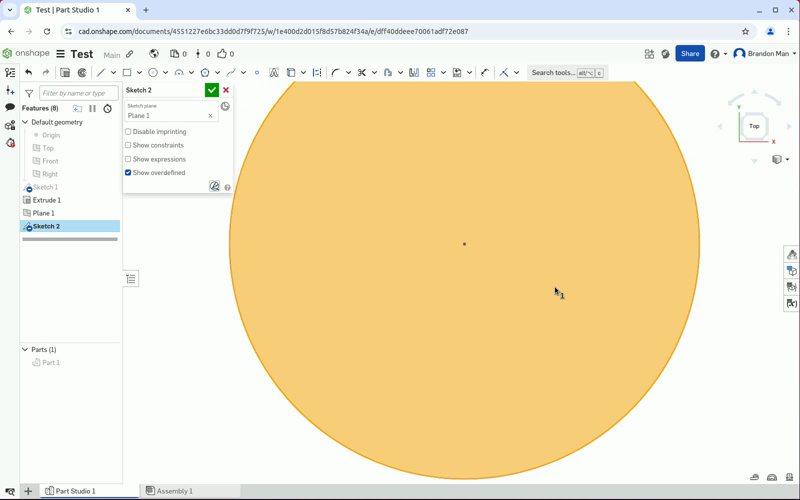
scroll(-6)
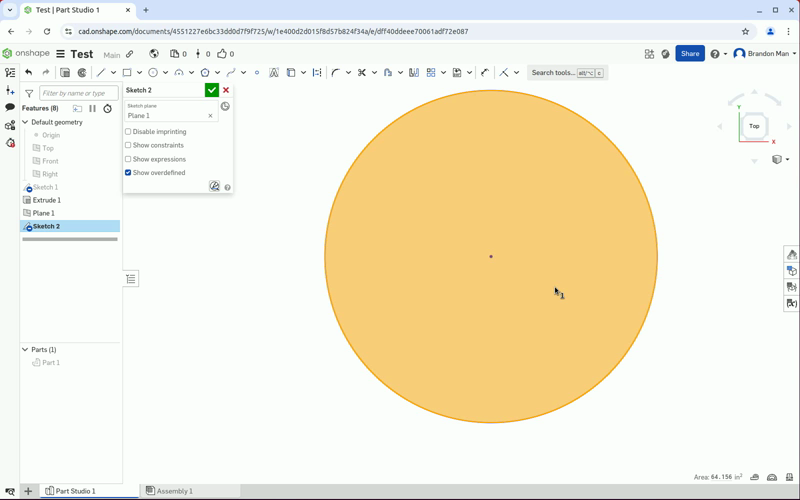
scroll(-6)
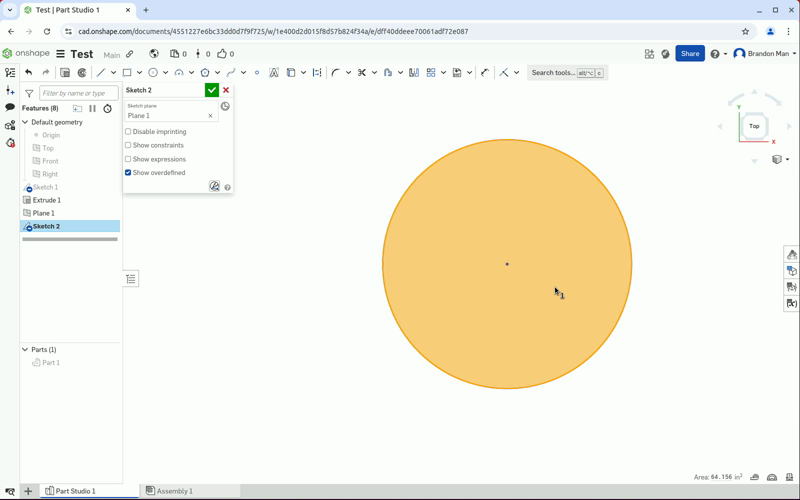
scroll(-6)
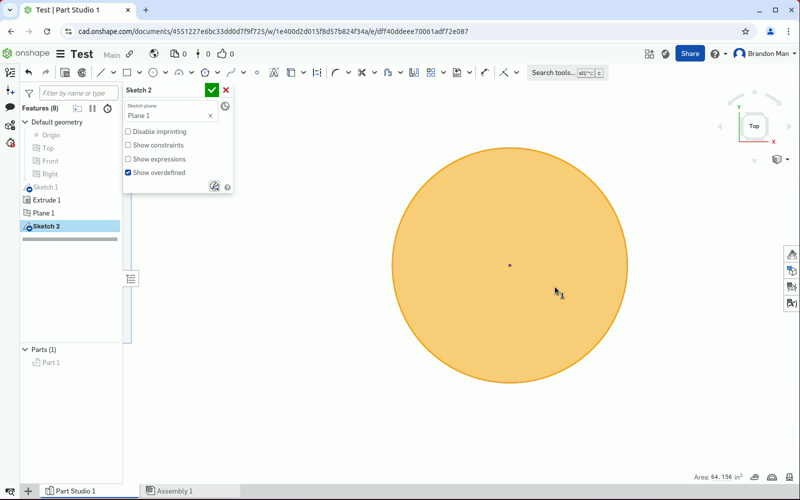
scroll(-6)
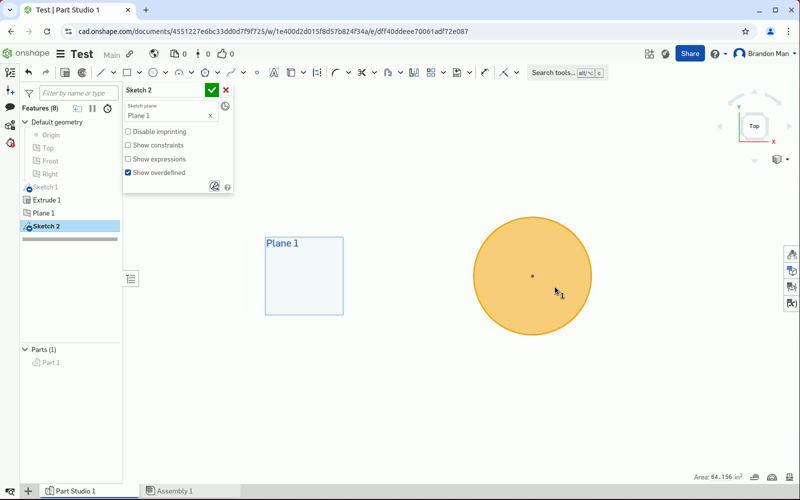
scroll(-6)
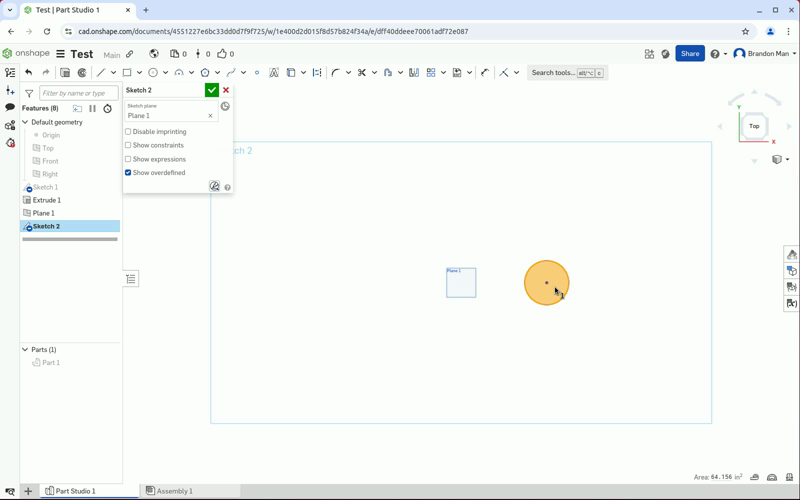
mouse_move(73, 352)
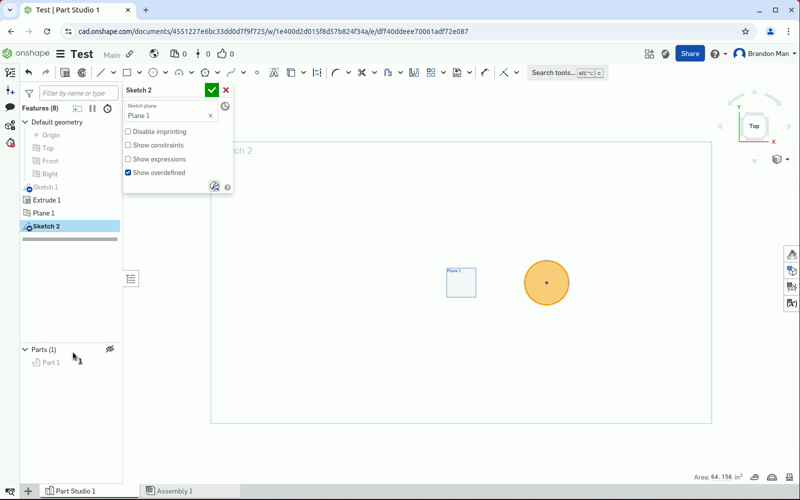
key(shift+y)
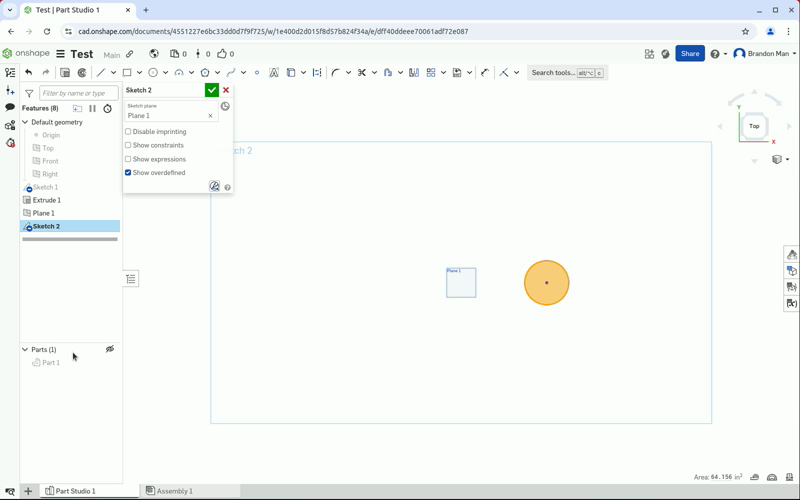
key(shift+e)
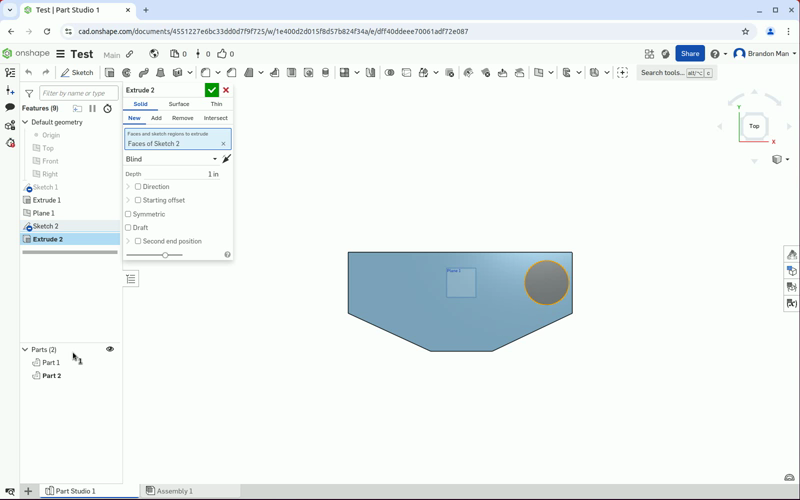
mouse_move(143, 106)
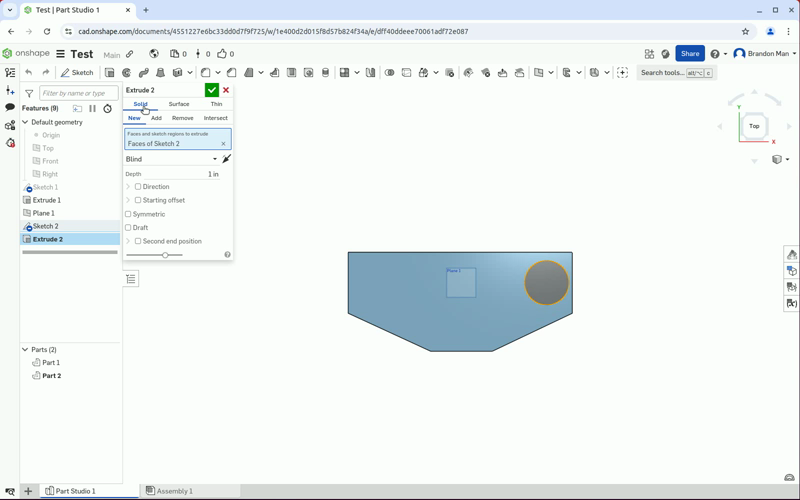
click(143, 106)
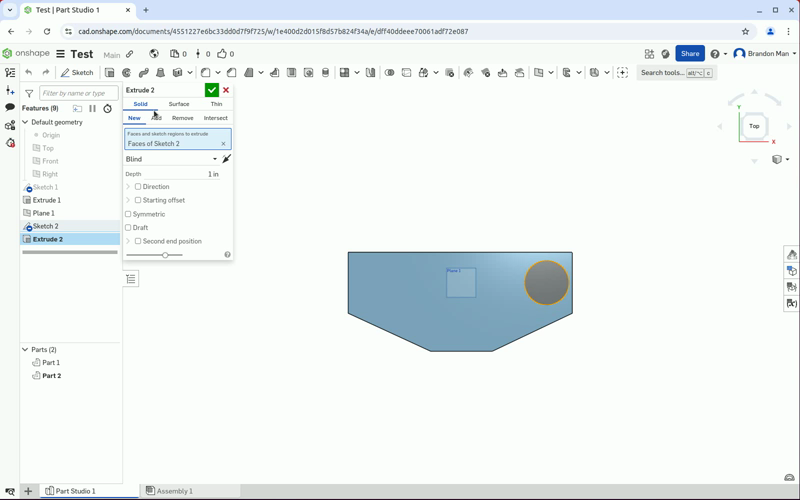
mouse_move(186, 120)
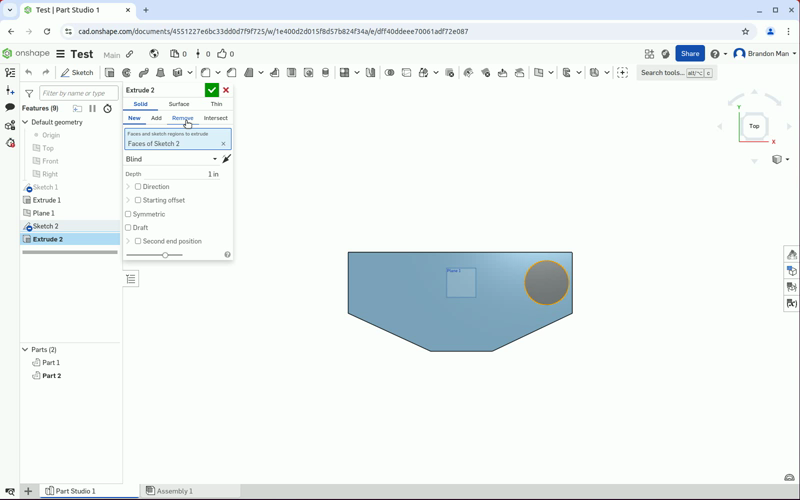
click(186, 120)
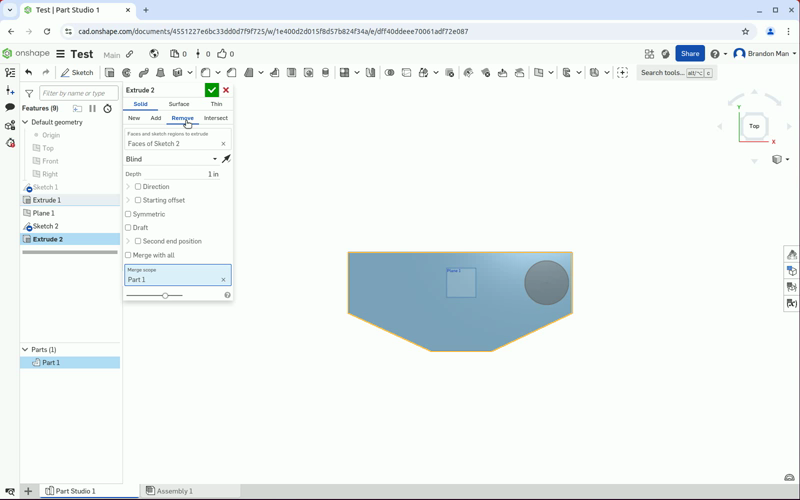
key(tab, 4)
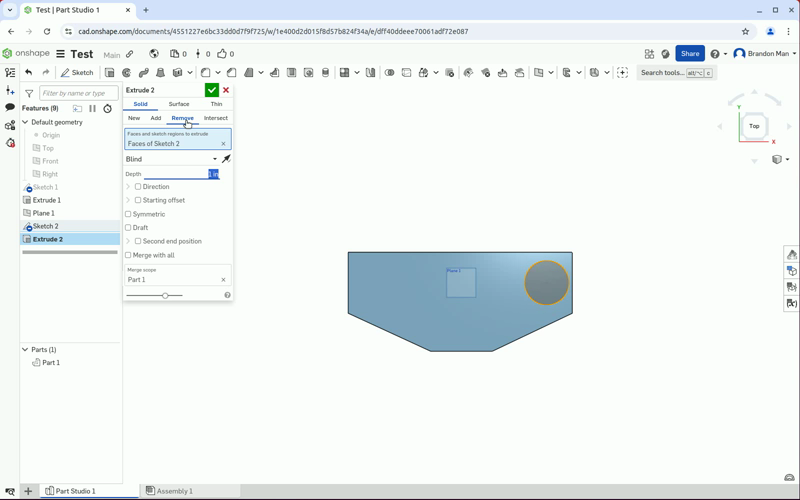
text(8.906)
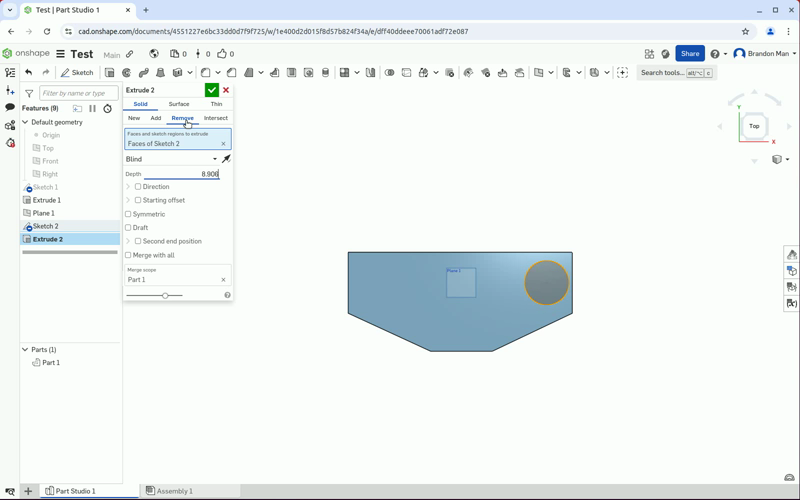
key(tab, 6)
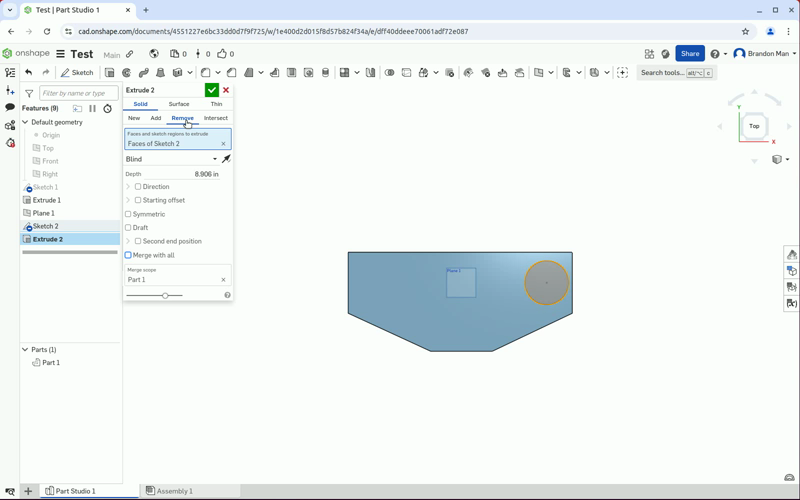
key(space)
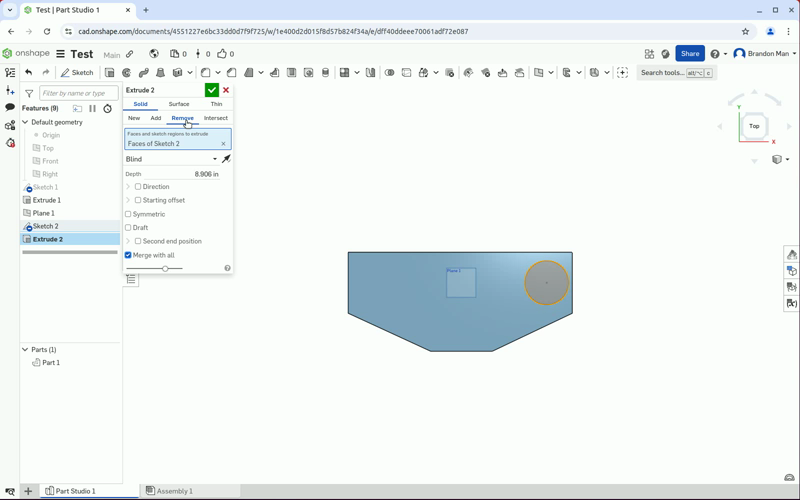
key(enter)
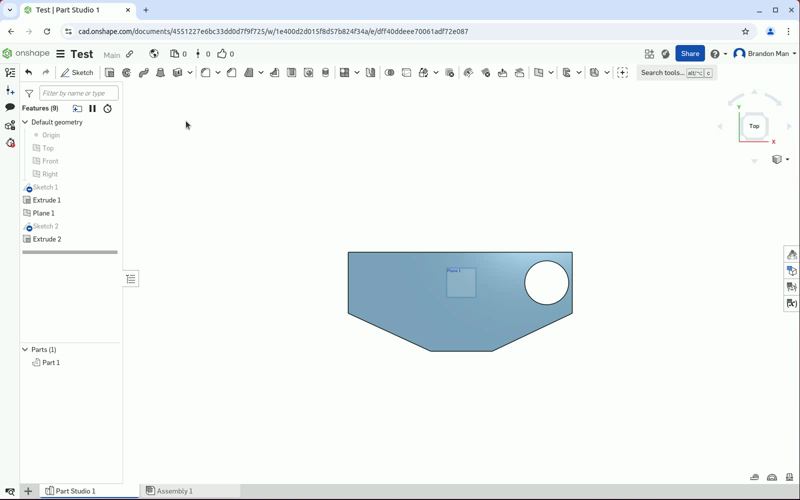
key(shift+h)
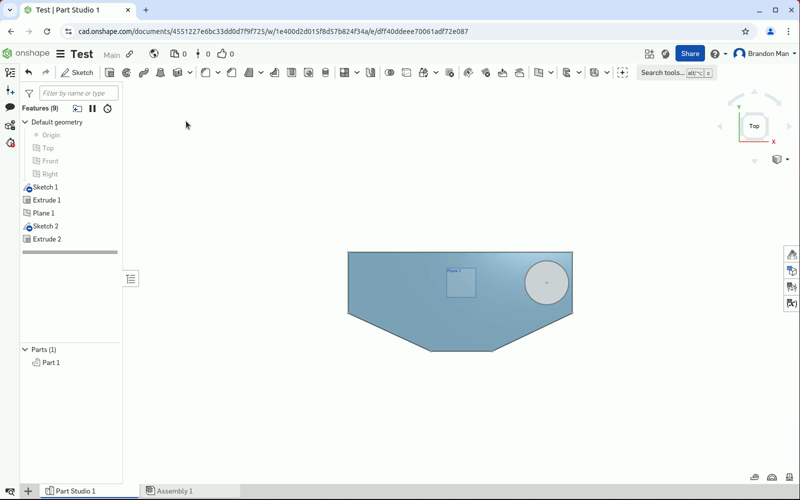
key(shift+h)
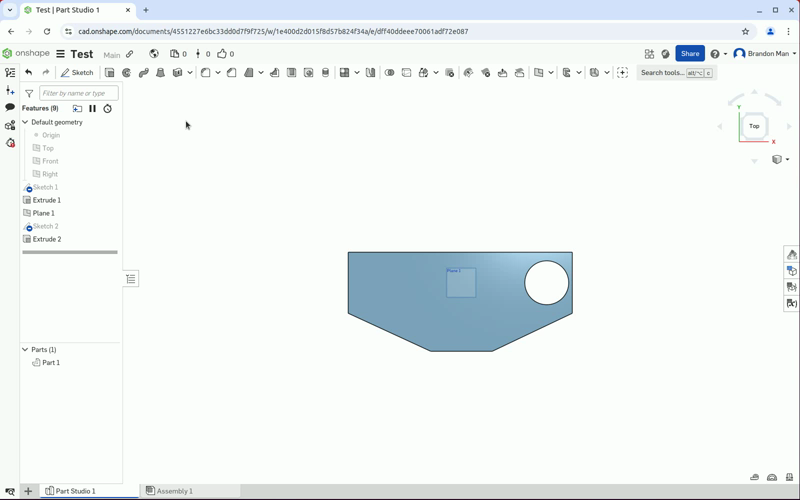
mouse_move(73, 189)
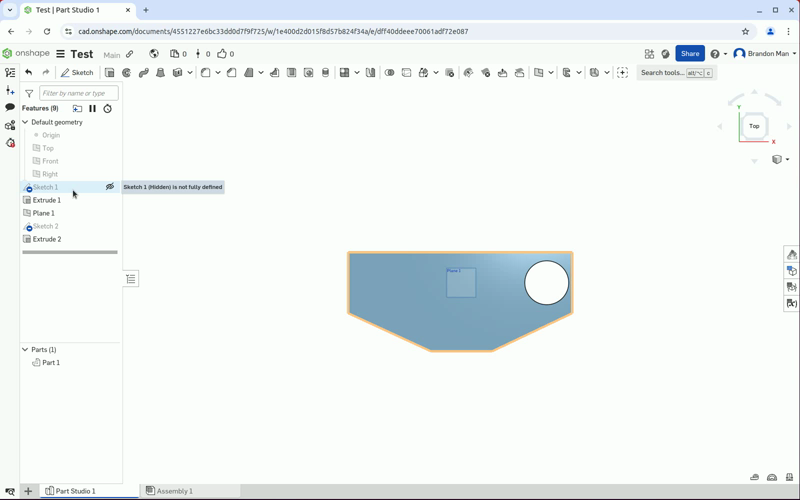
click(73, 189)
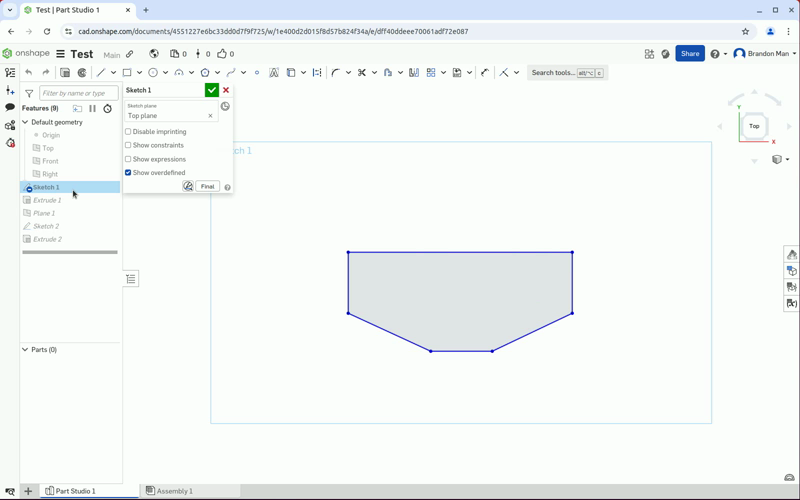
mouse_move(229, 92)
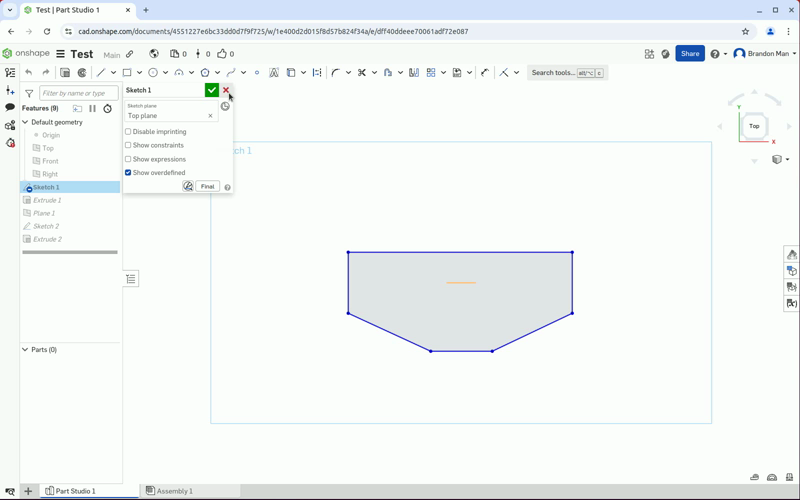
click(229, 92)
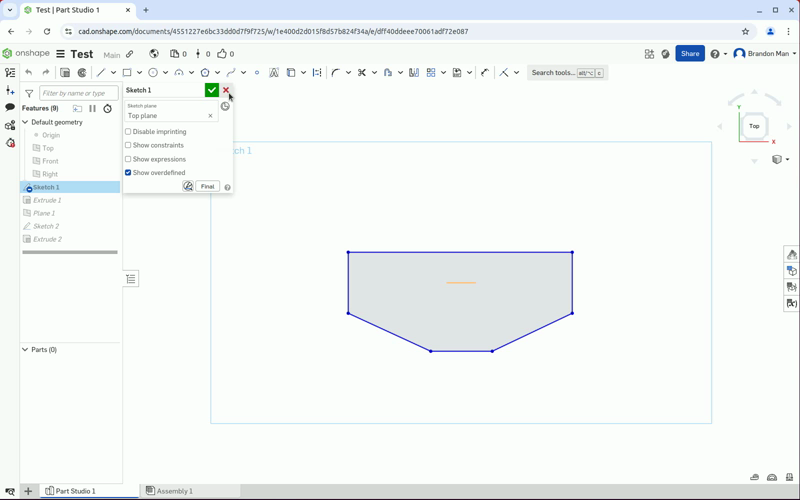
key(shift+s)
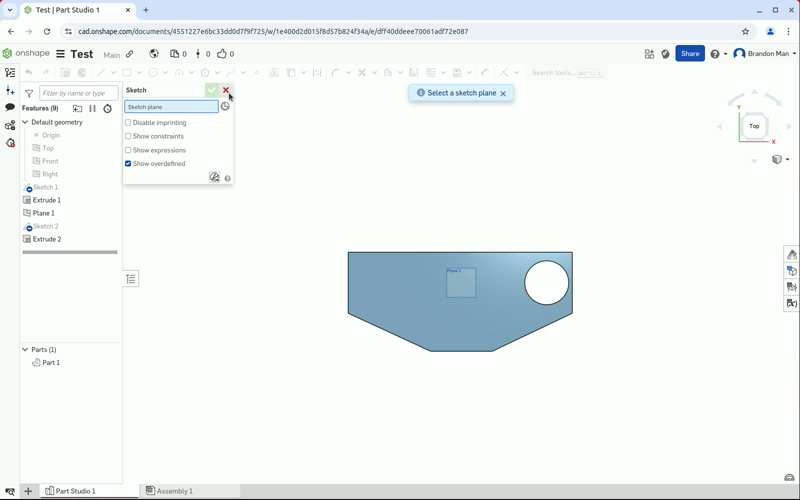
mouse_move(73, 215)
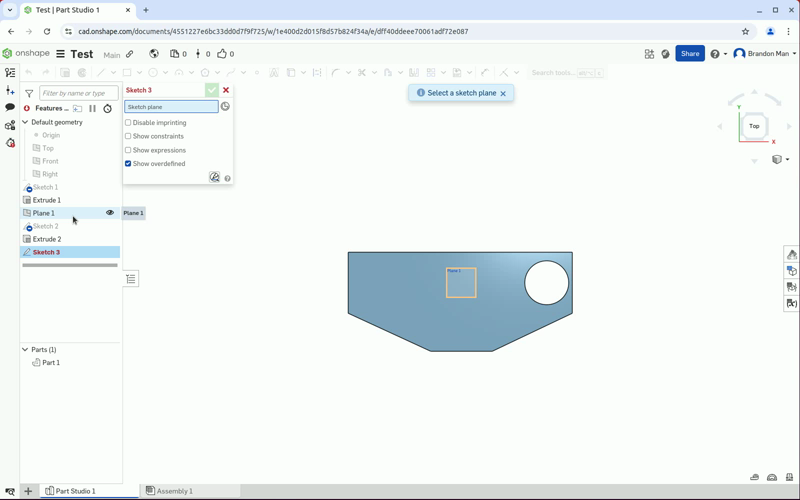
click(73, 215)
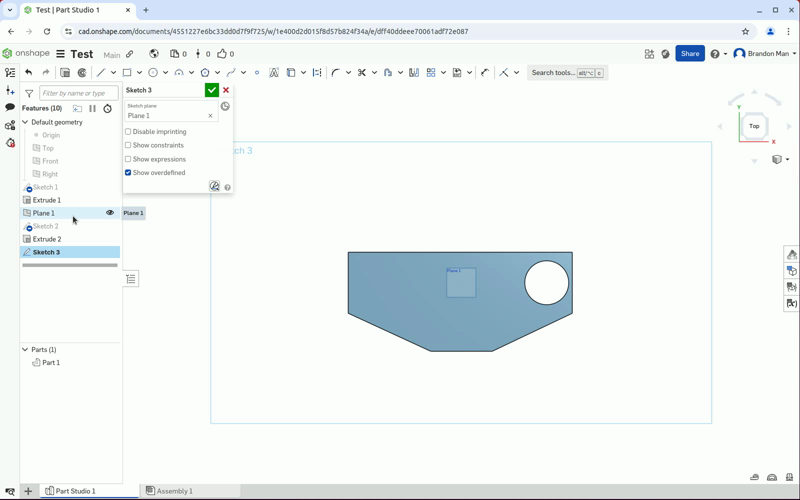
mouse_move(73, 352)
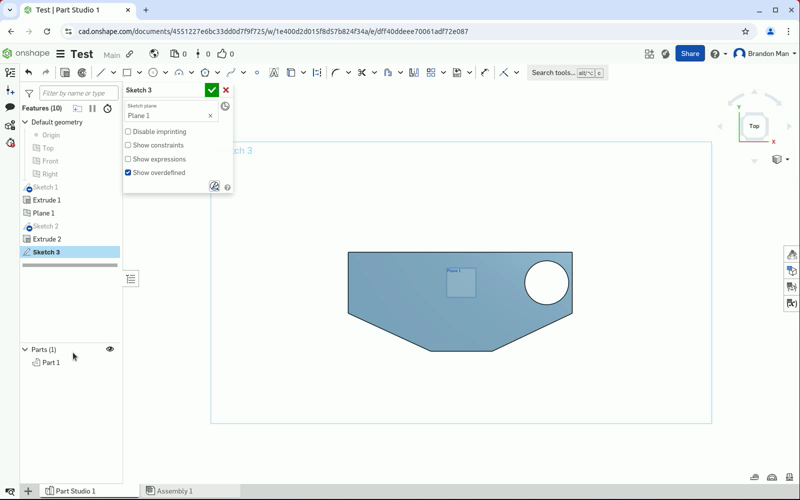
key(y)
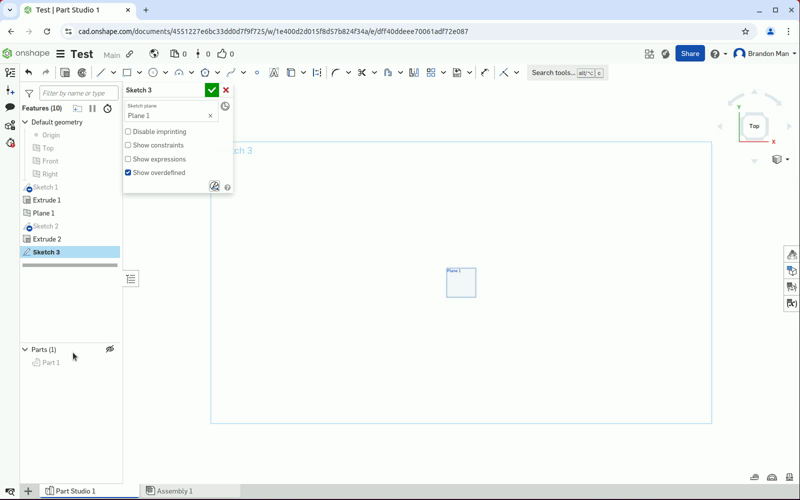
key(c)
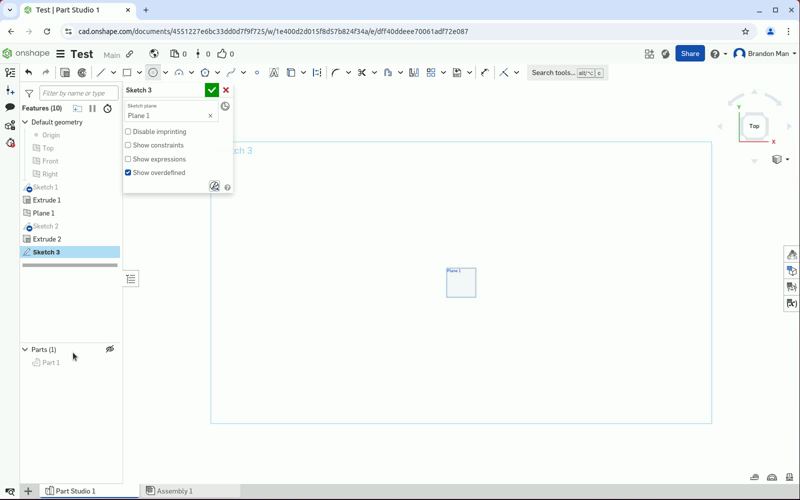
key_down(shift)
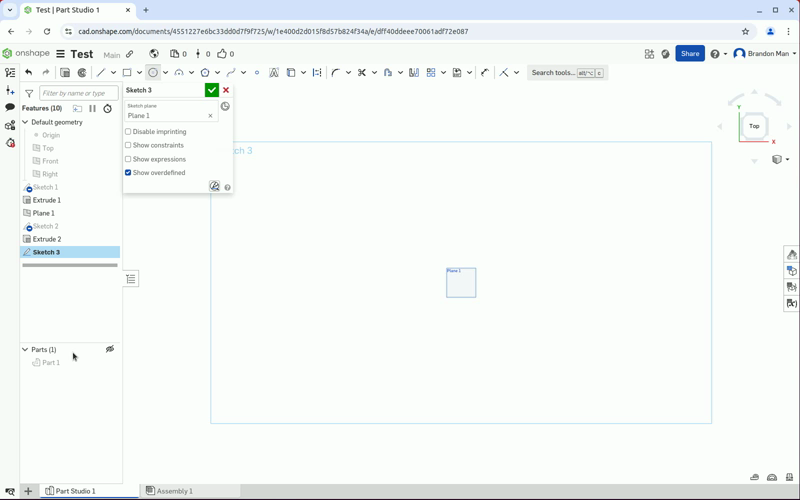
mouse_move(375, 282)
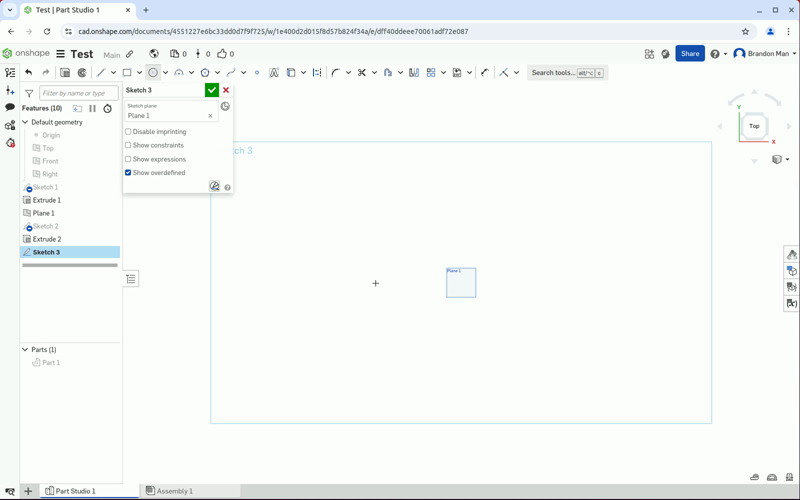
click(375, 282)
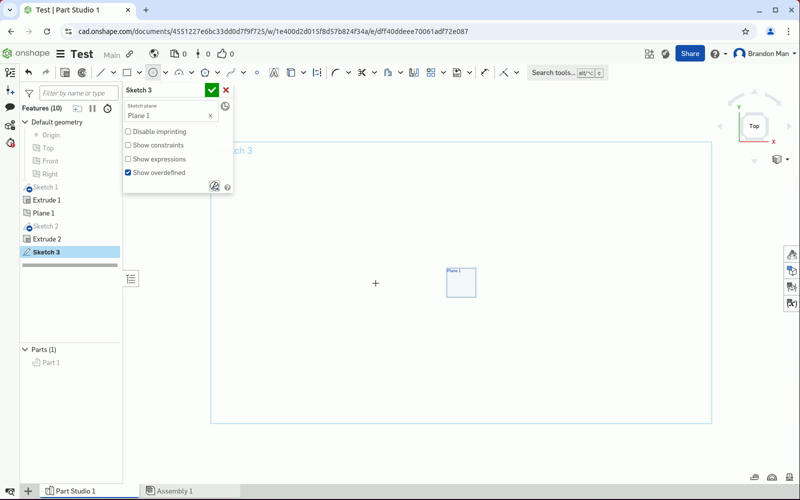
key_up(shift)
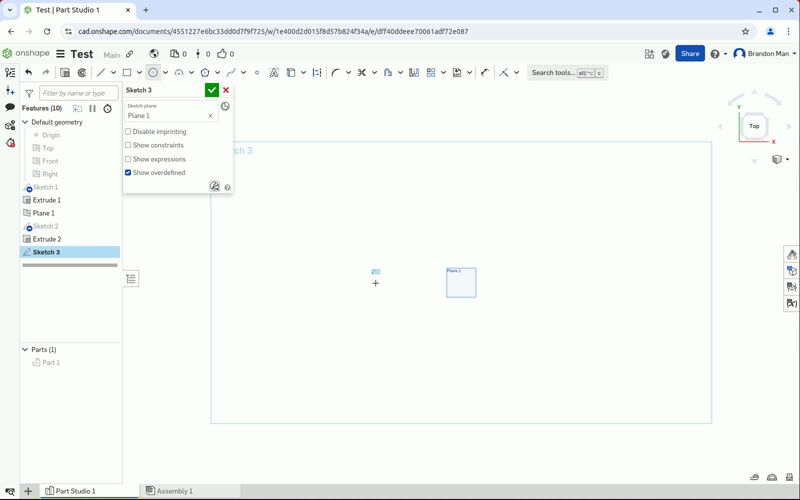
mouse_move(397, 282)
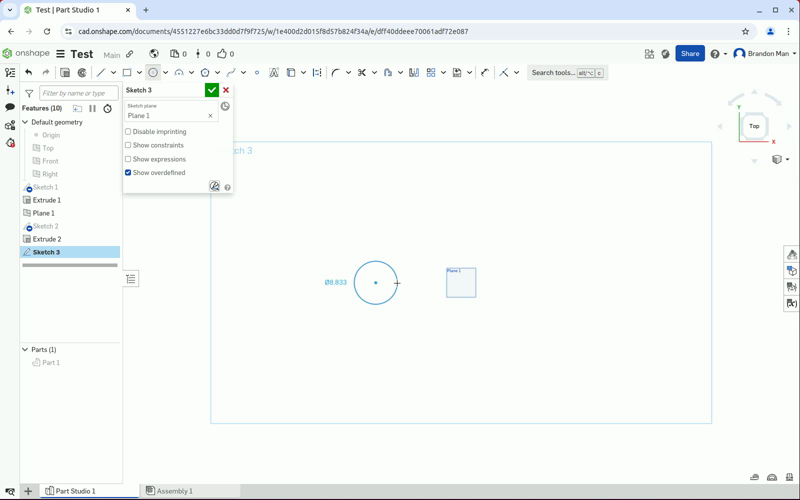
click(397, 282)
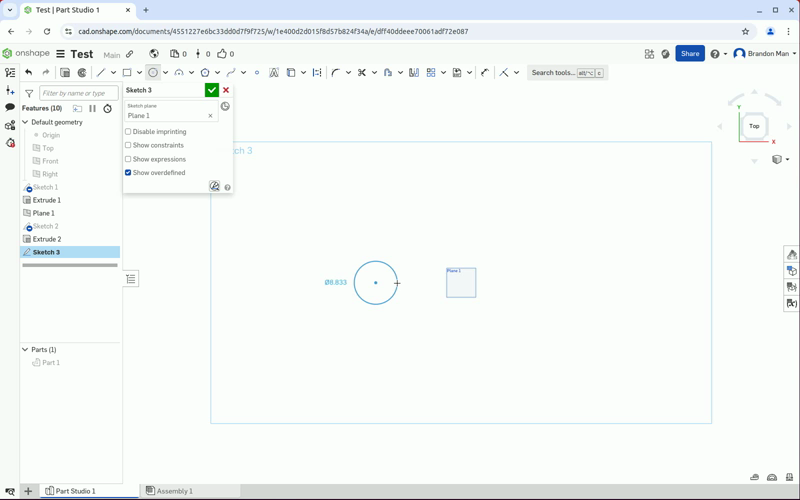
key(esc)
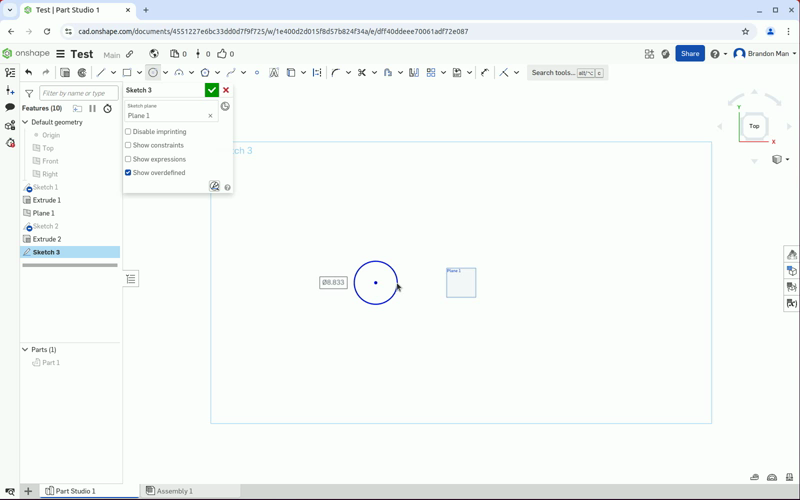
mouse_move(387, 270)
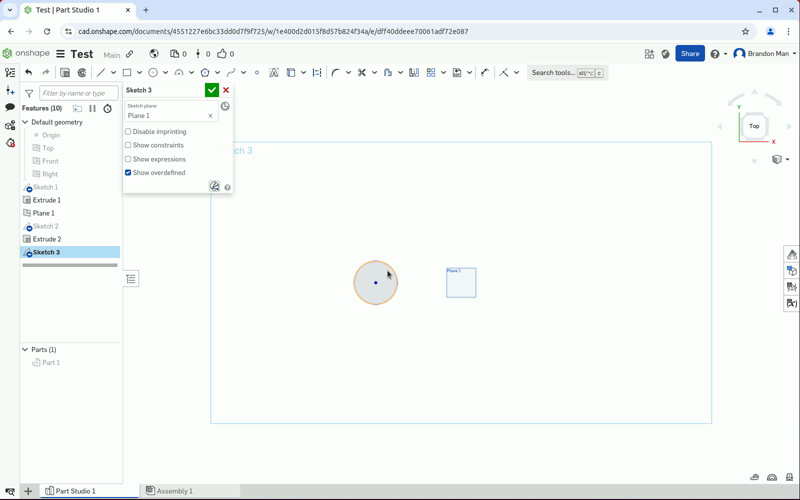
scroll(6)
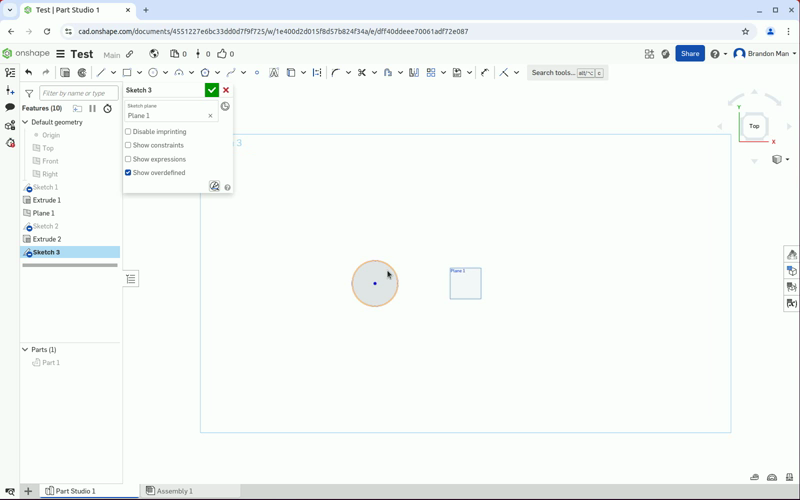
scroll(6)
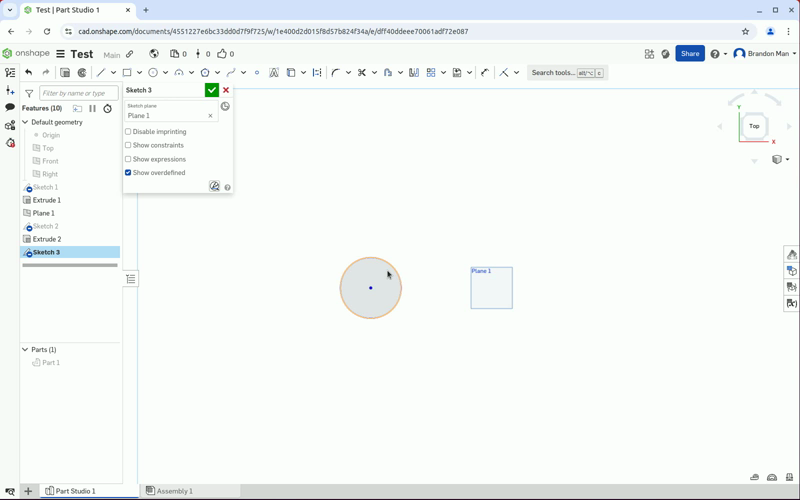
scroll(6)
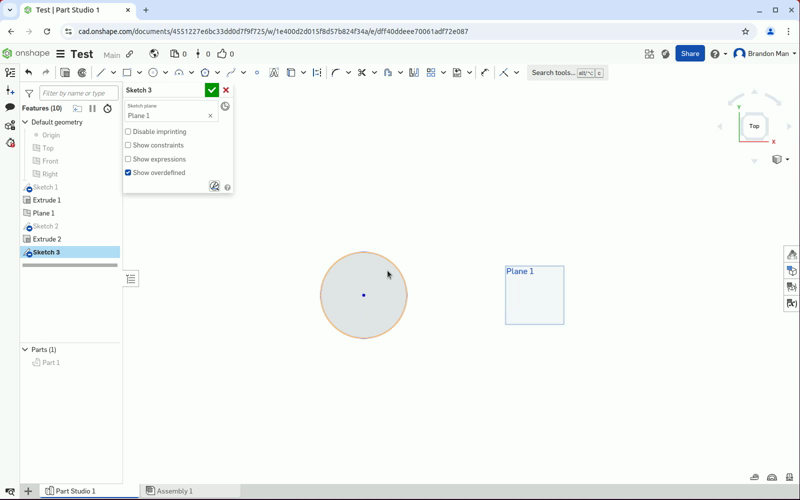
scroll(6)
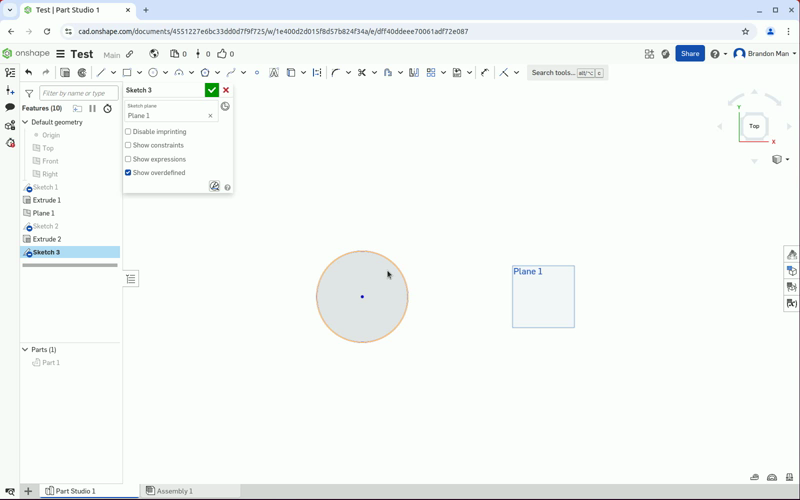
scroll(6)
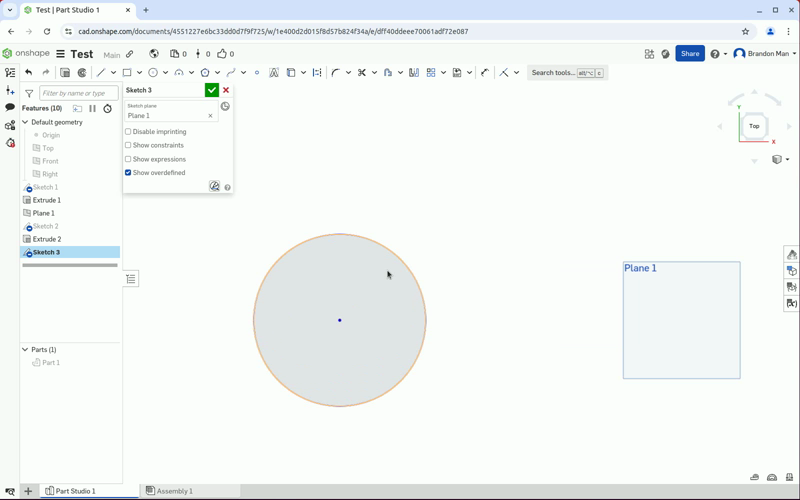
scroll(6)
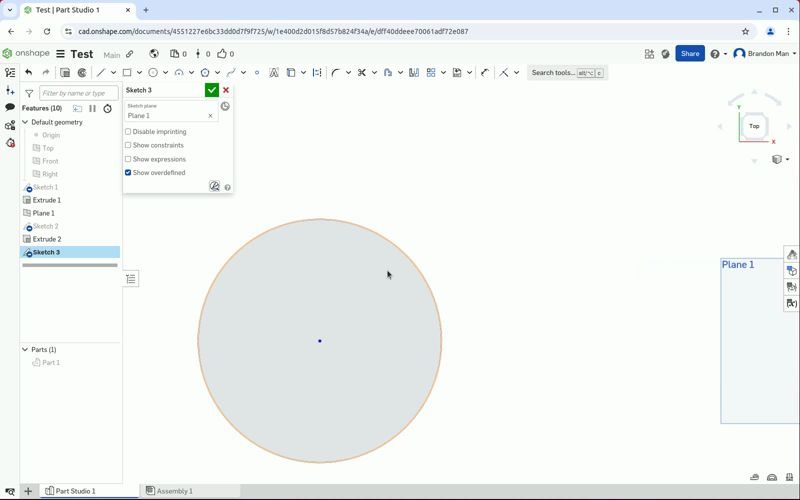
scroll(6)
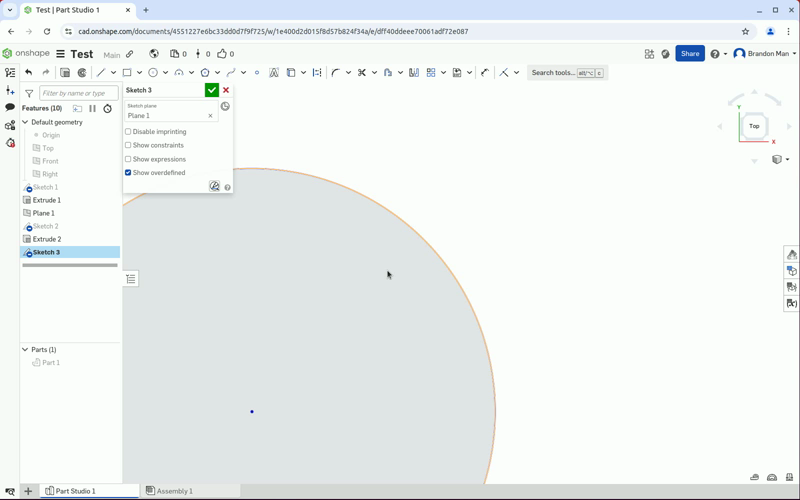
click(387, 270)
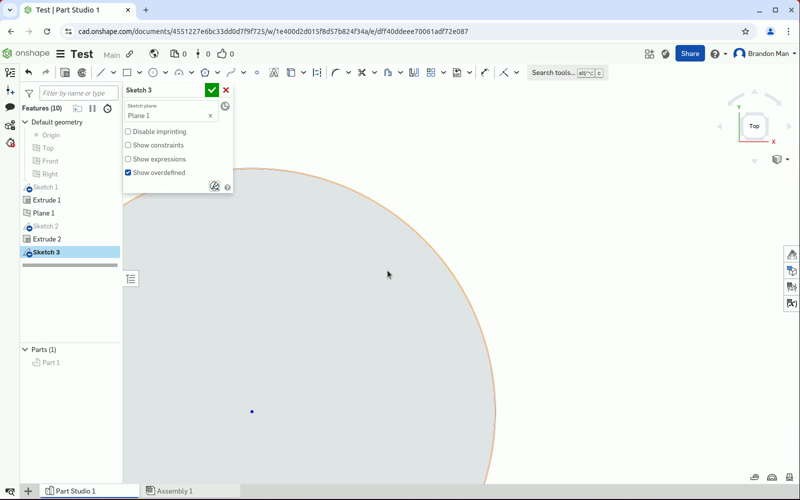
scroll(-6)
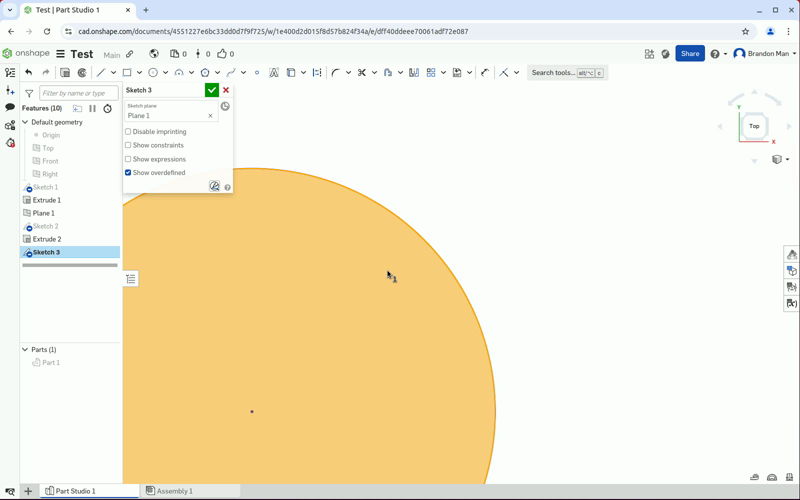
scroll(-6)
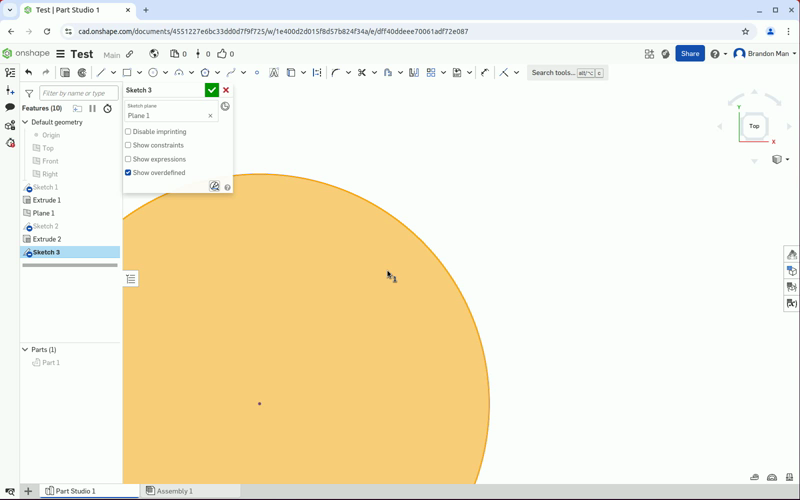
scroll(-6)
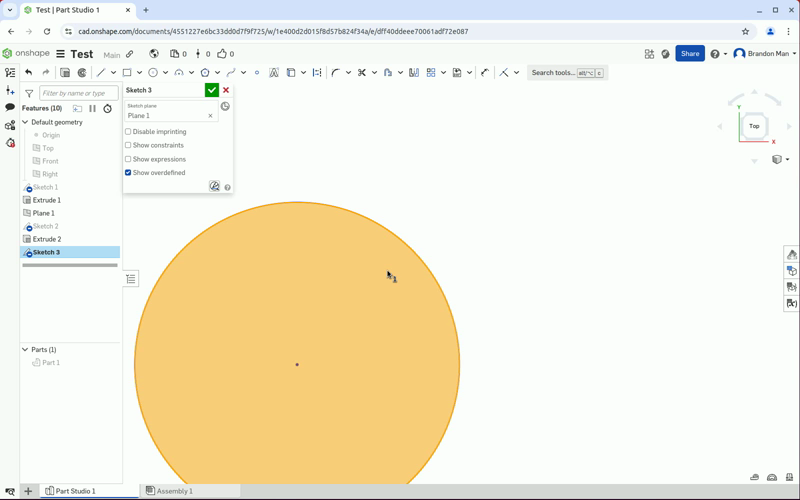
scroll(-6)
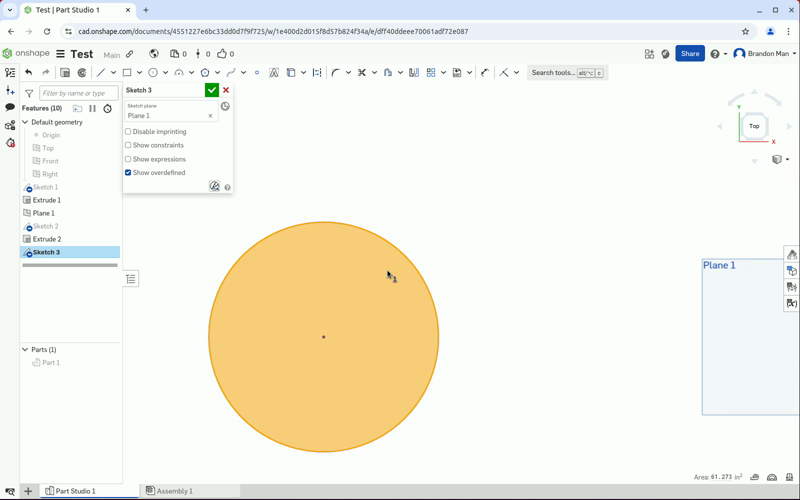
scroll(-6)
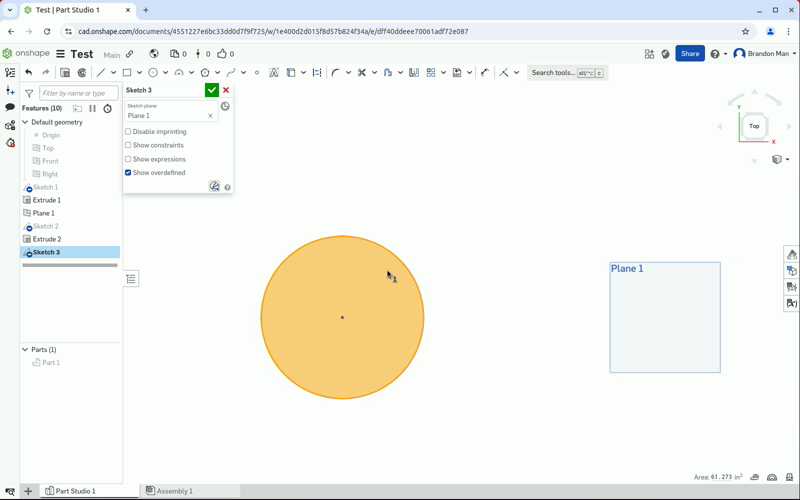
scroll(-6)
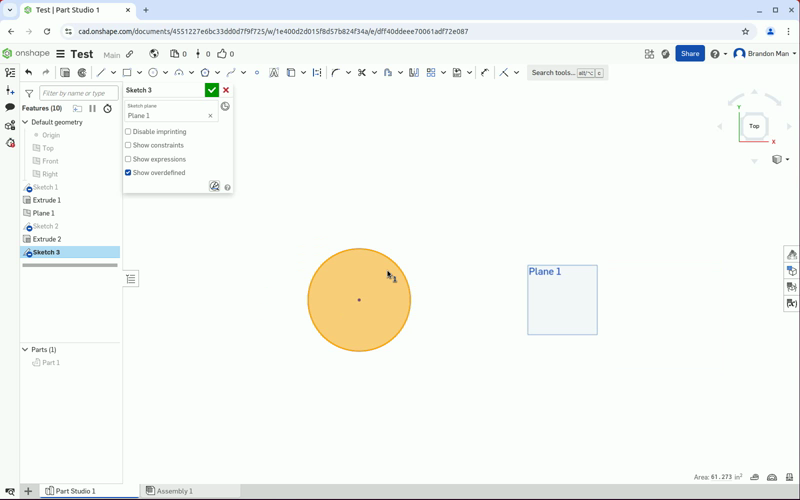
scroll(-6)
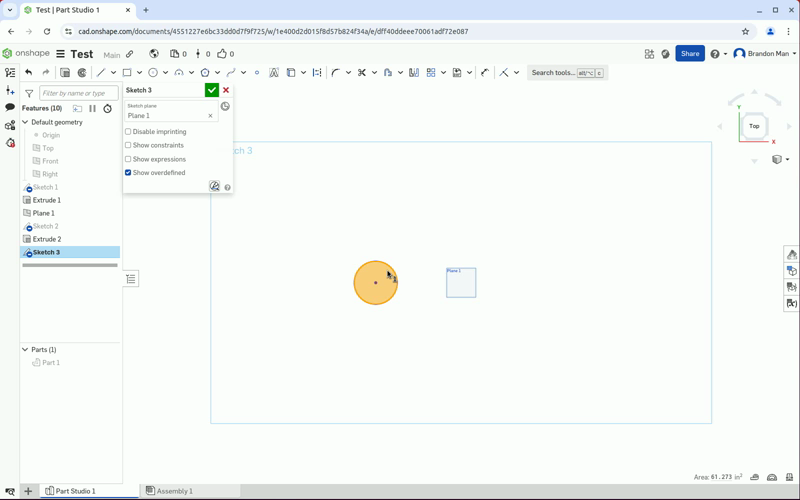
mouse_move(73, 352)
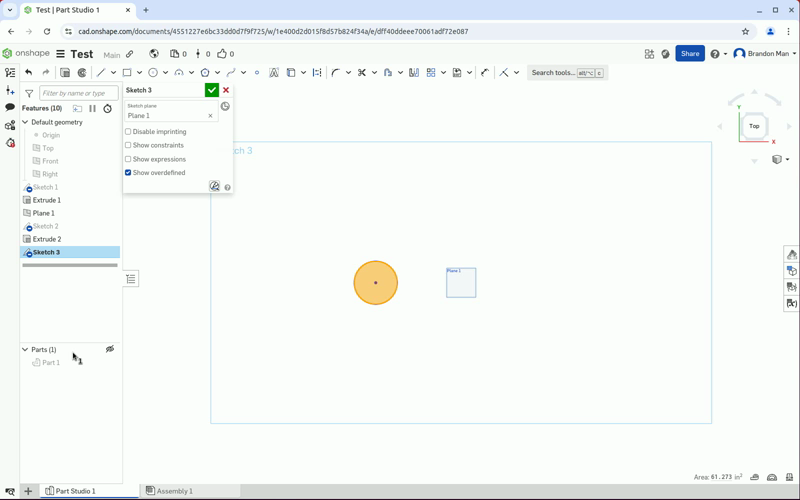
key(shift+y)
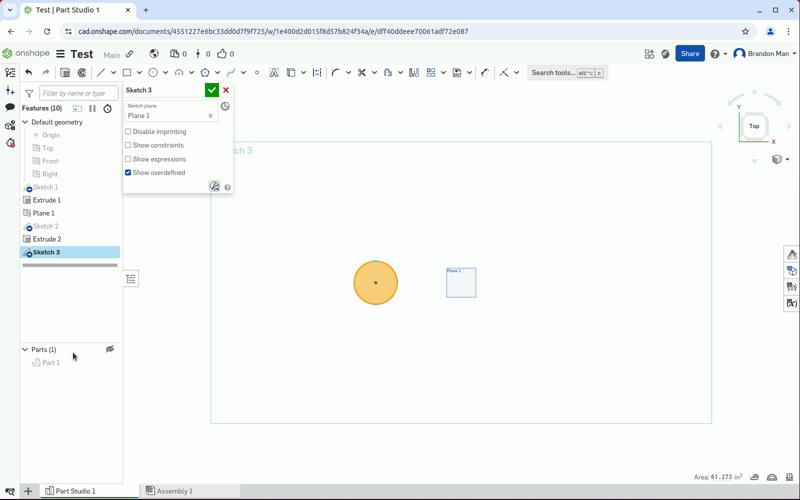
key(shift+e)
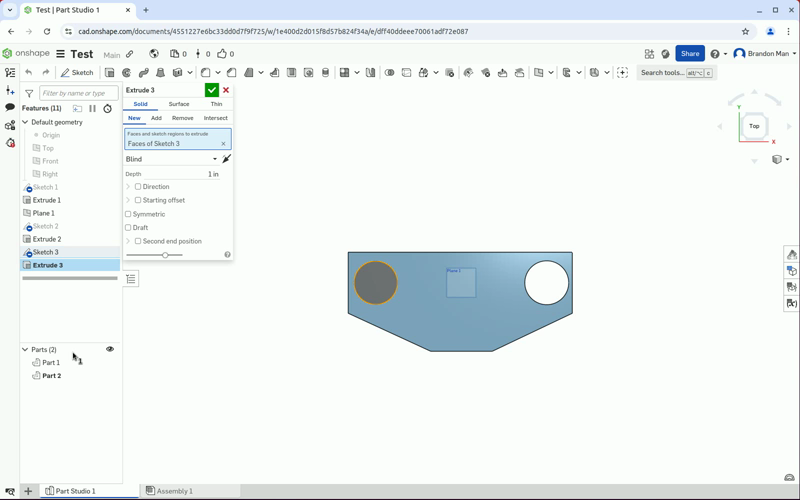
mouse_move(143, 106)
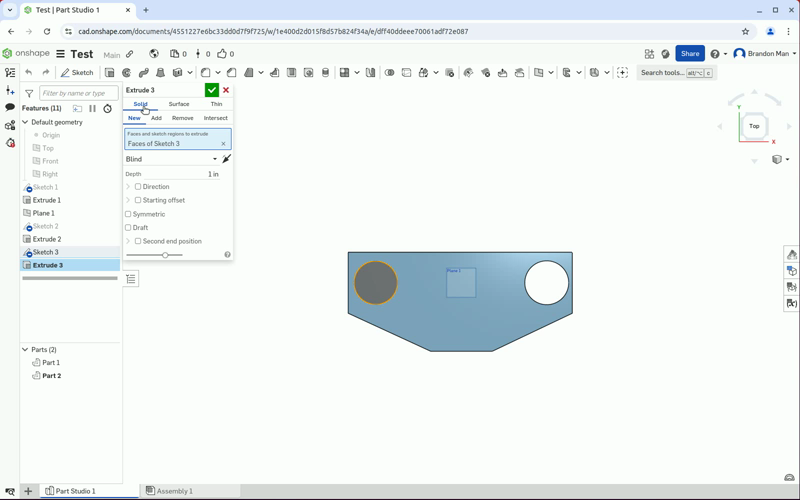
click(143, 106)
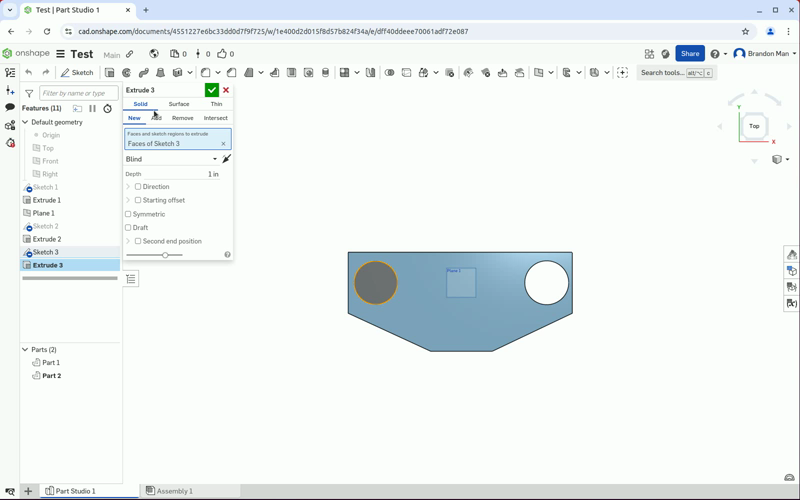
mouse_move(186, 120)
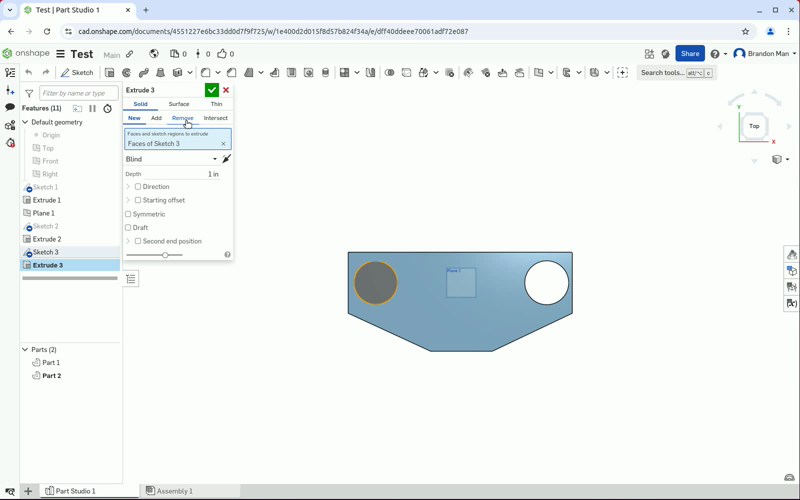
click(186, 120)
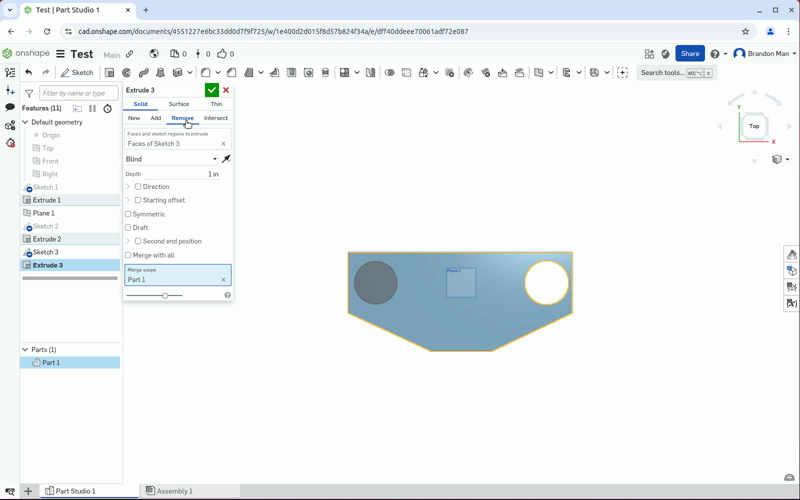
key(tab, 4)
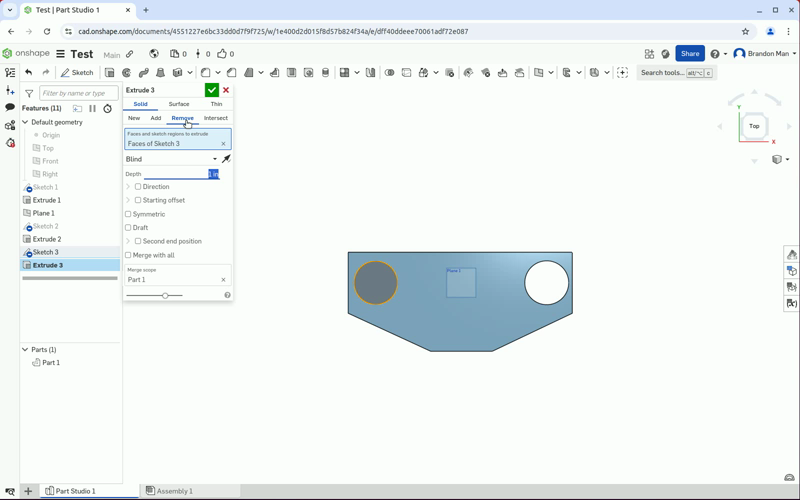
text(8.906)
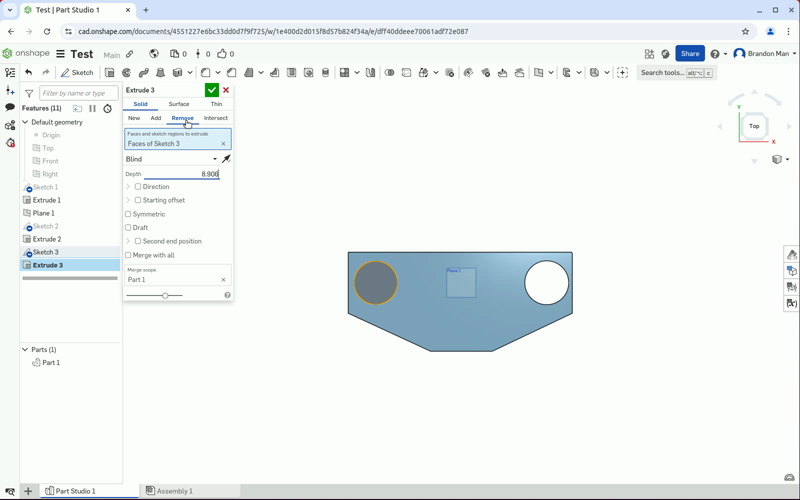
key(tab, 6)
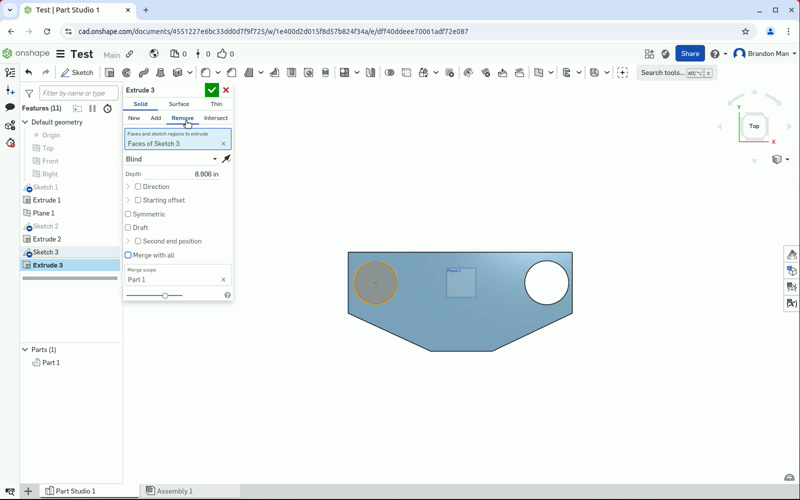
key(space)
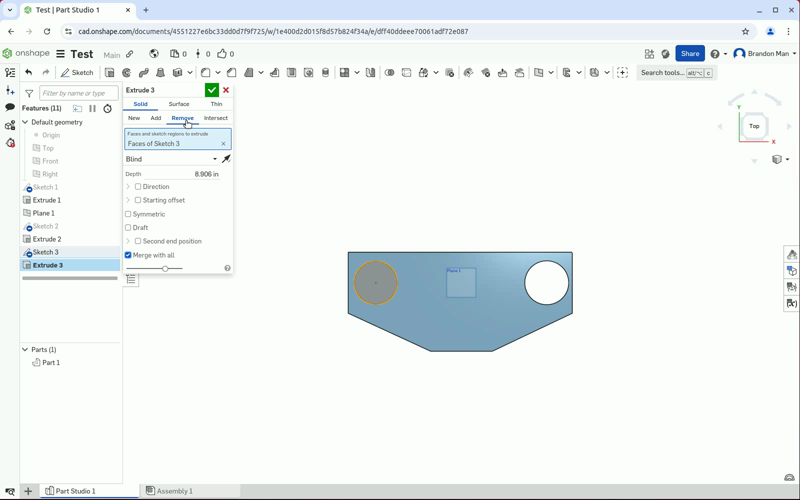
key(enter)
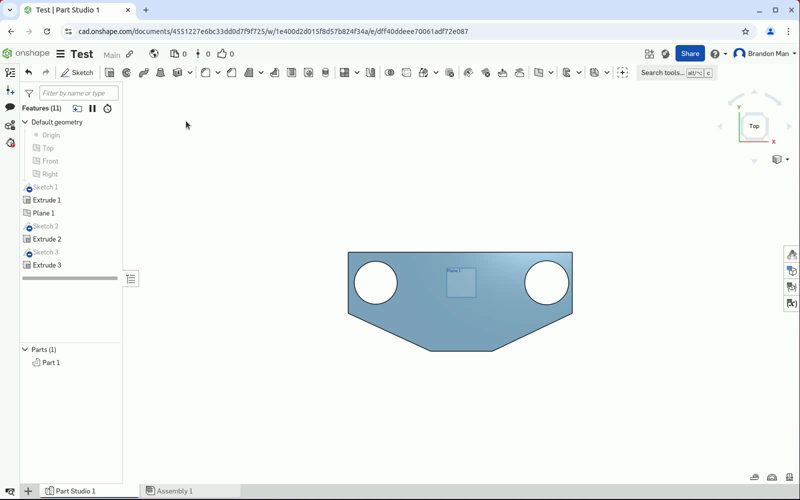
key(shift+h)
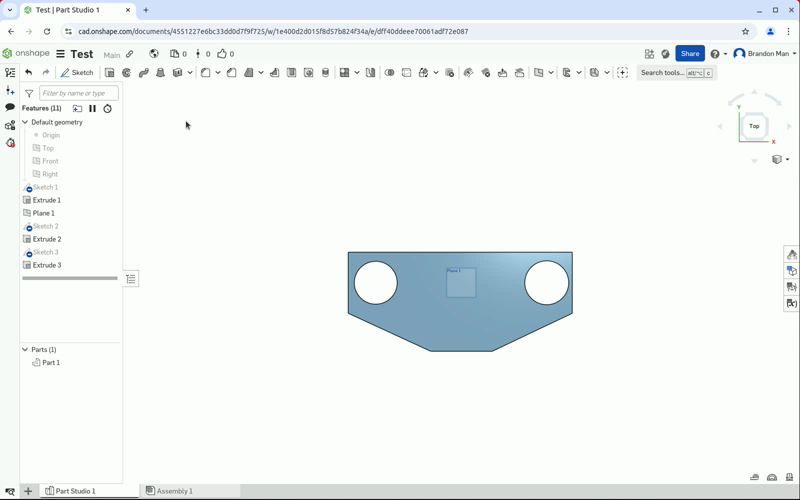
key(shift+h)
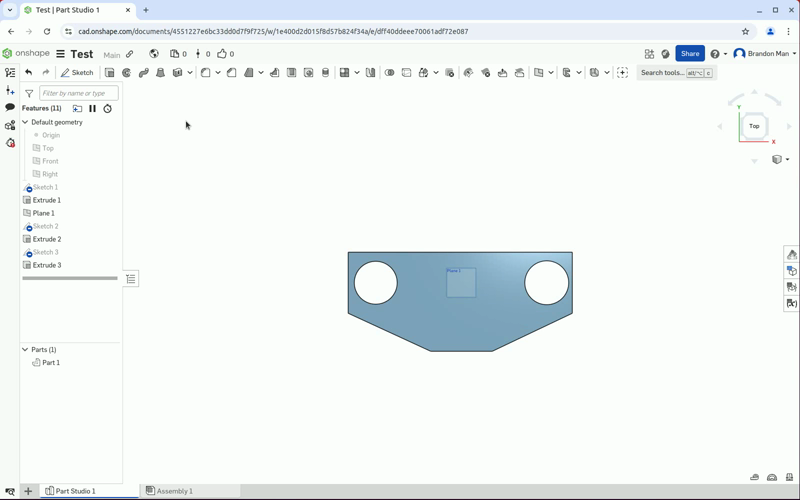
mouse_move(73, 189)
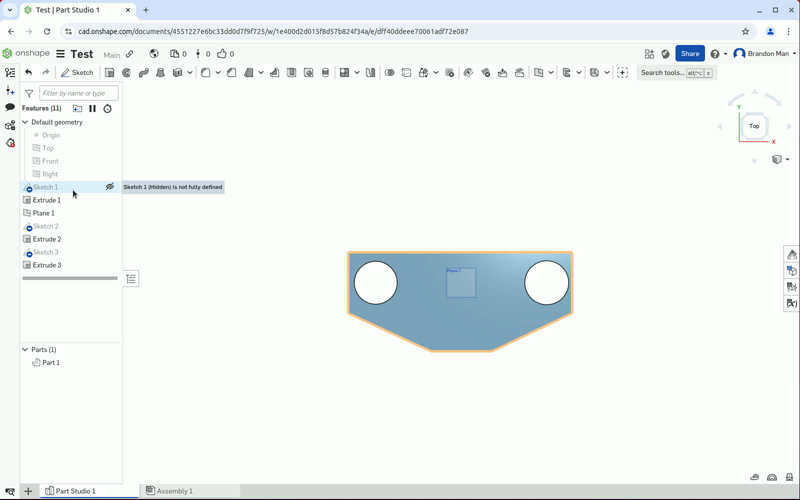
click(73, 189)
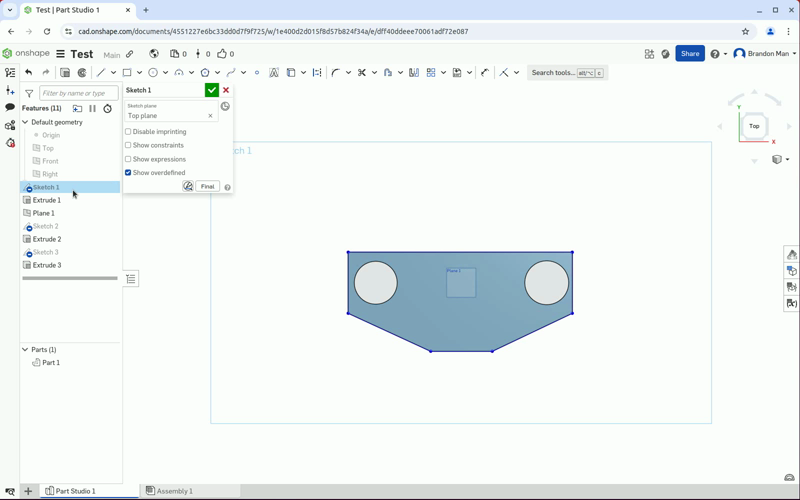
mouse_move(229, 92)
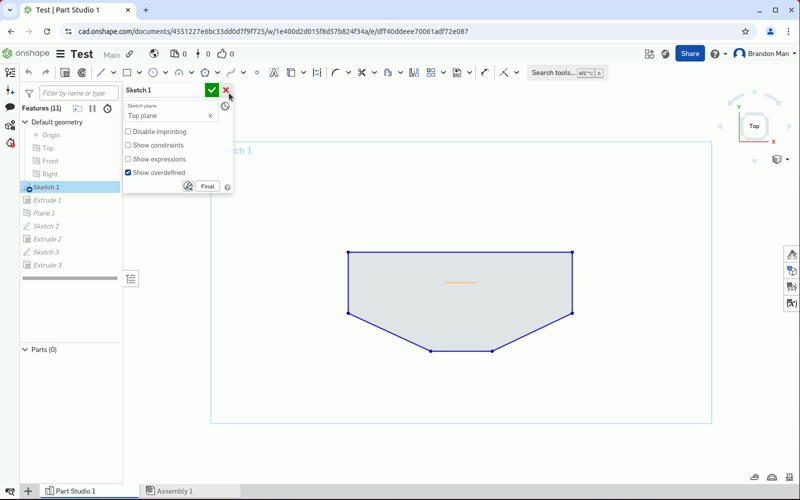
click(229, 92)
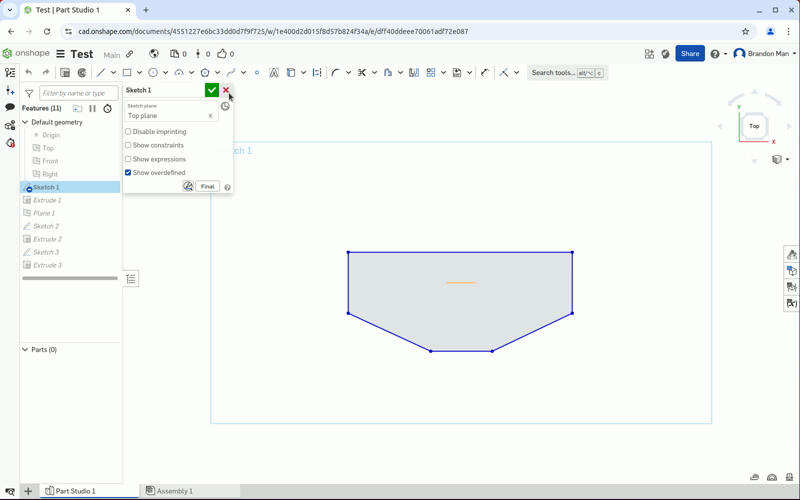
key(shift+s)
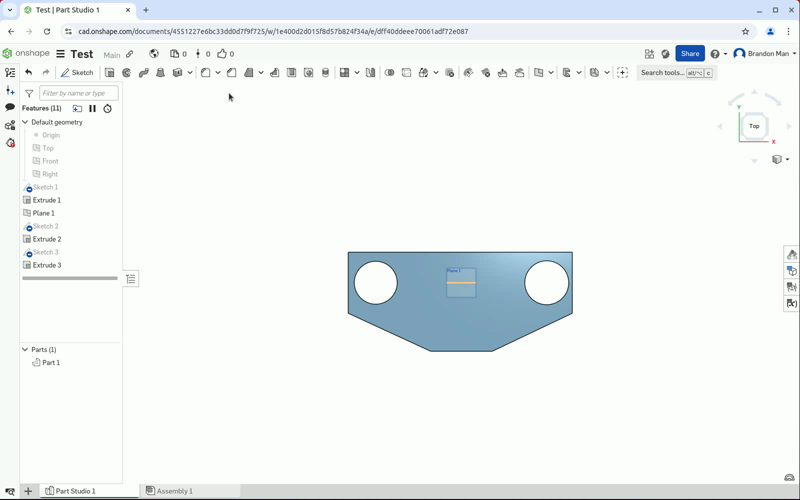
mouse_move(73, 215)
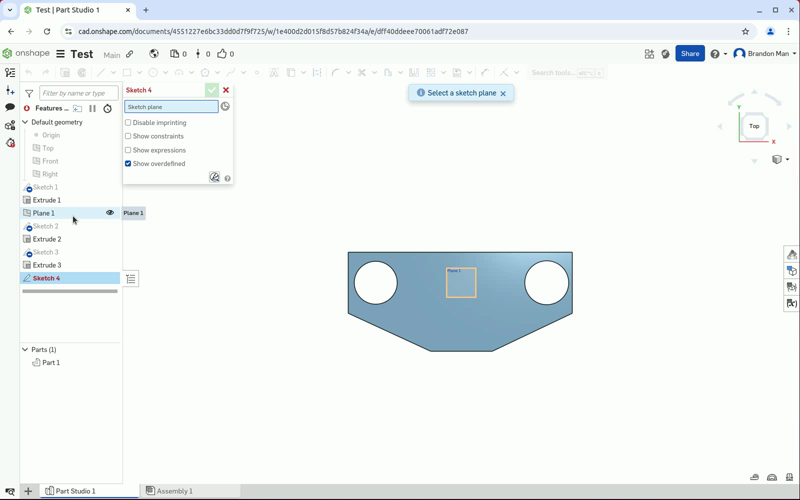
click(73, 215)
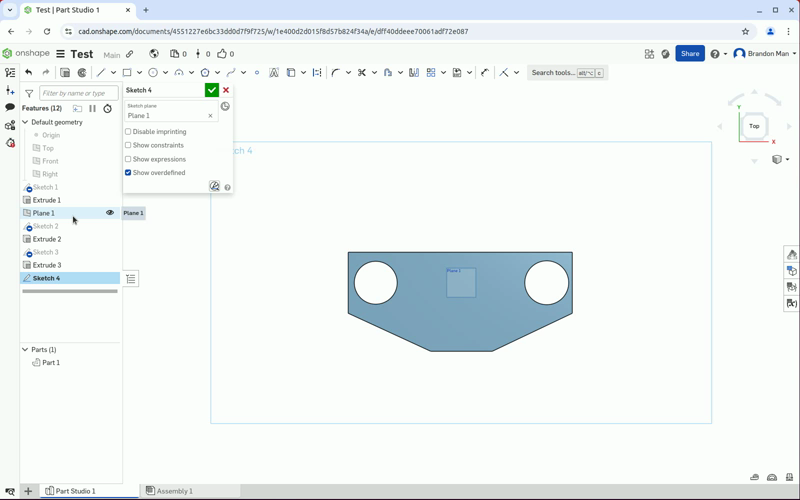
mouse_move(73, 352)
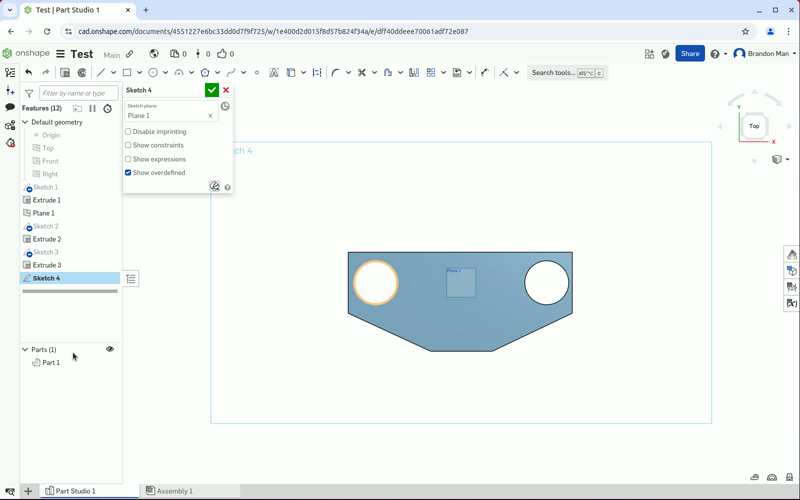
key(y)
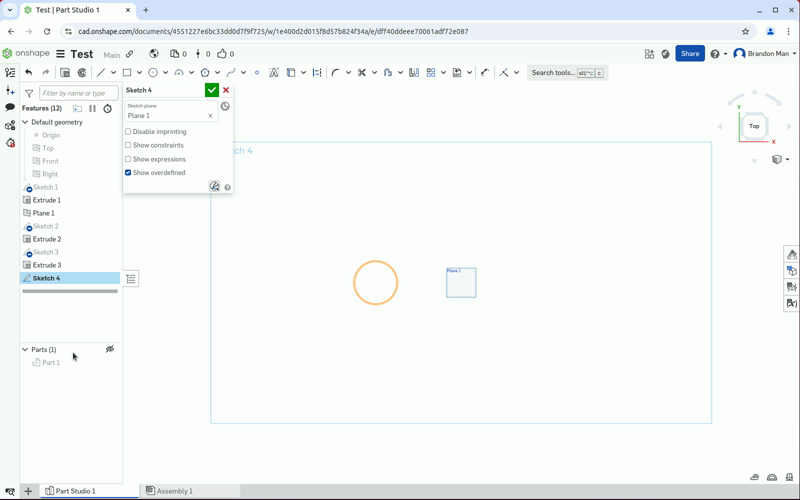
key(l)
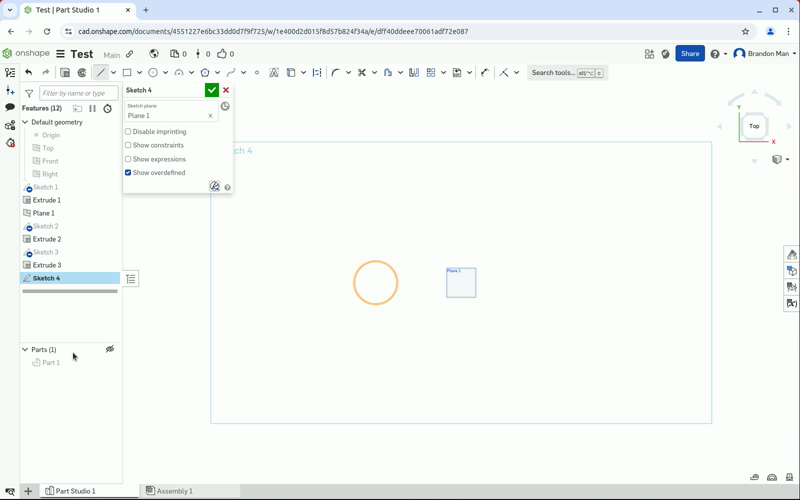
key_down(shift)
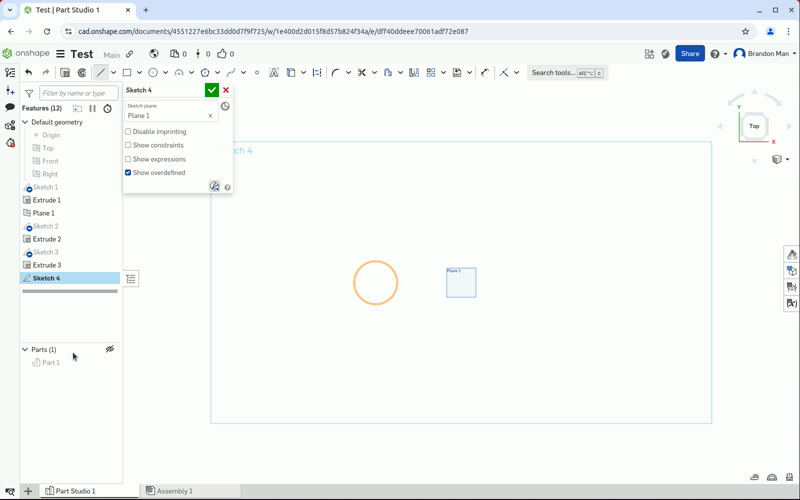
mouse_move(430, 306)
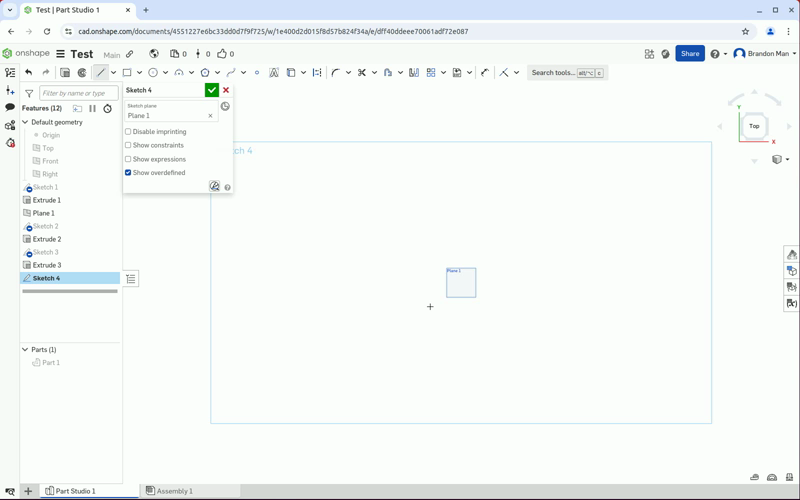
click(430, 306)
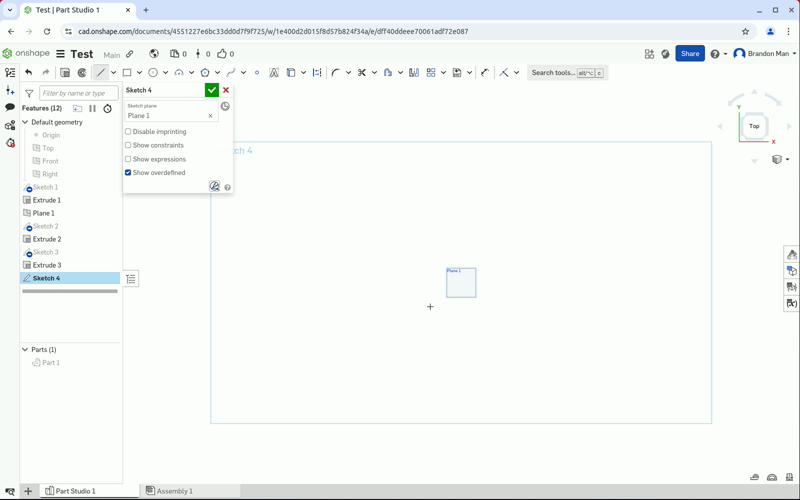
key_up(shift)
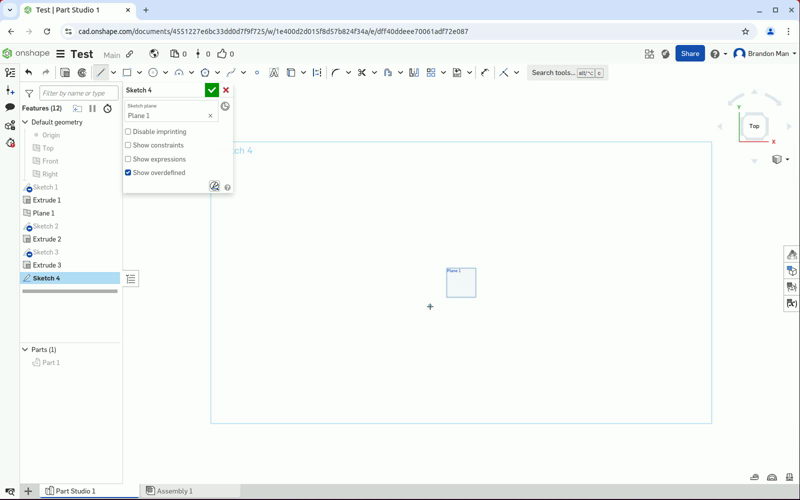
key_down(shift)
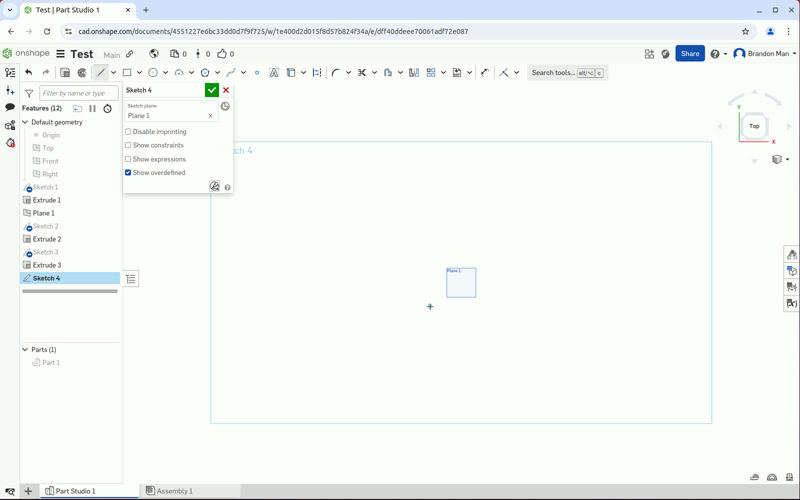
mouse_move(504, 306)
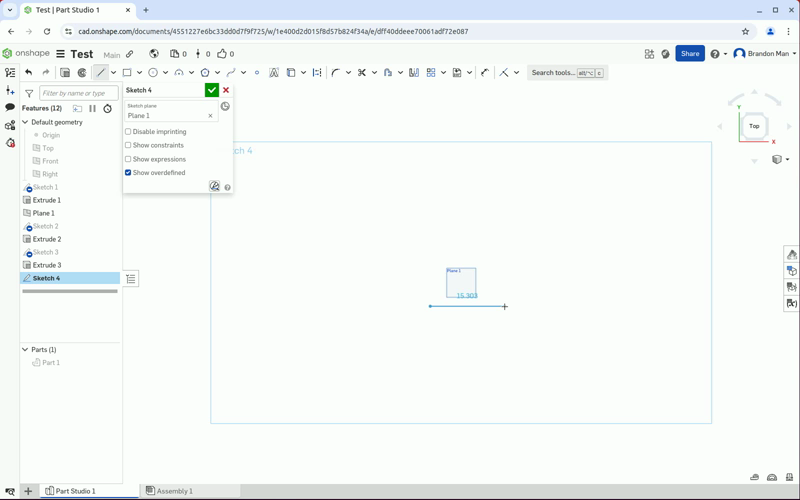
click(504, 306)
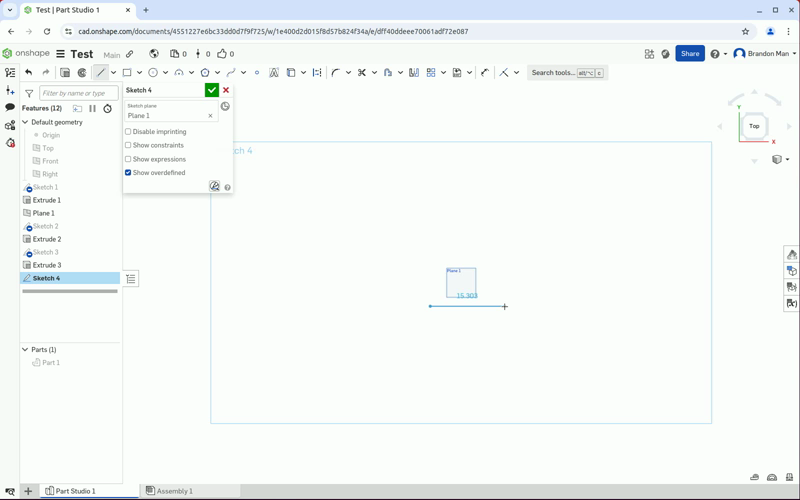
key_up(shift)
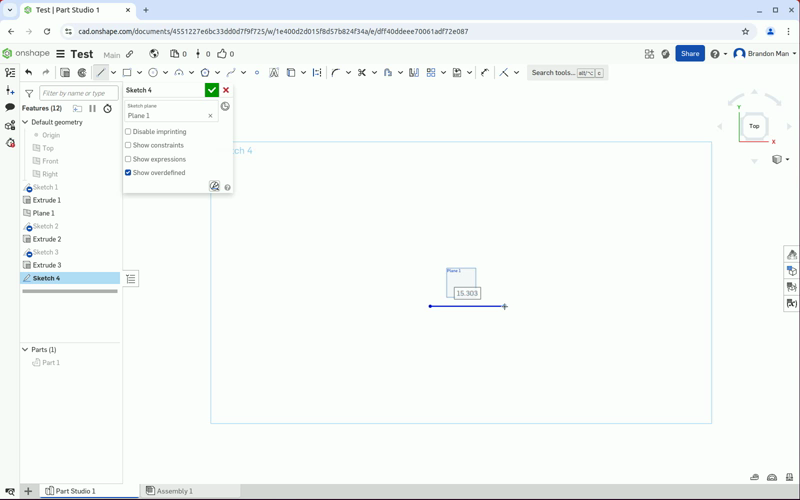
key_down(shift)
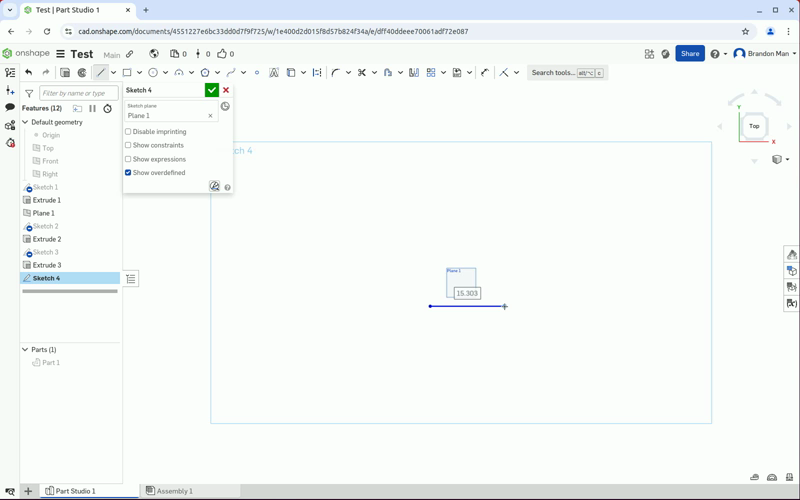
mouse_move(534, 306)
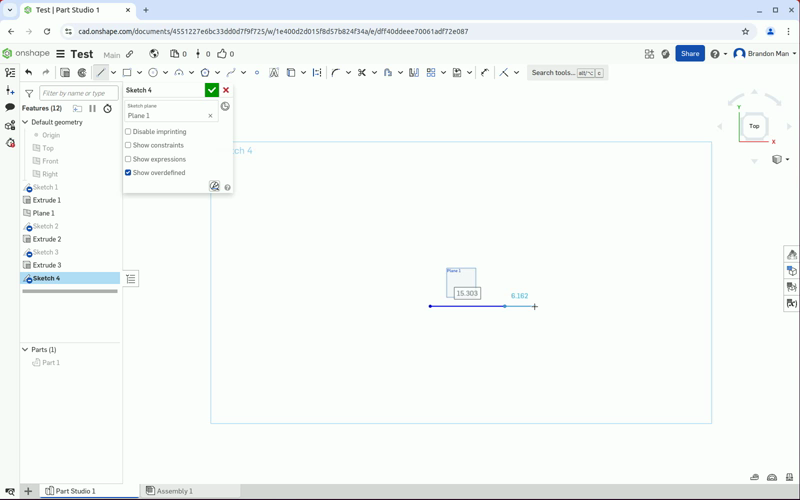
mouse_move(504, 252)
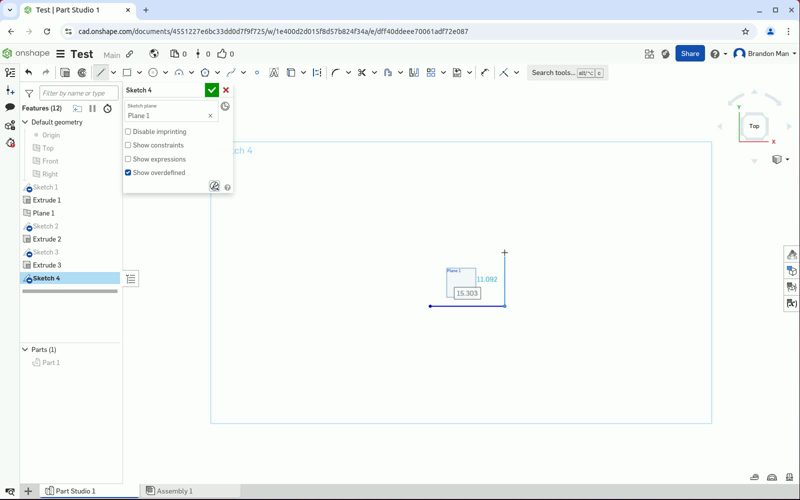
click(504, 252)
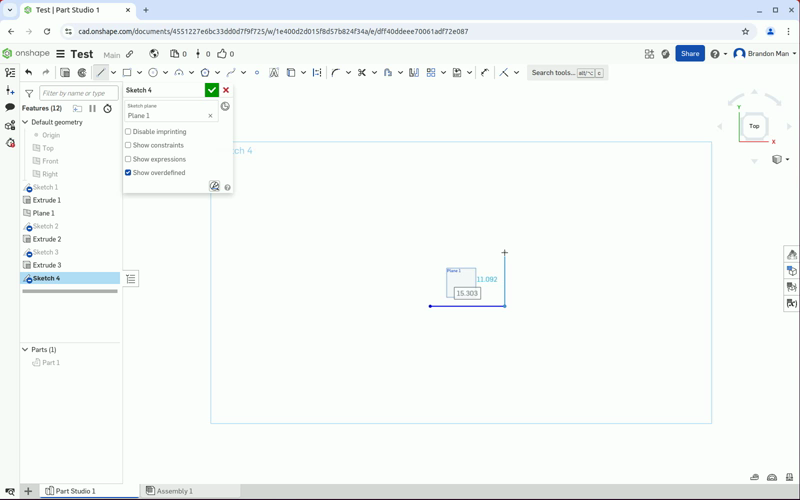
key_up(shift)
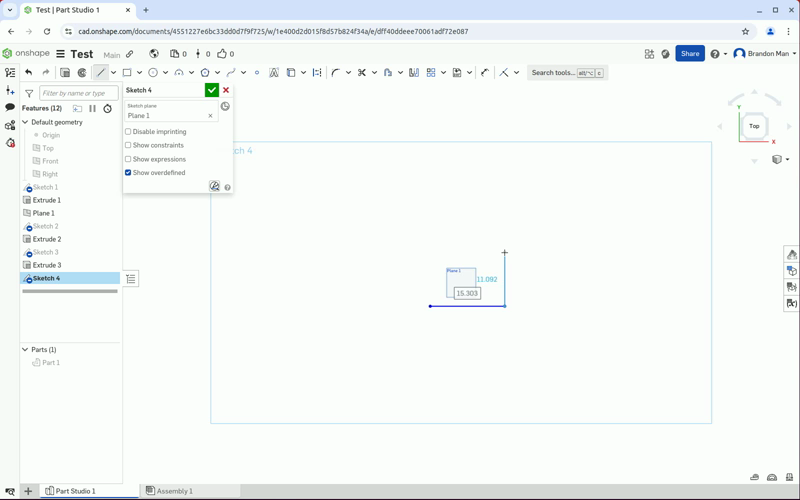
key_down(shift)
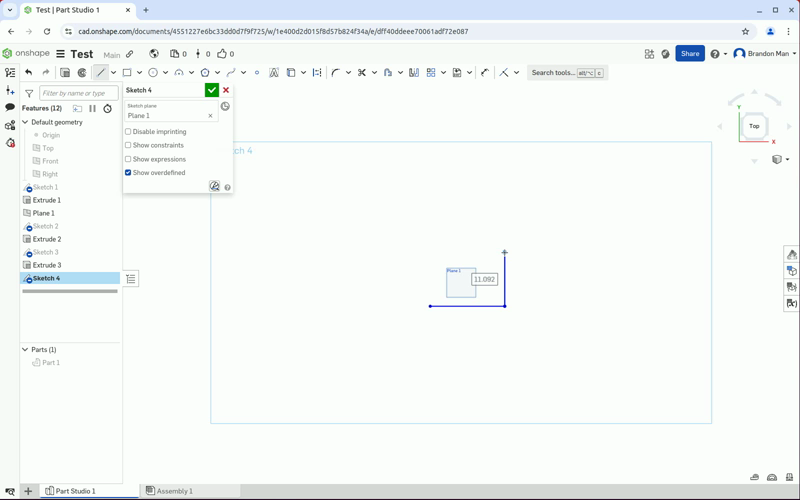
mouse_move(430, 252)
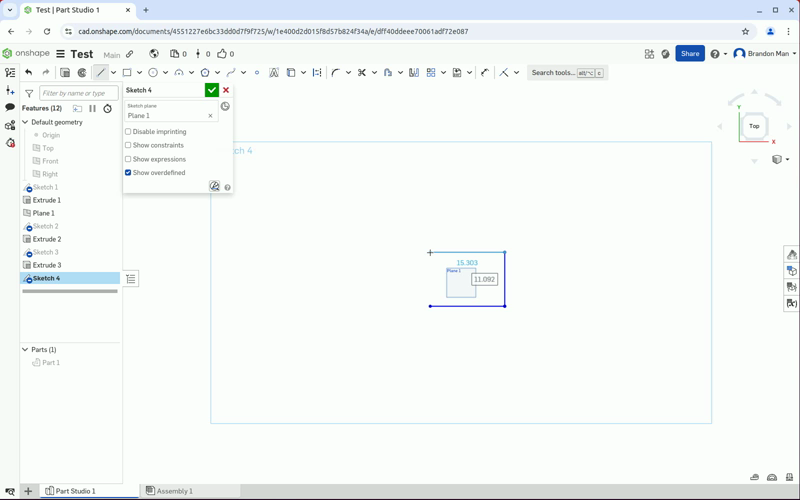
click(430, 252)
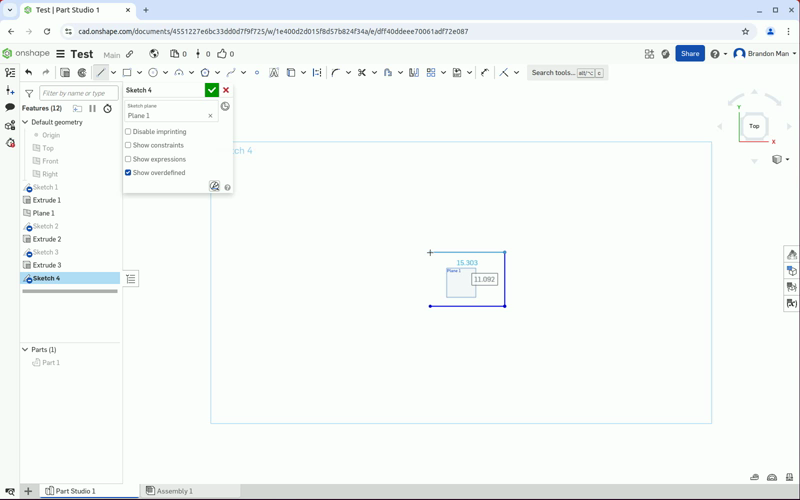
key_up(shift)
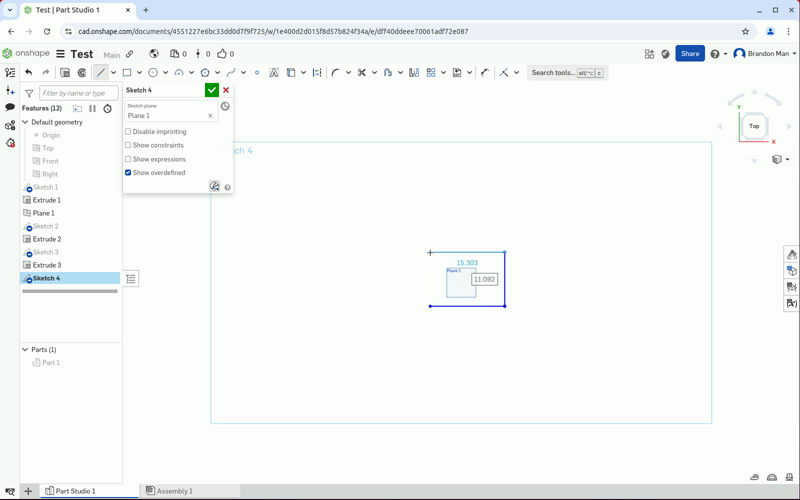
mouse_move(460, 252)
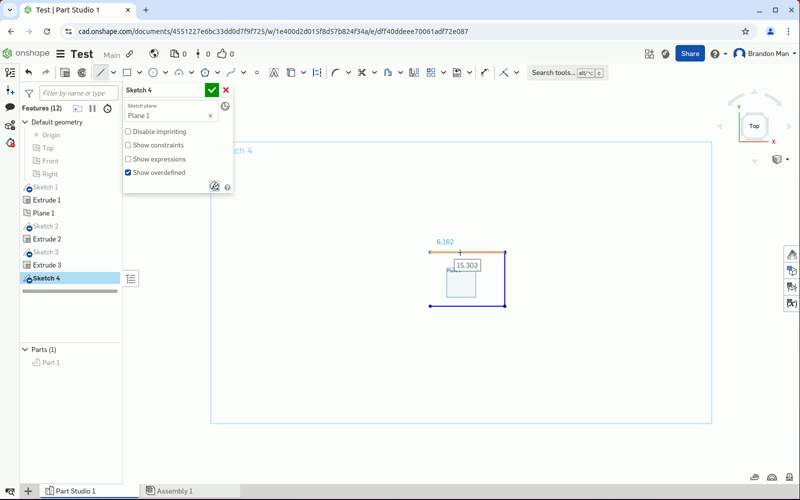
key_down(shift)
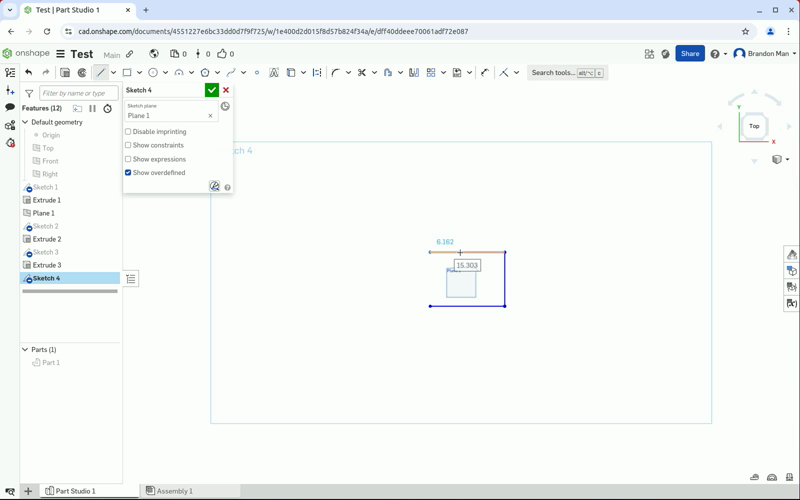
mouse_move(430, 306)
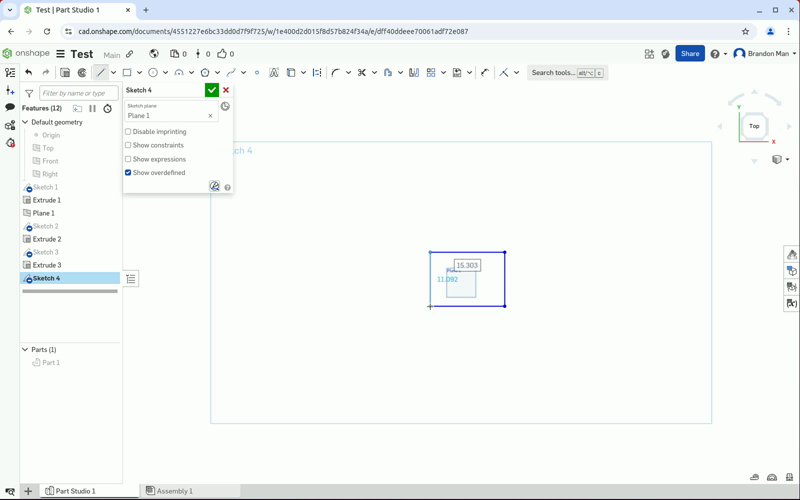
key_up(shift)
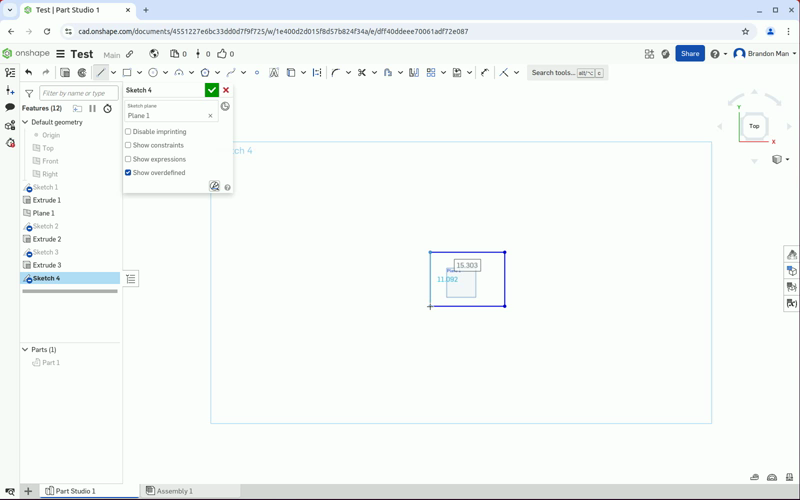
click(430, 306)
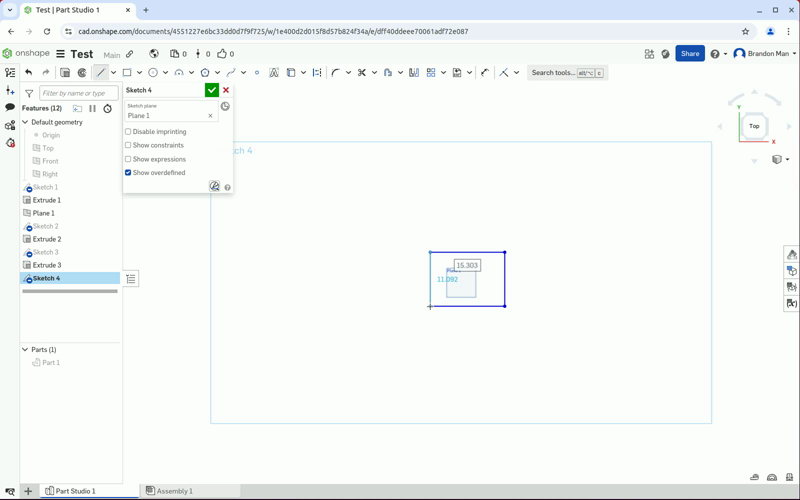
key(esc)
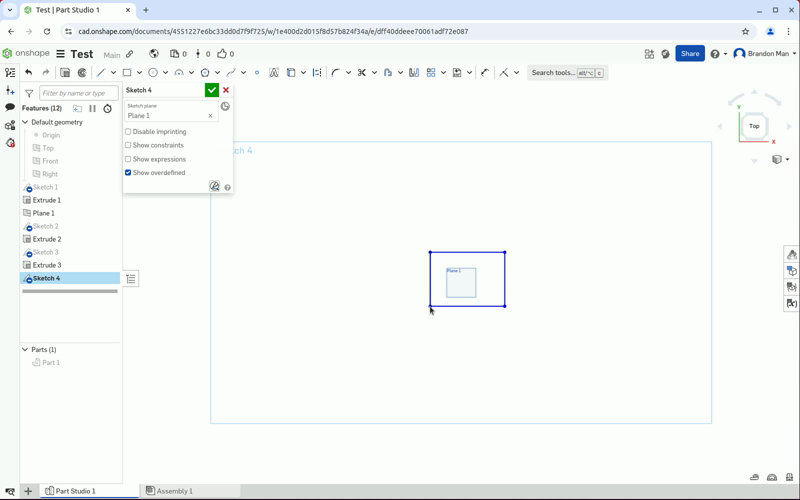
mouse_move(442, 255)
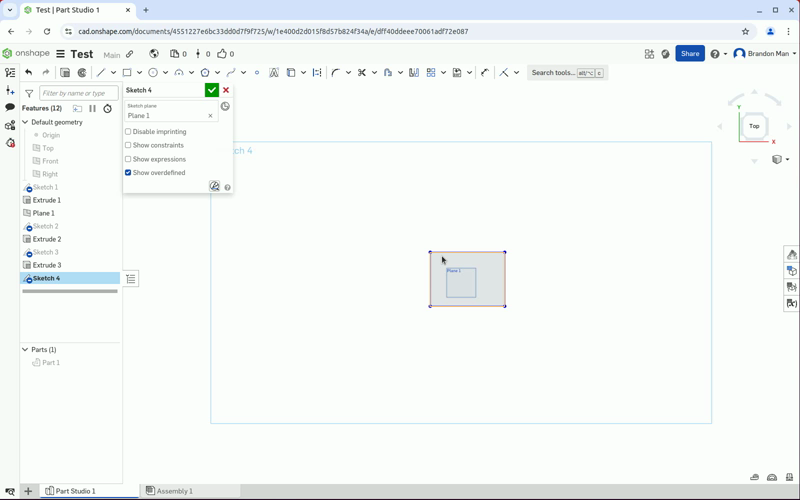
click(442, 255)
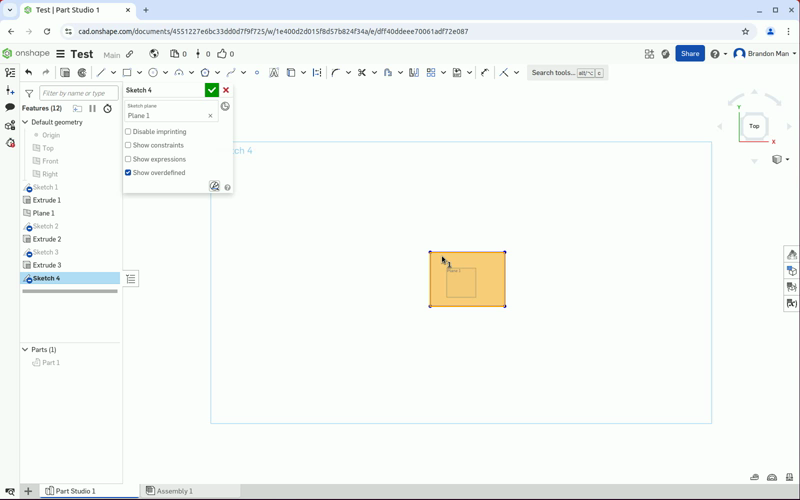
mouse_move(73, 352)
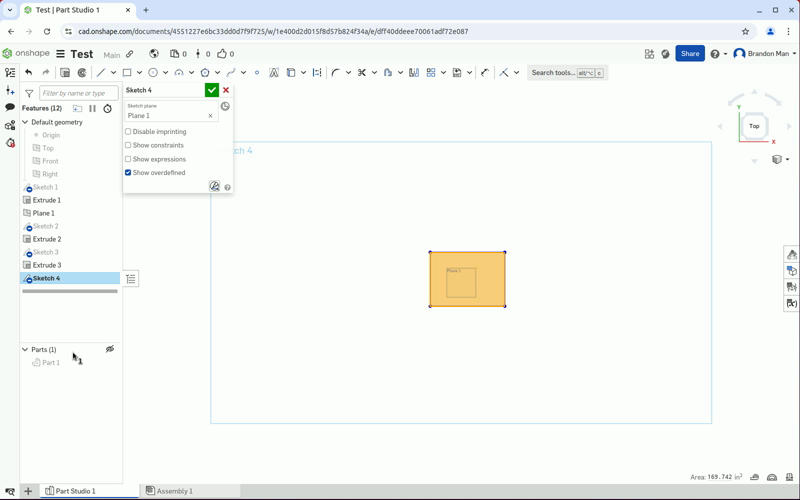
key(shift+y)
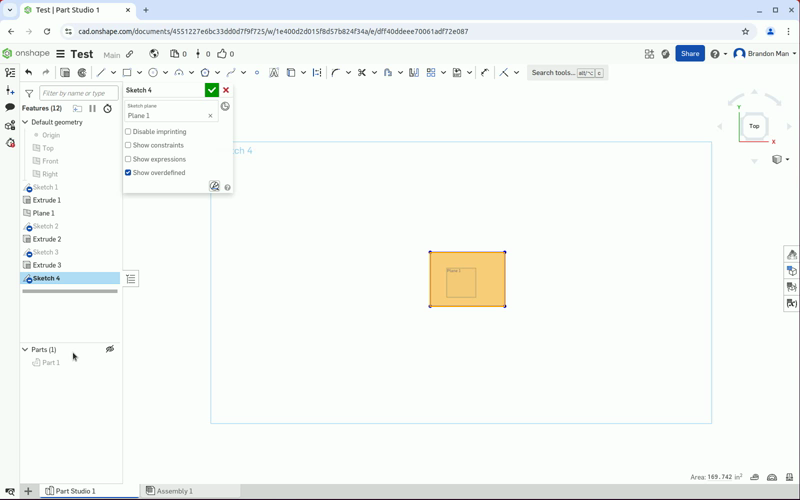
key(shift+e)
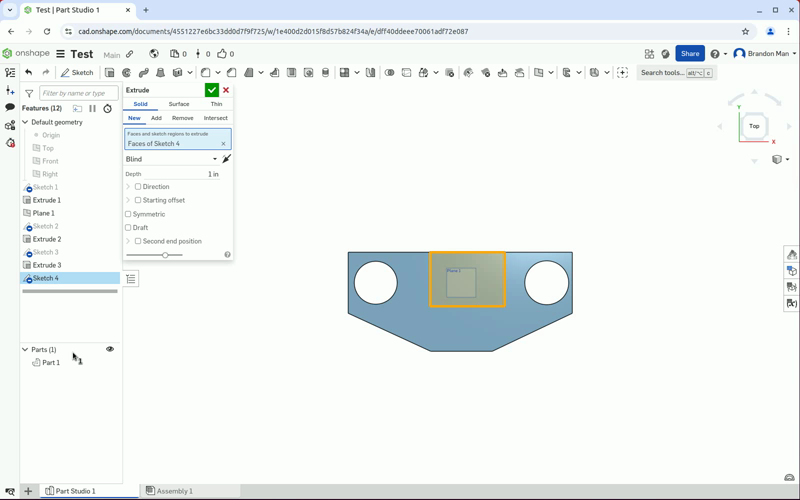
mouse_move(143, 106)
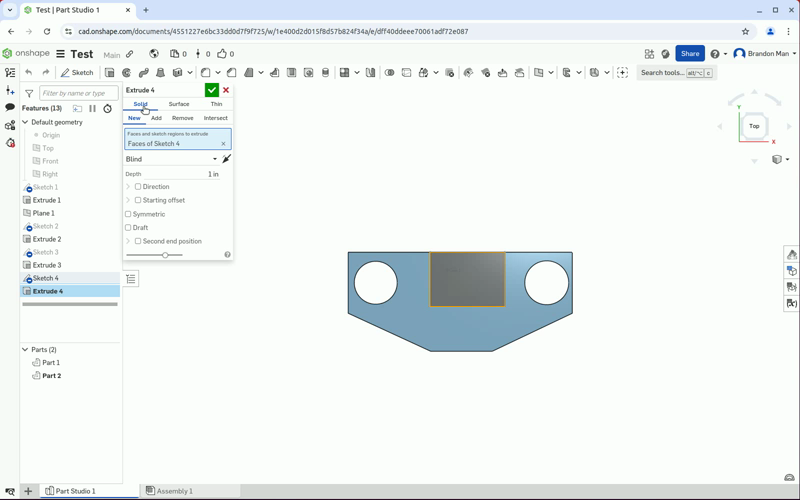
click(143, 106)
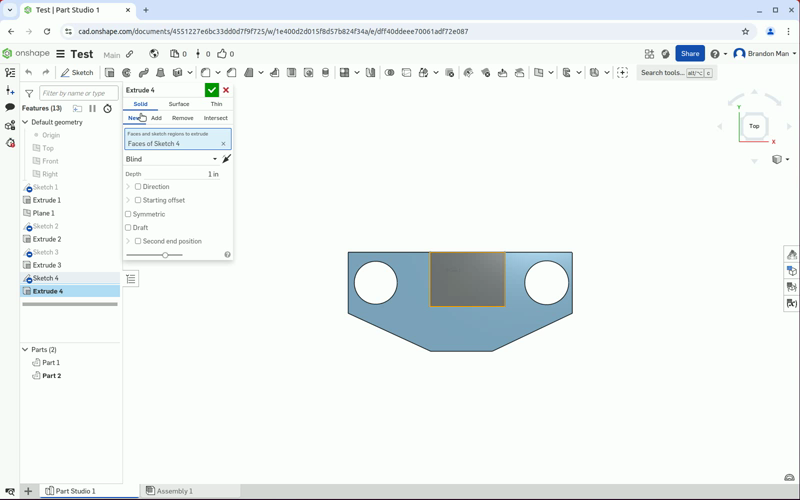
mouse_move(137, 120)
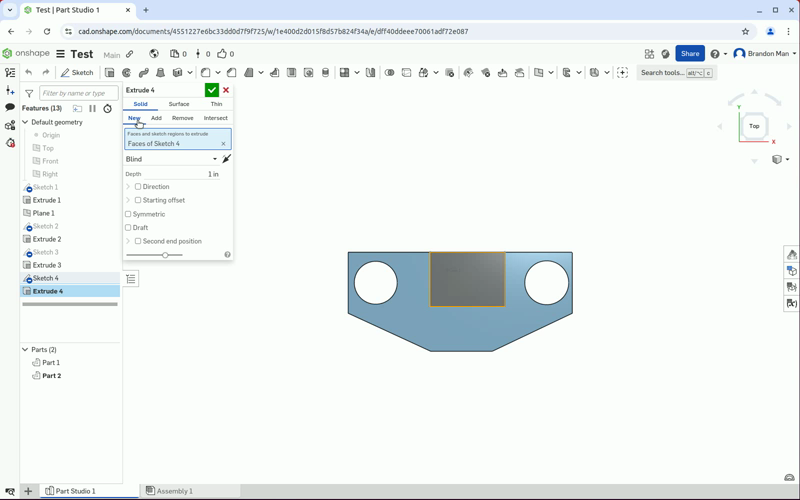
click(137, 120)
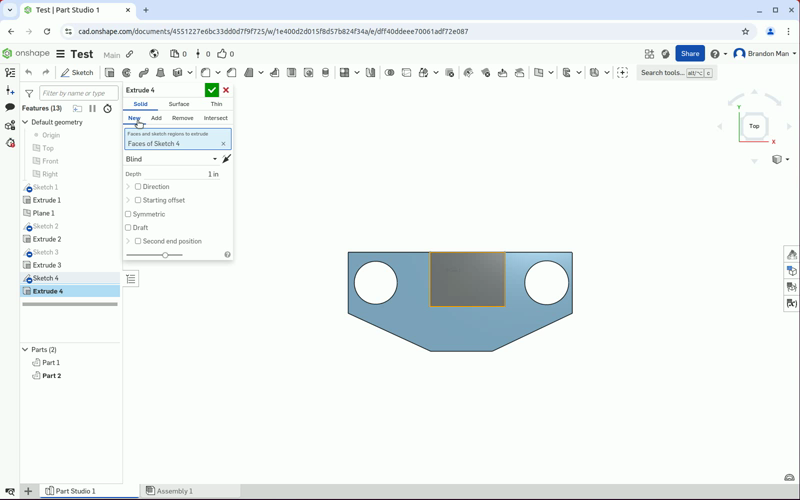
key(tab, 4)
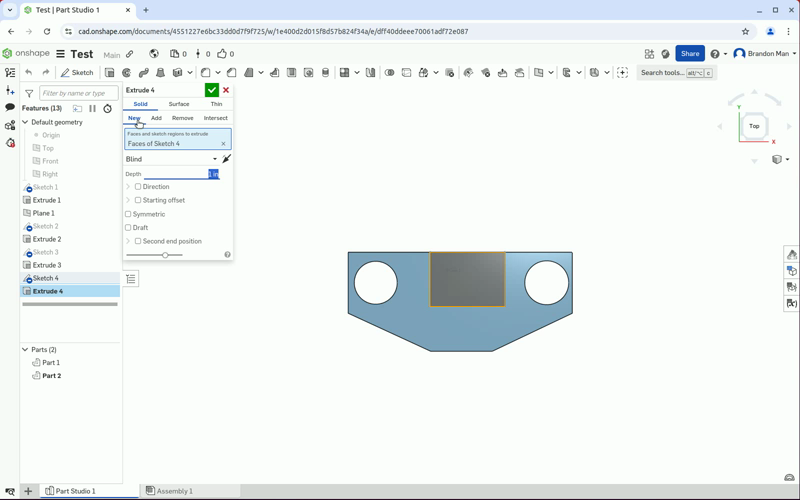
text(2.648)
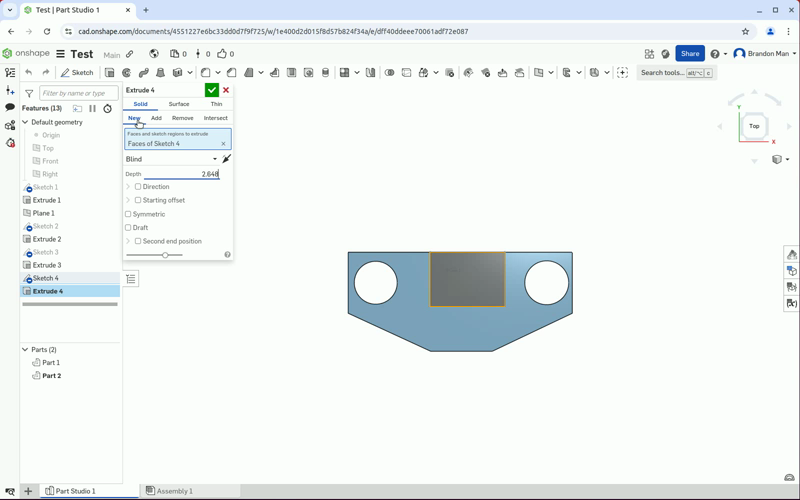
key(enter)
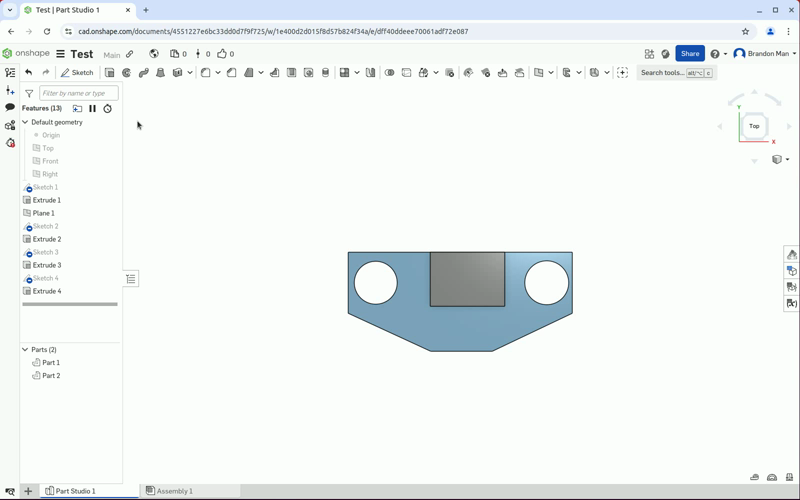
key(shift+h)
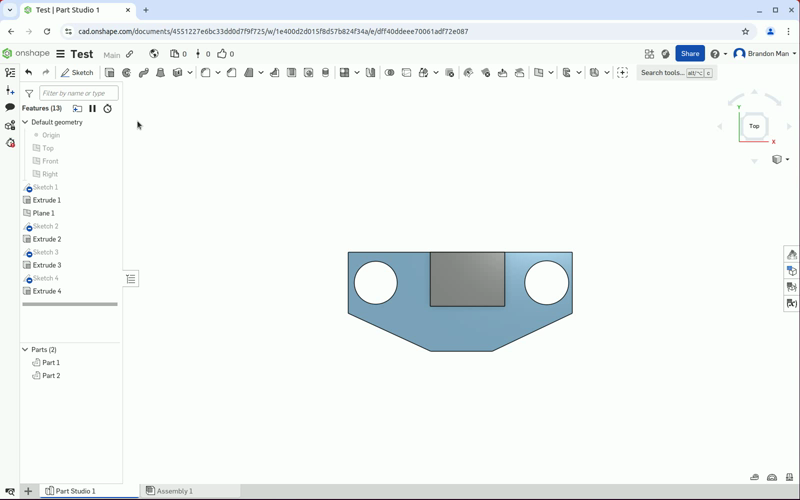
key(shift+h)
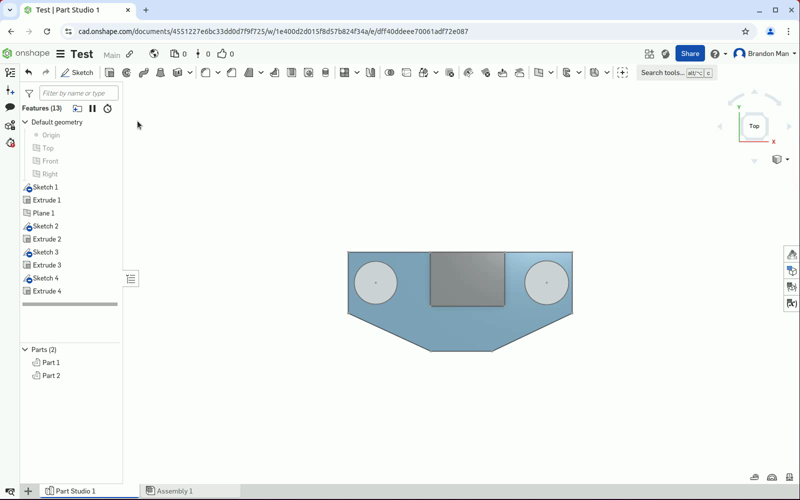
key(shift+7)
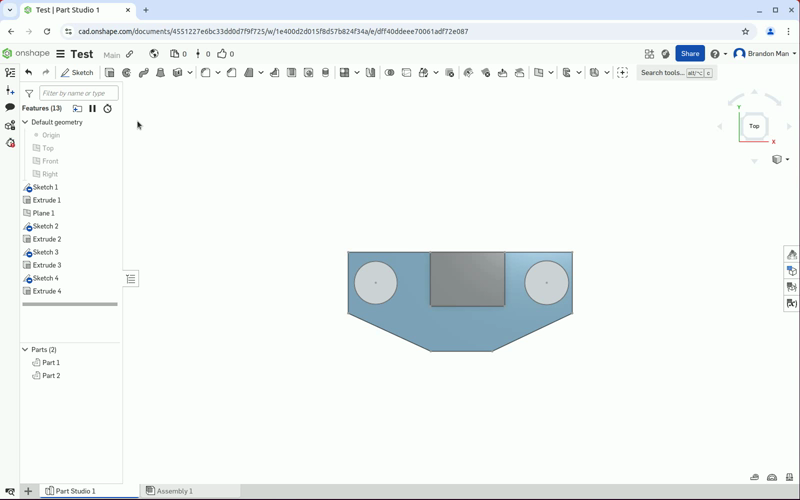
key(up, 3)
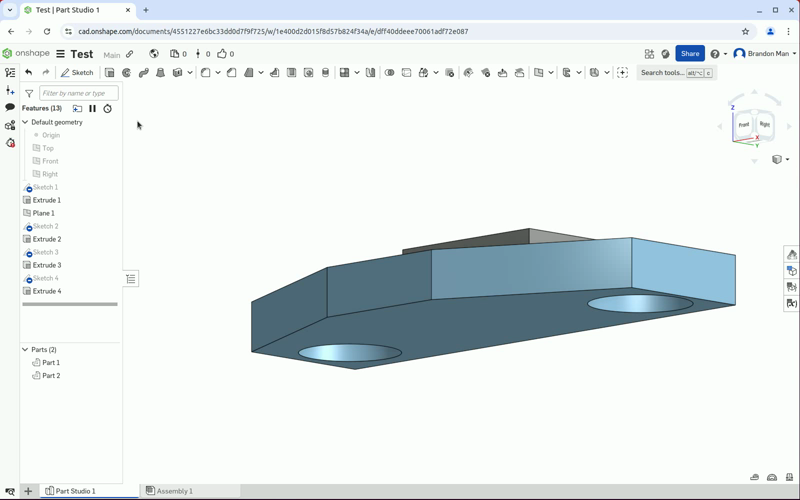
key(left, 3)
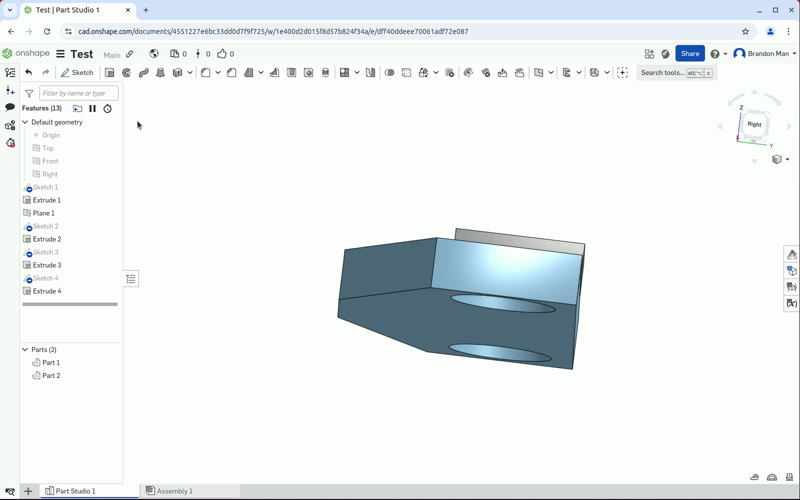
key(right, 3)
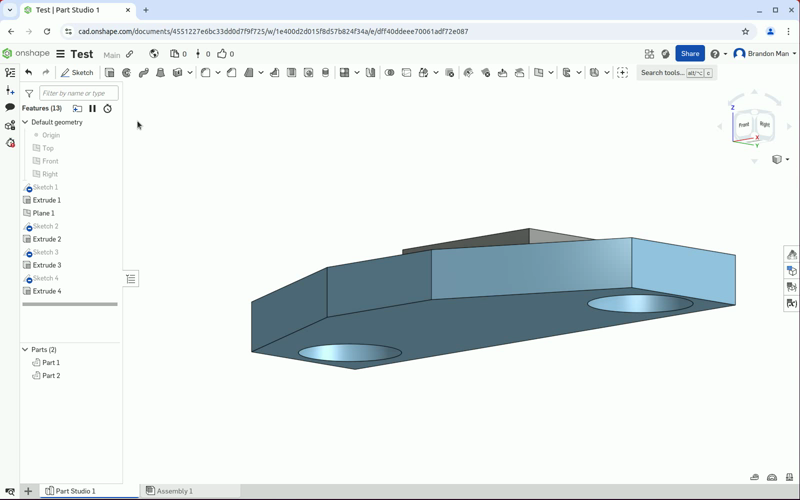
key(down, 3)
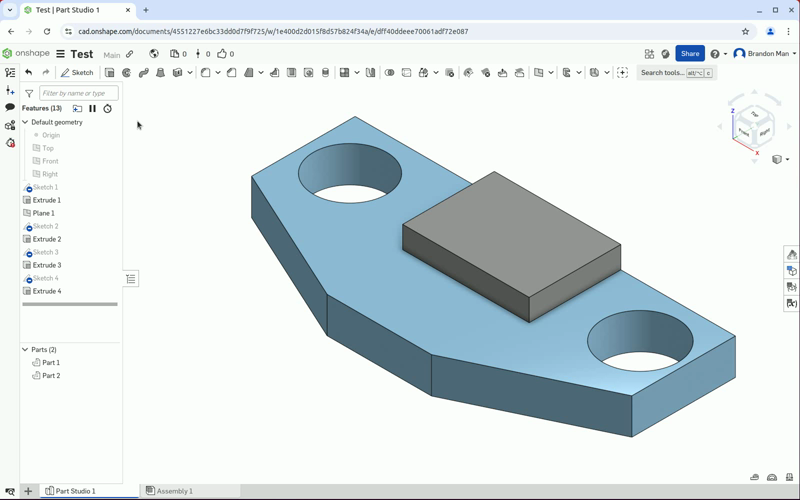
mouse_move(73, 189)
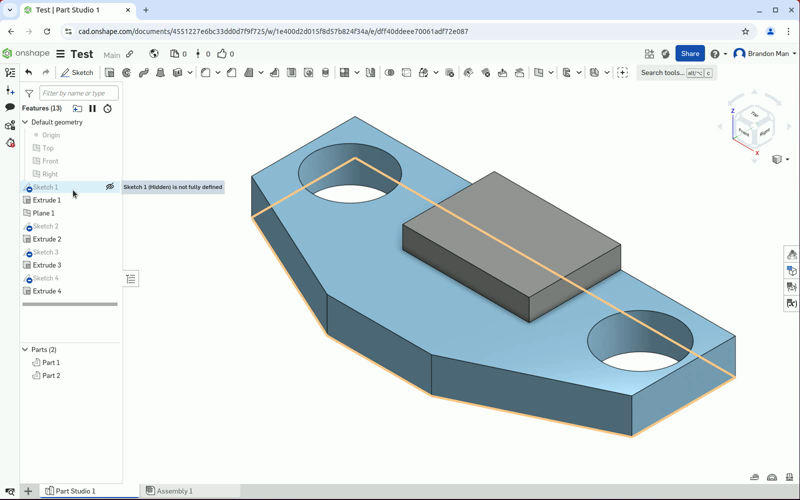
click(73, 189)